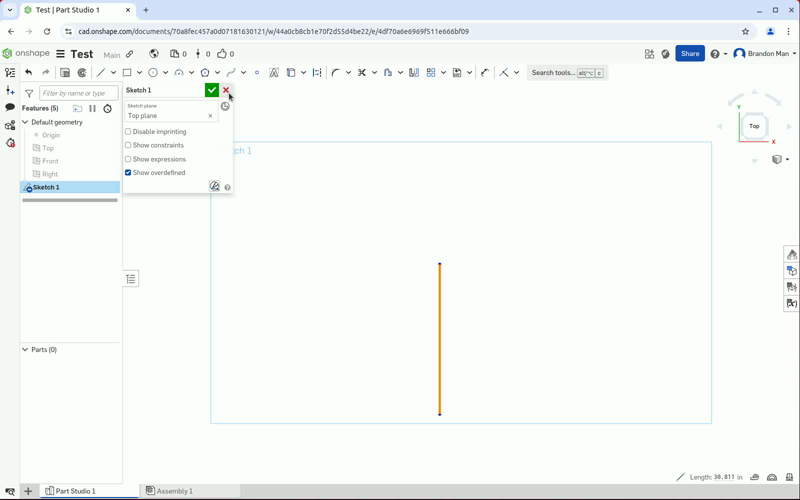
key(shift+h)
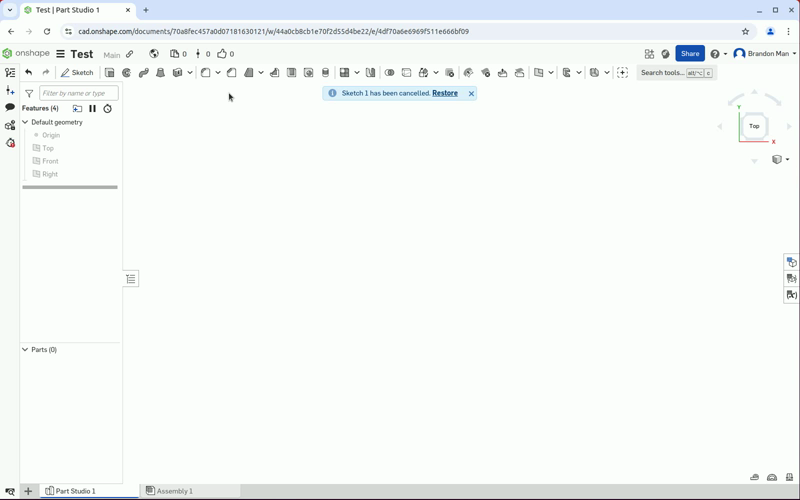
mouse_move(73, 352)
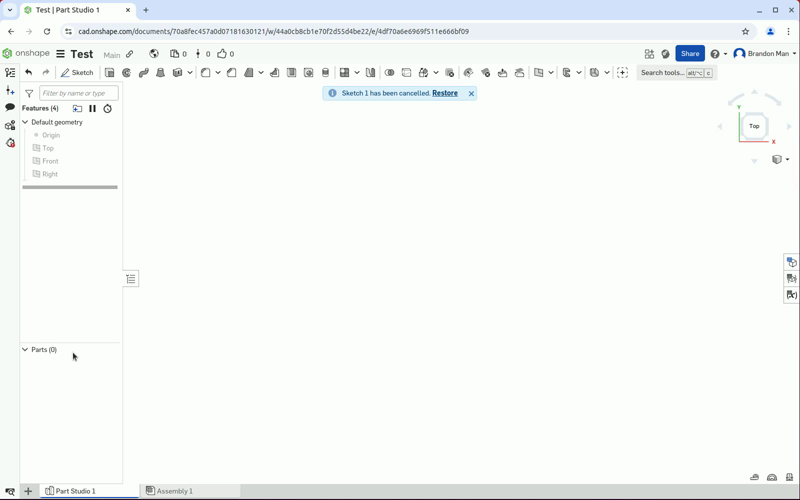
key(y)
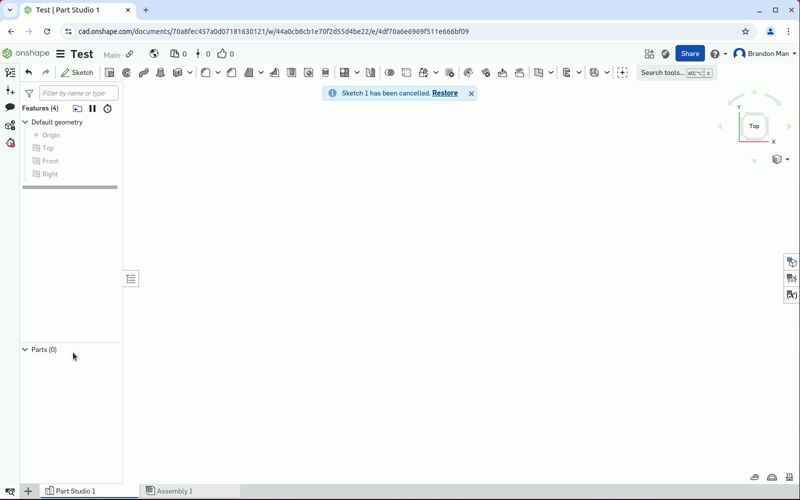
key(shift+p)
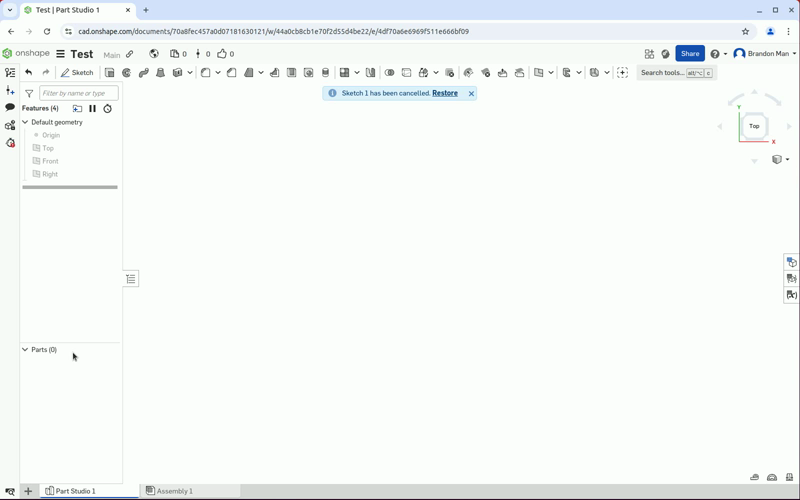
key(space)
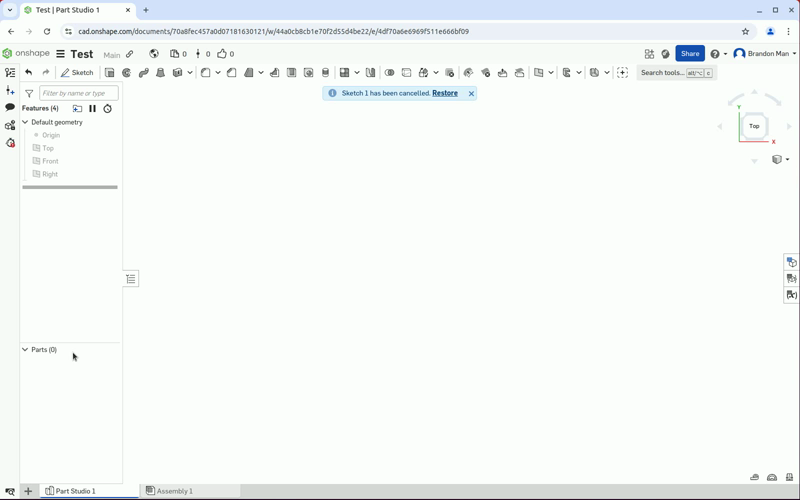
key_down(shift)
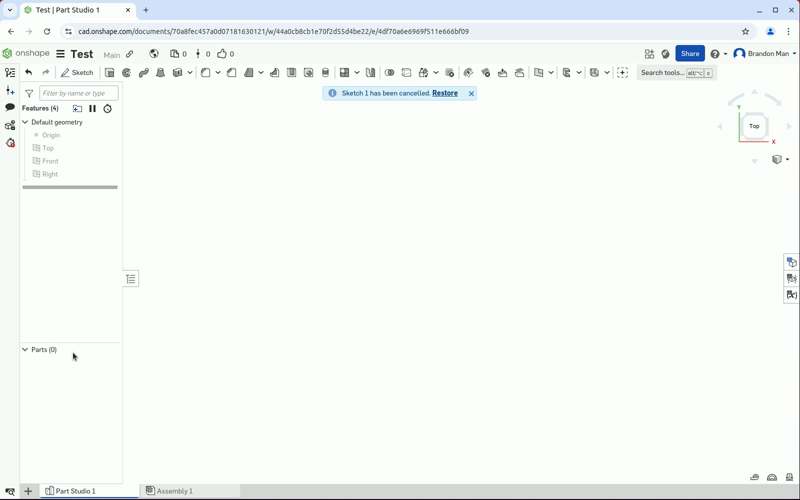
key(up)
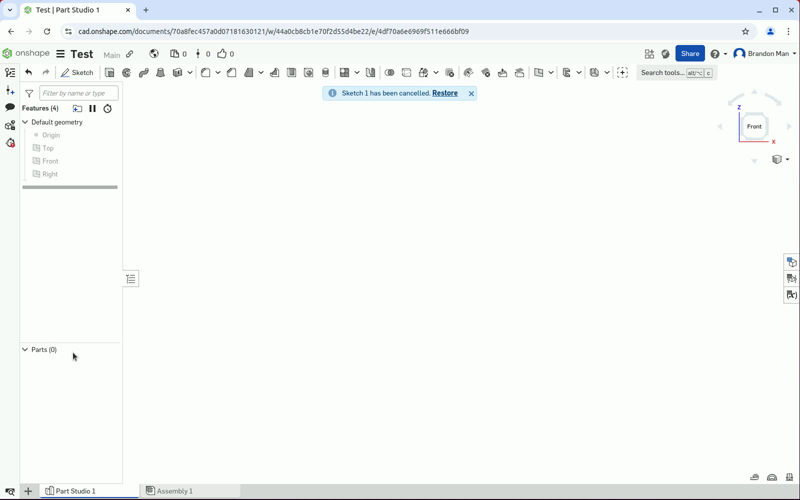
key_up(shift)
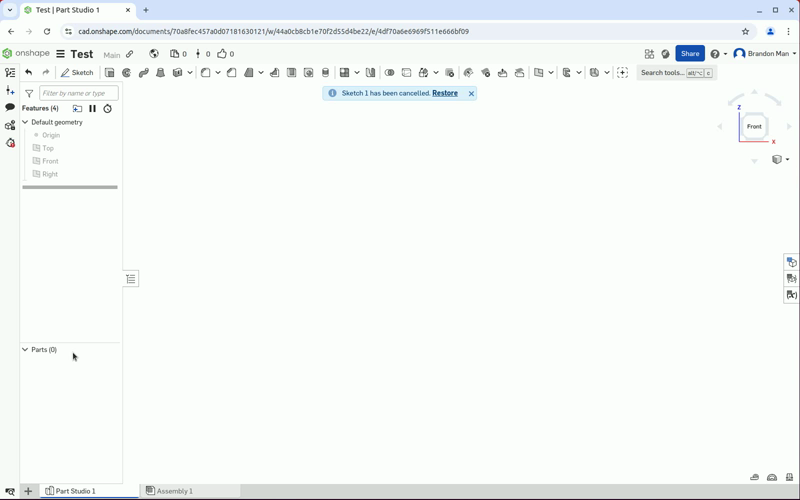
mouse_move(73, 352)
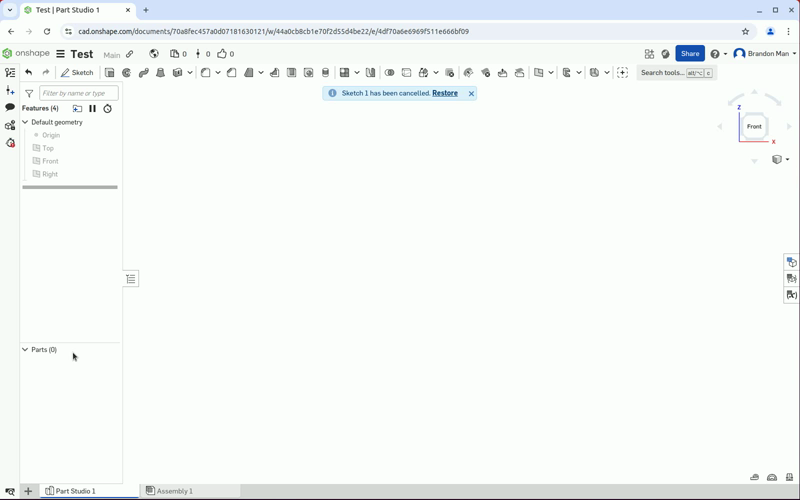
key(shift+y)
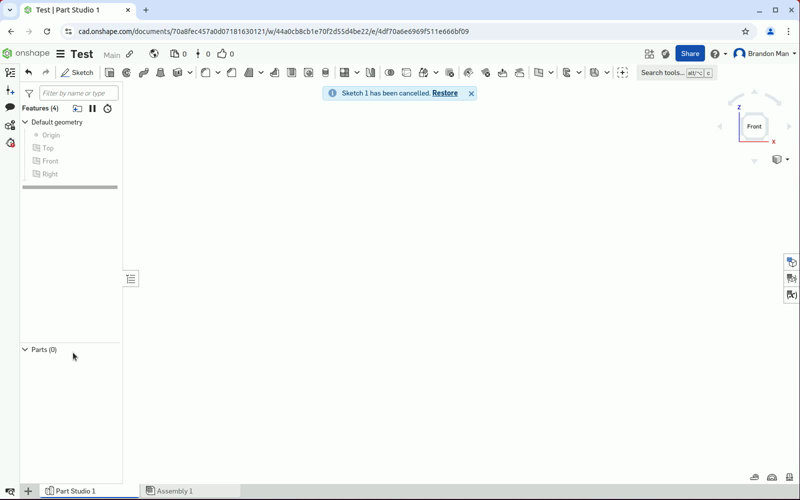
key(shift+s)
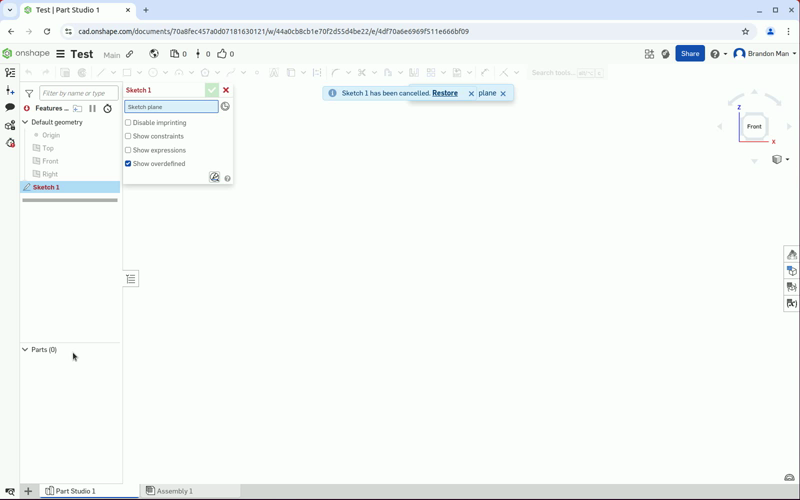
mouse_move(73, 163)
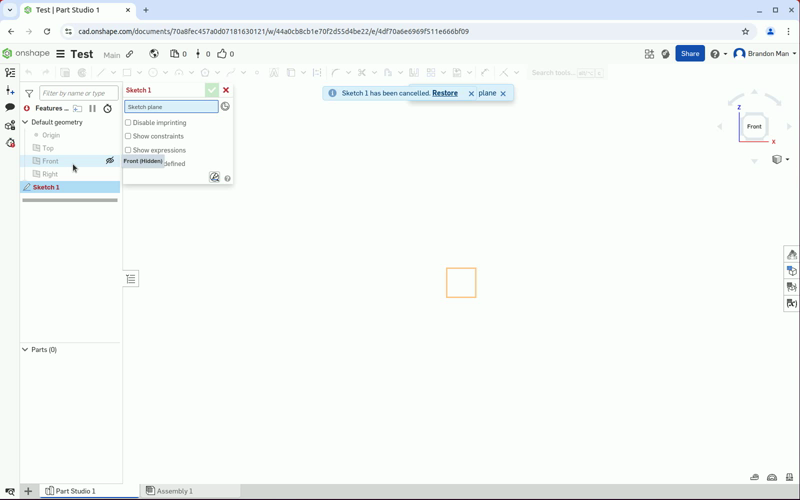
click(73, 163)
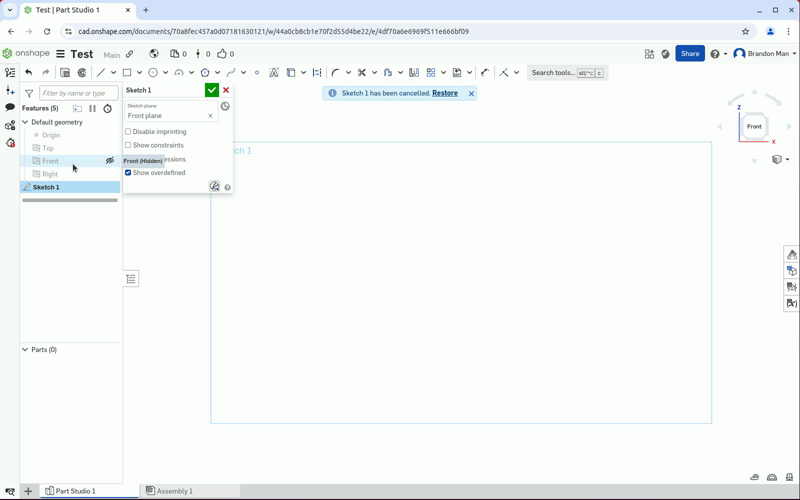
mouse_move(73, 352)
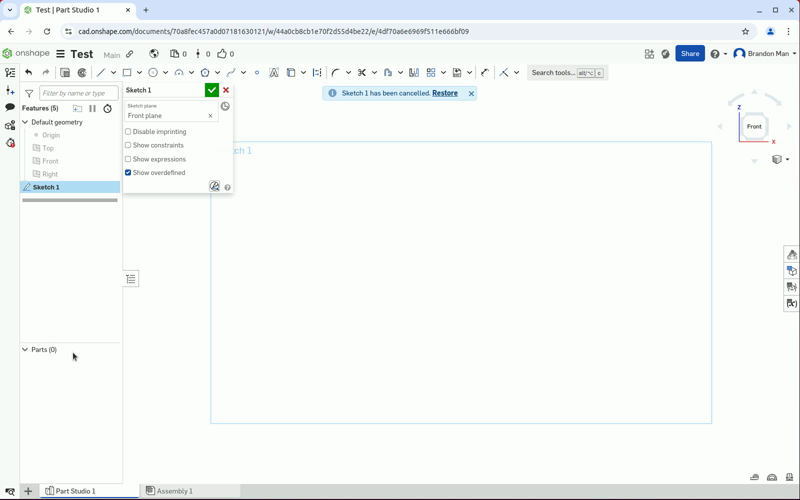
key(y)
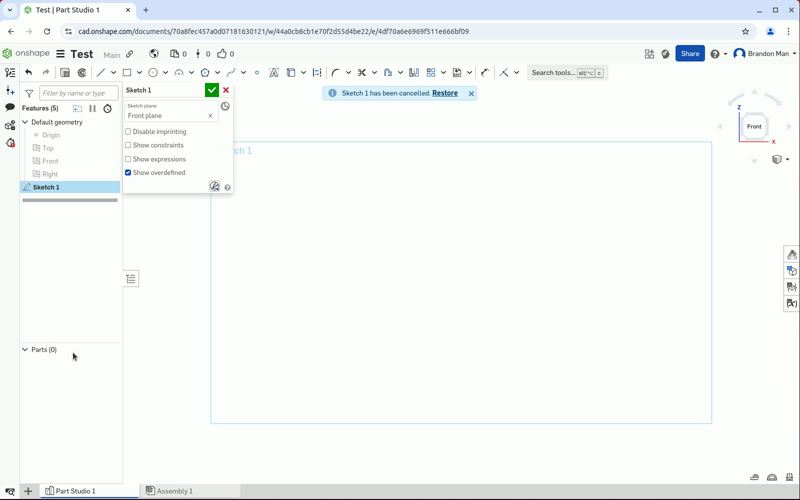
key(l)
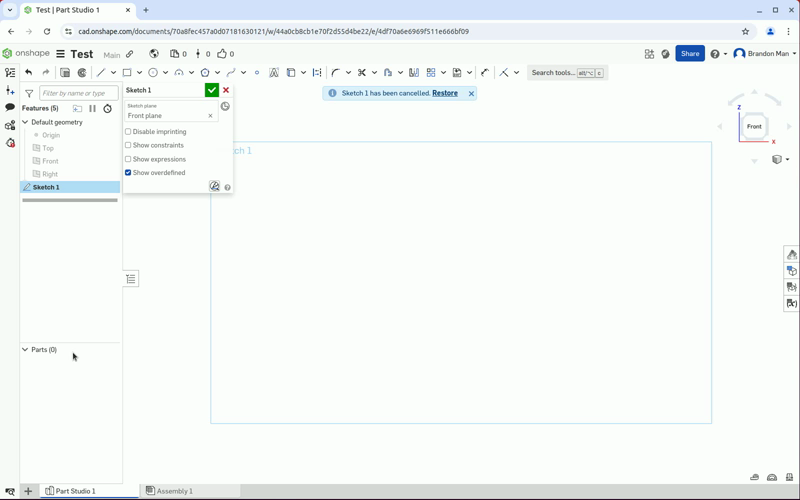
key_down(shift)
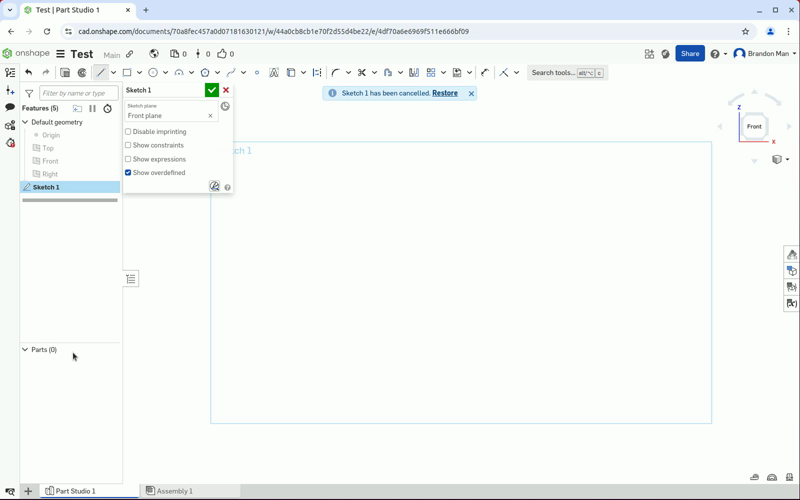
mouse_move(384, 354)
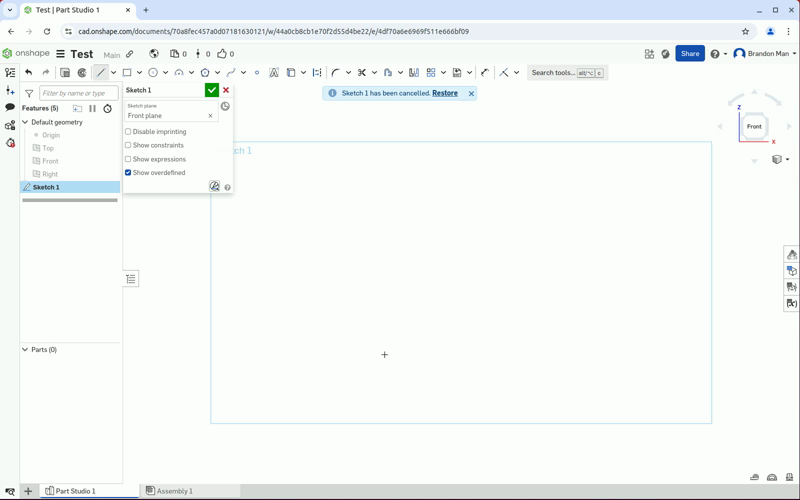
click(384, 354)
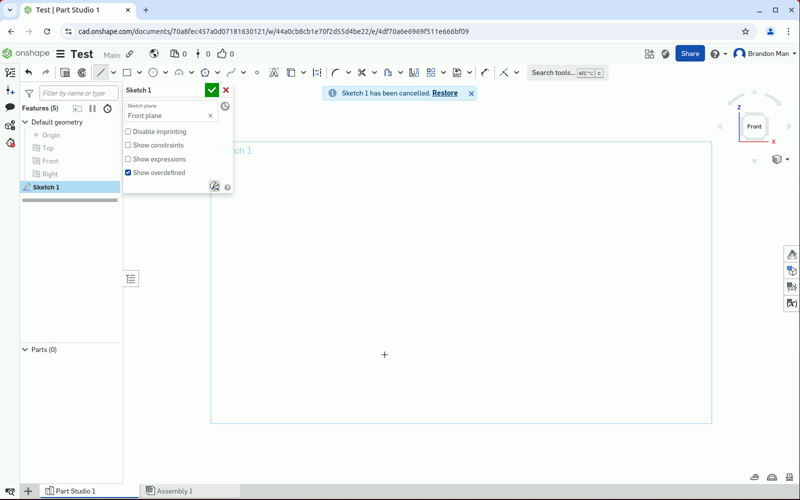
key_up(shift)
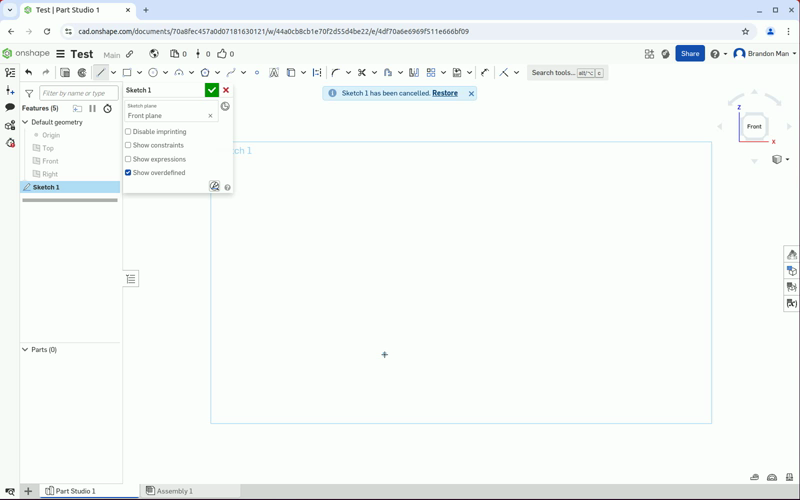
key_down(shift)
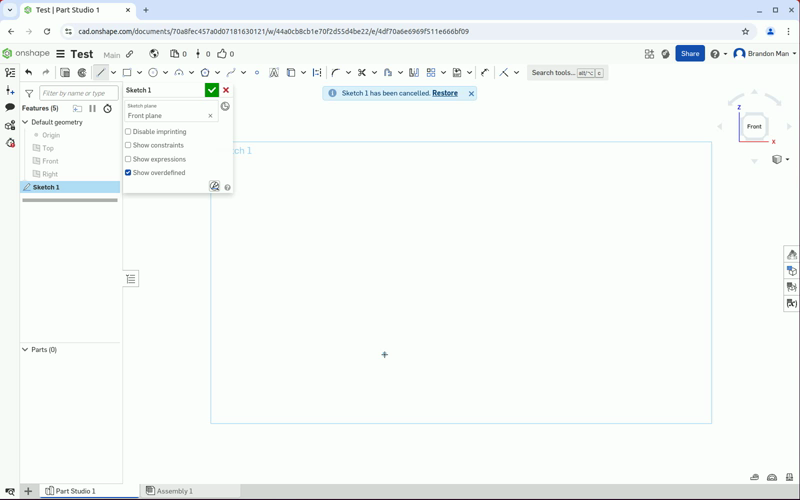
mouse_move(534, 354)
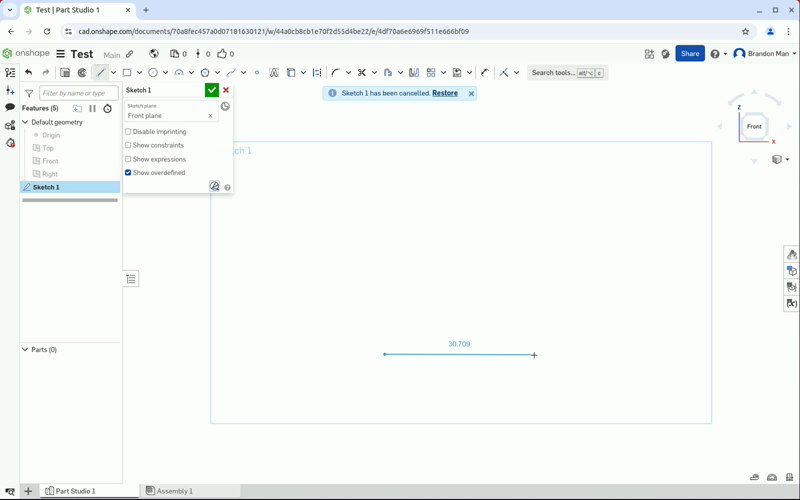
click(534, 354)
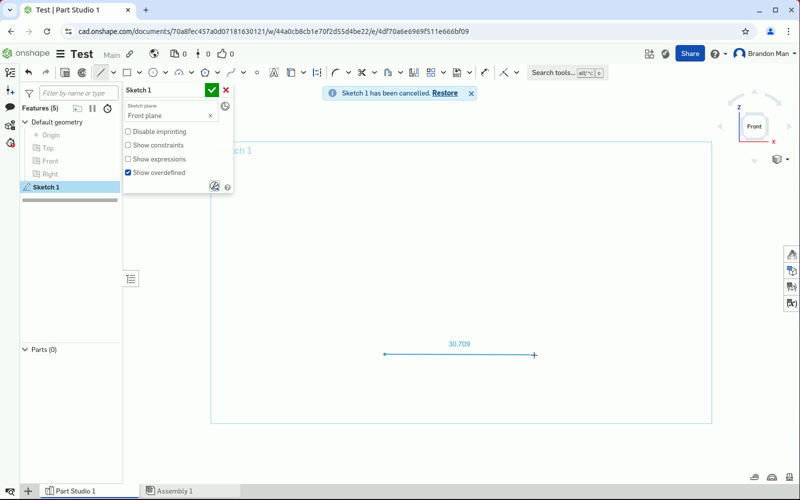
key_up(shift)
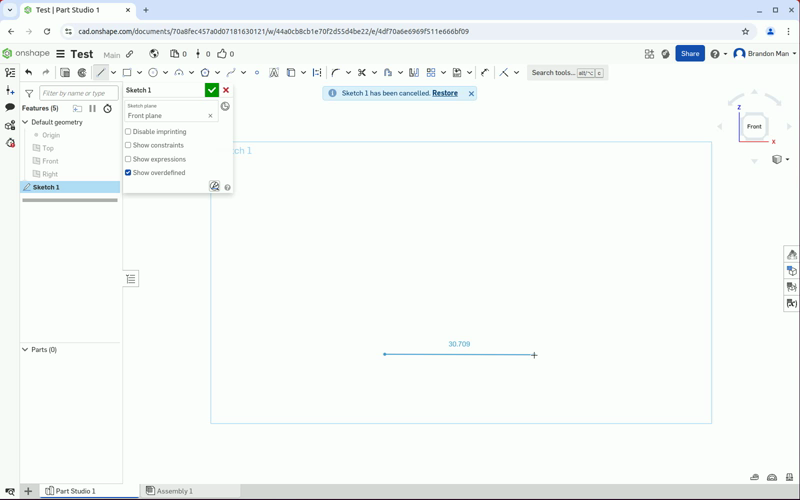
key_down(shift)
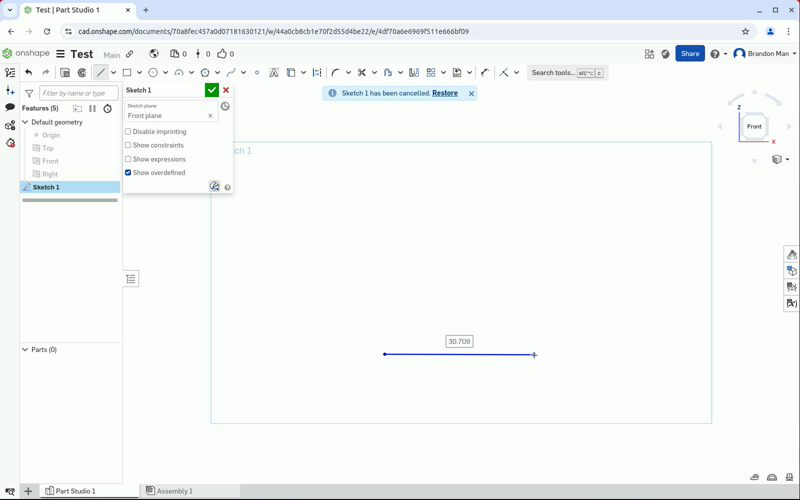
mouse_move(534, 261)
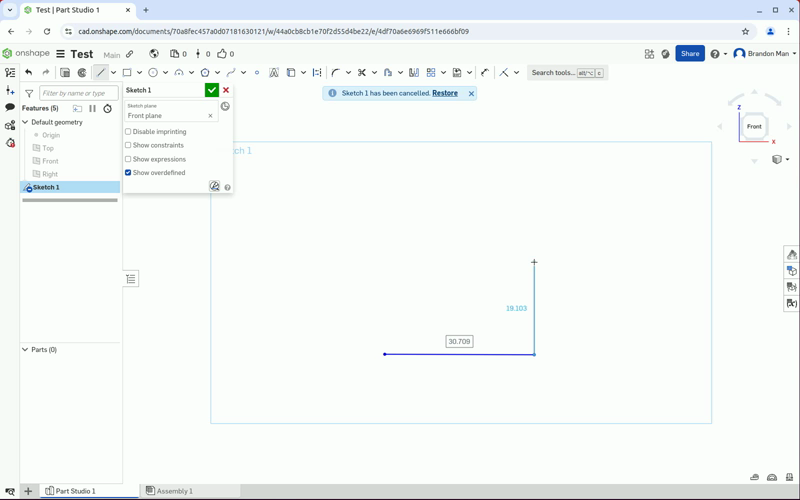
click(534, 261)
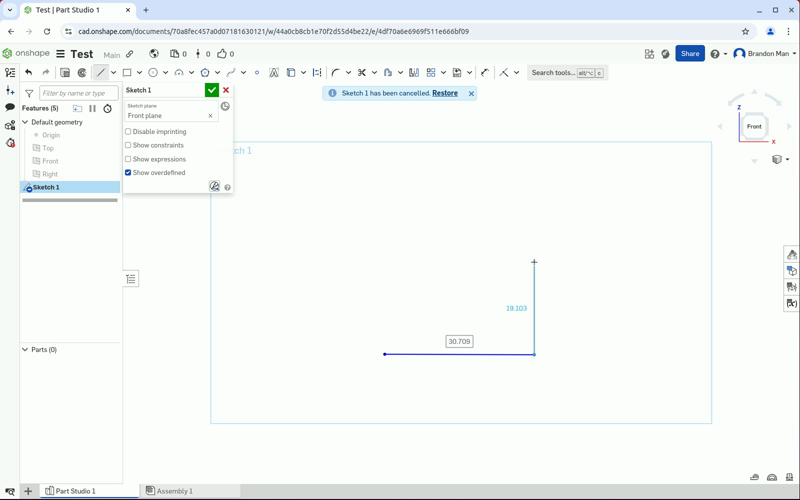
key_up(shift)
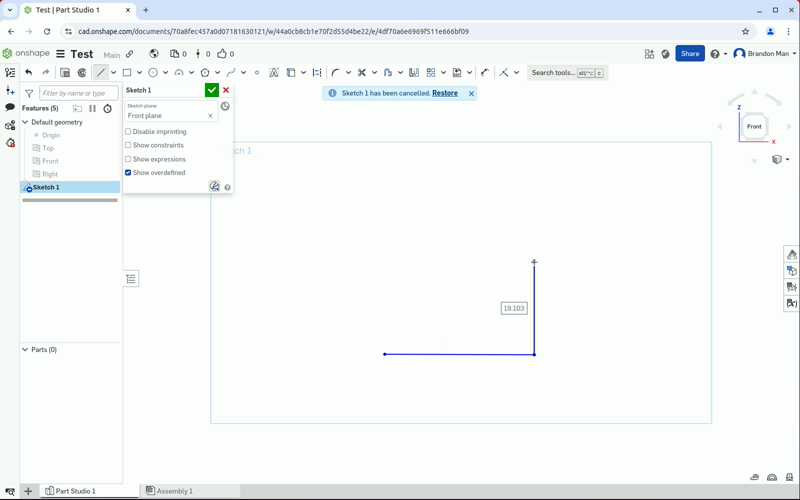
key_down(shift)
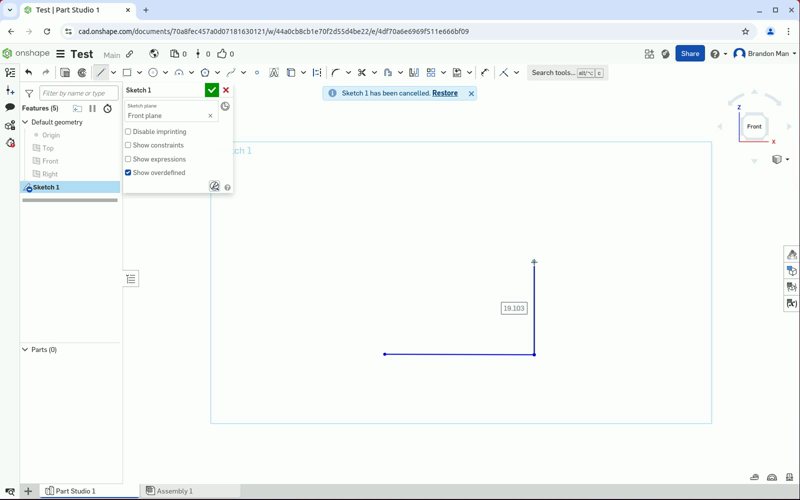
mouse_move(384, 261)
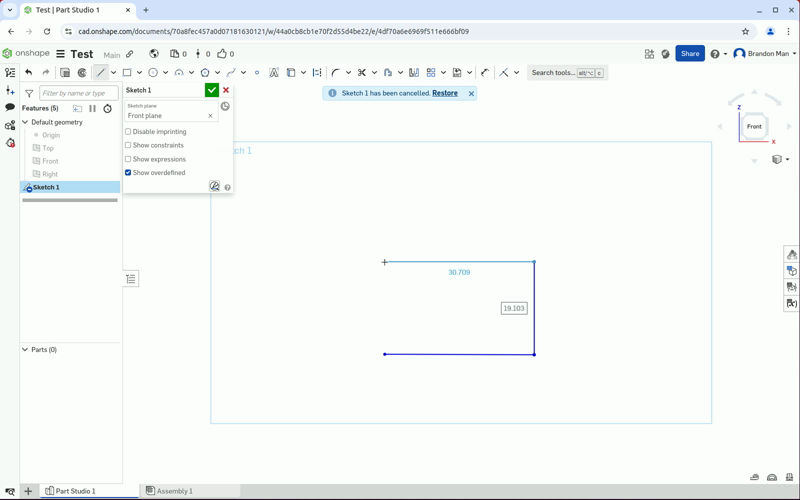
click(384, 261)
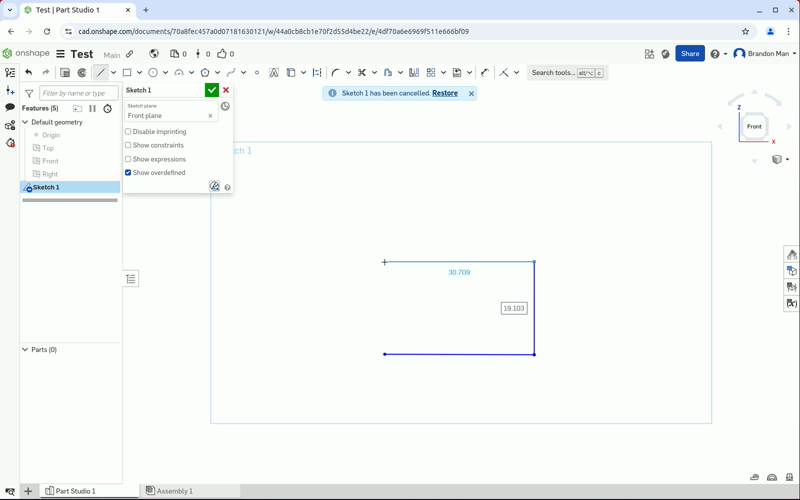
key_up(shift)
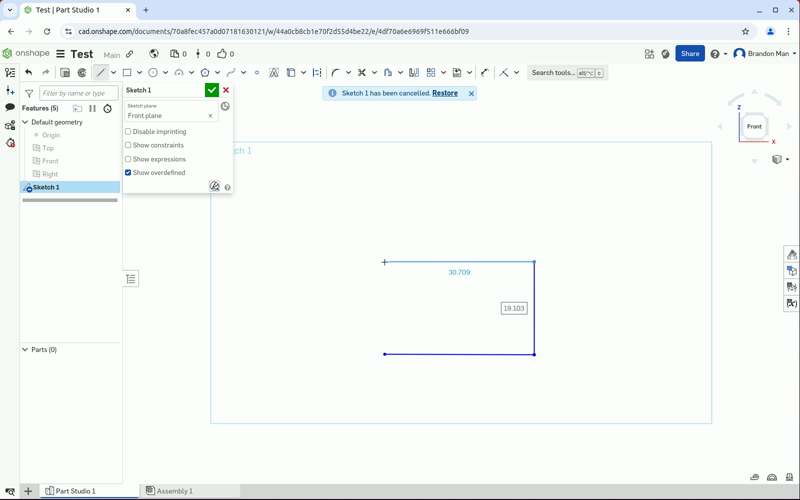
key_down(shift)
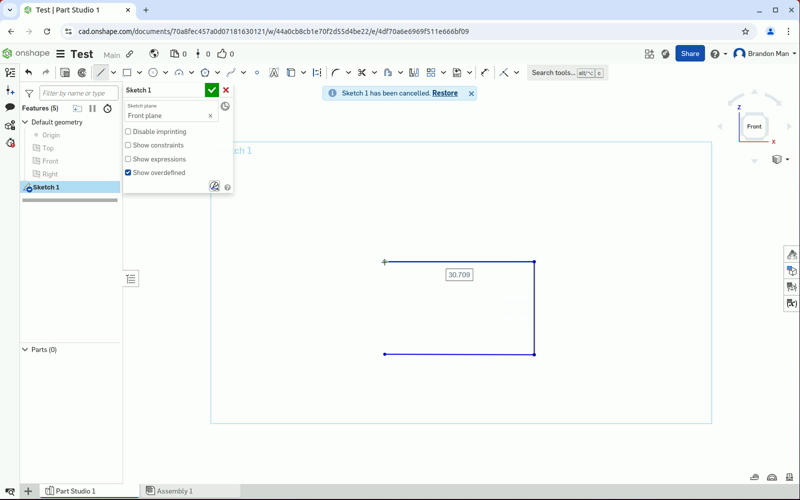
mouse_move(384, 354)
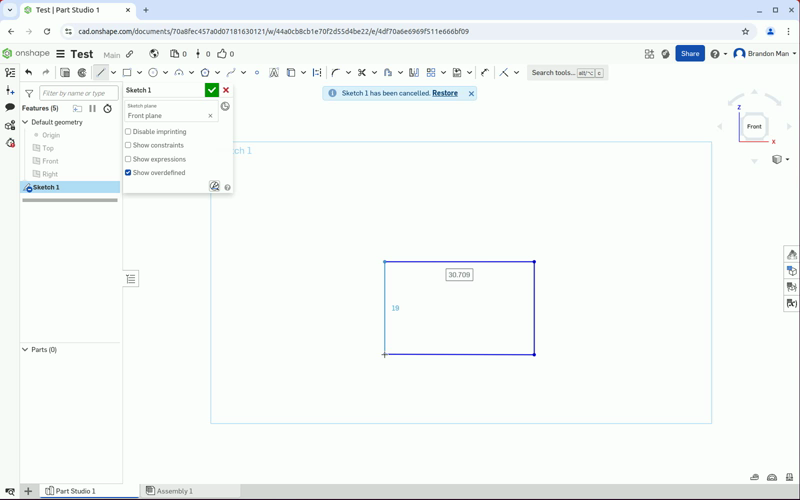
key_up(shift)
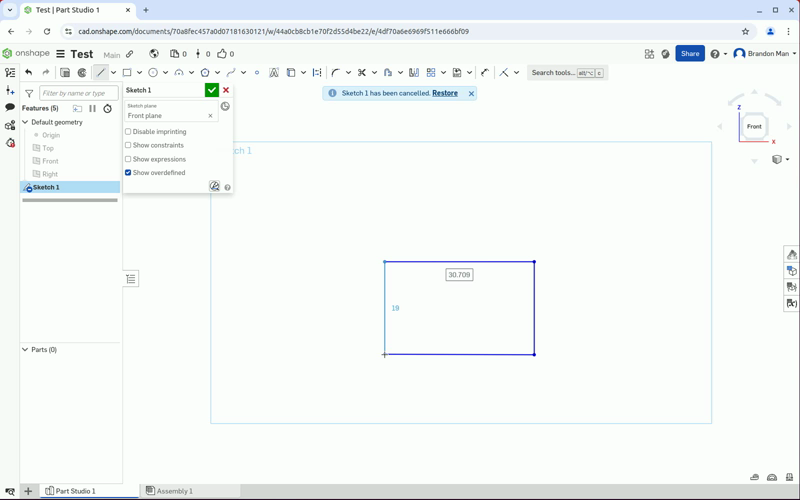
click(384, 354)
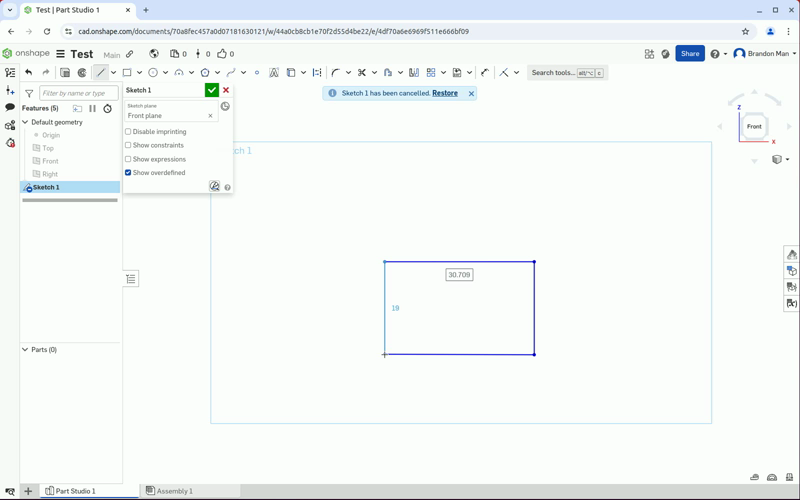
key(esc)
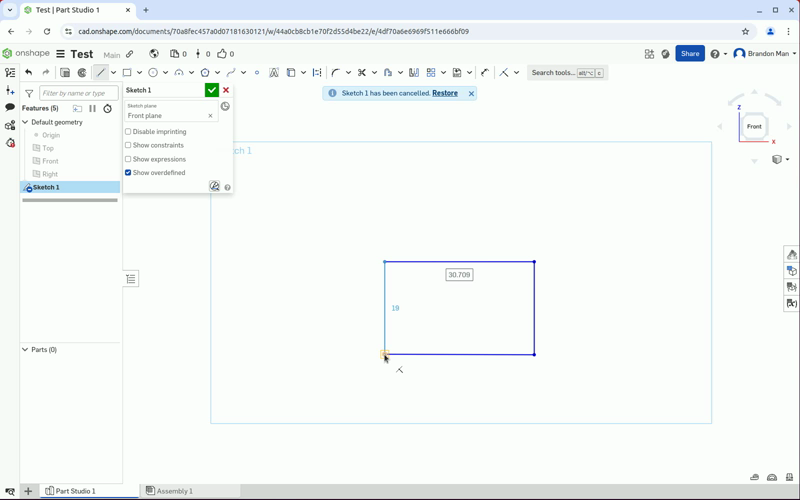
mouse_move(472, 337)
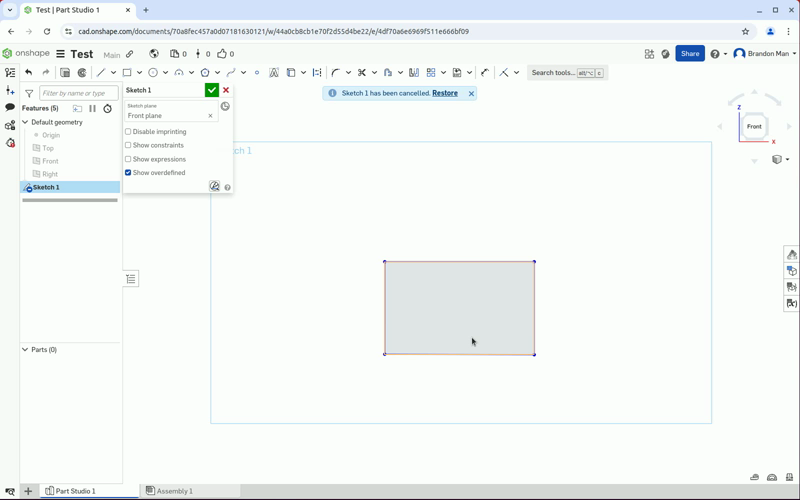
click(472, 337)
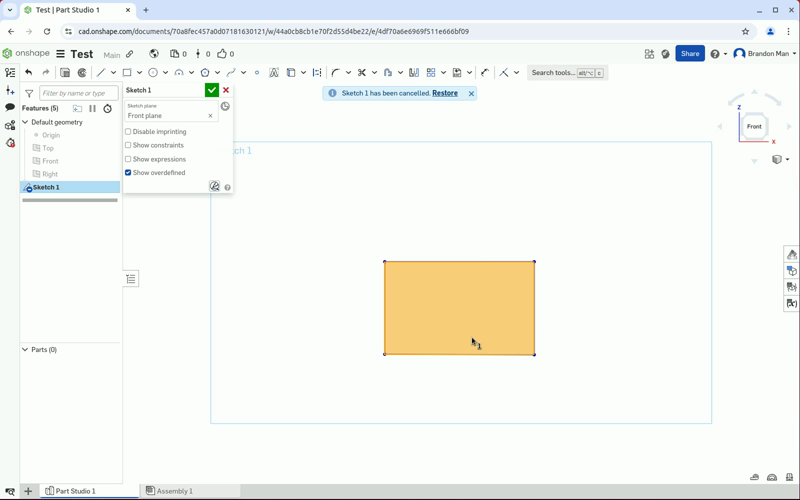
mouse_move(73, 352)
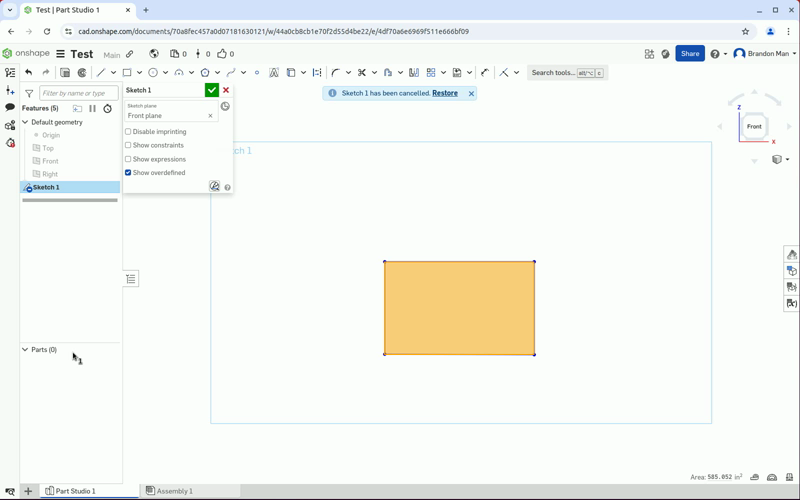
key(shift+y)
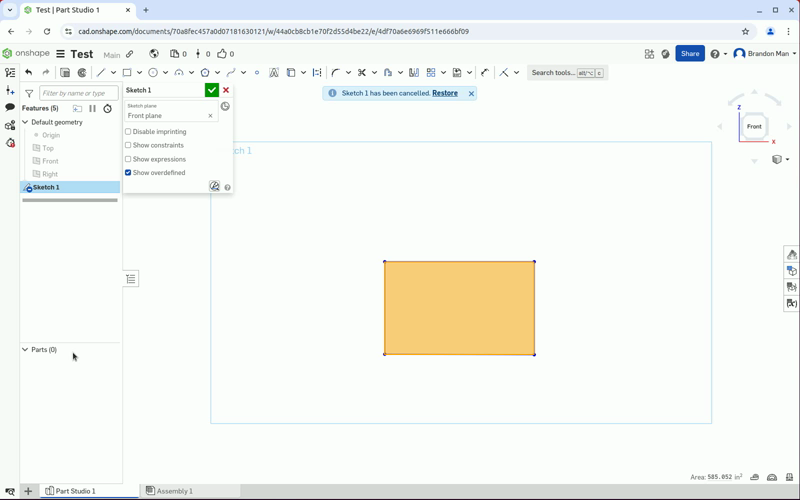
key(shift+e)
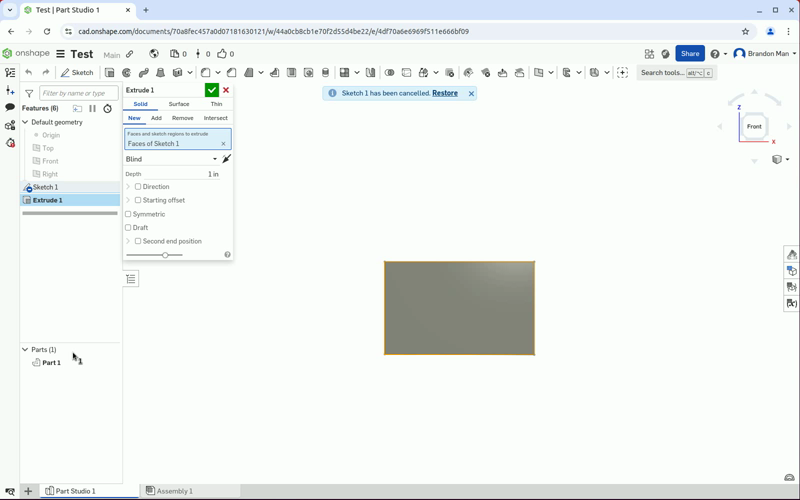
mouse_move(143, 106)
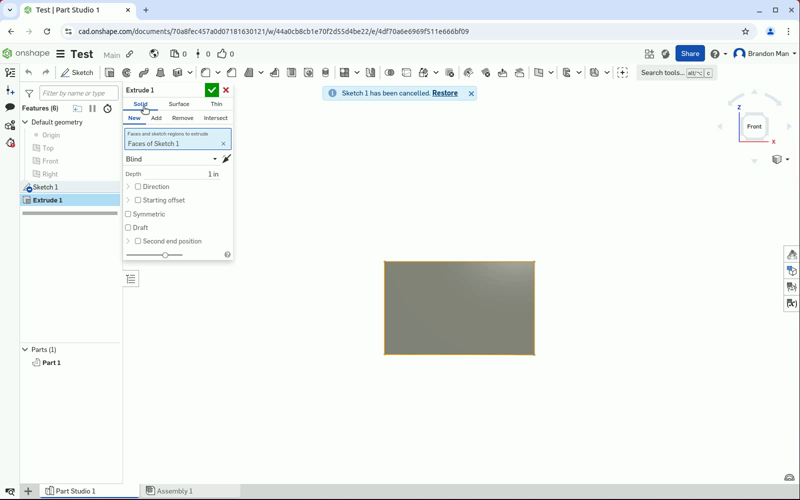
click(143, 106)
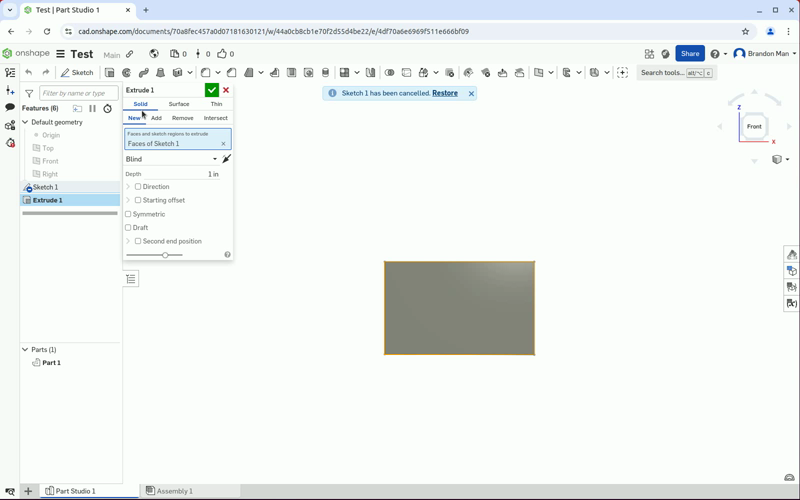
mouse_move(137, 120)
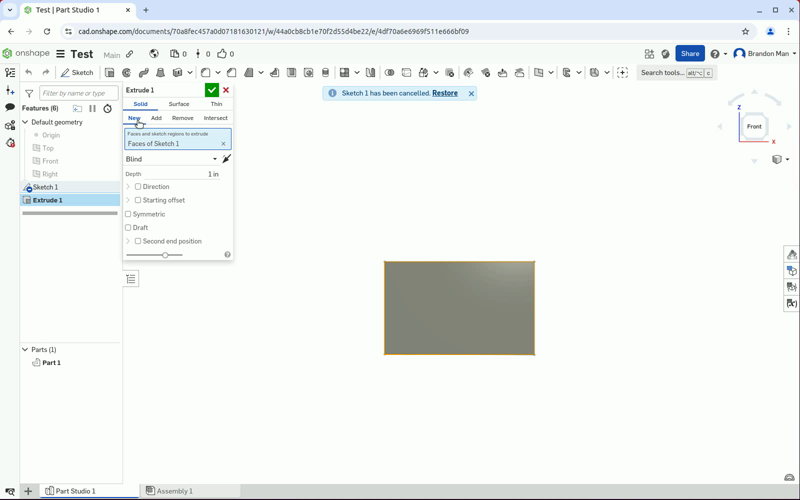
click(137, 120)
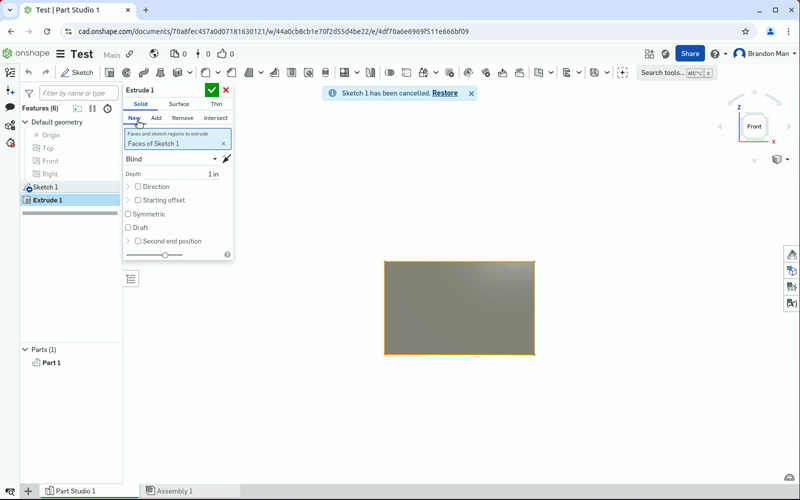
key(tab, 4)
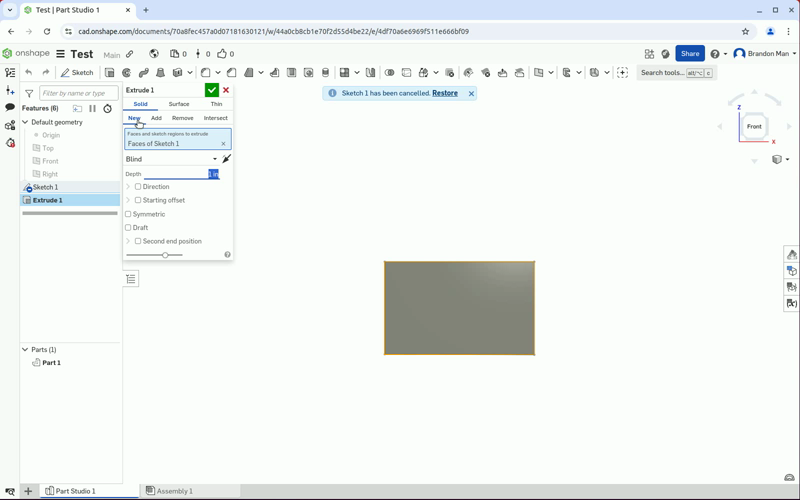
text(23.108)
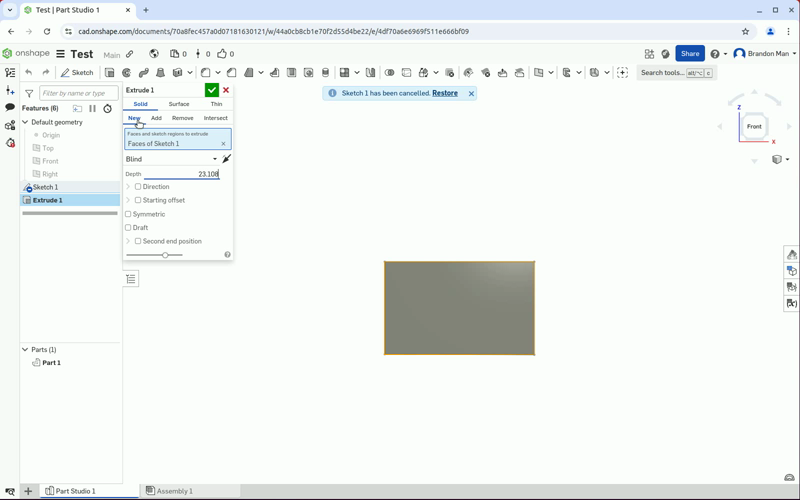
key(enter)
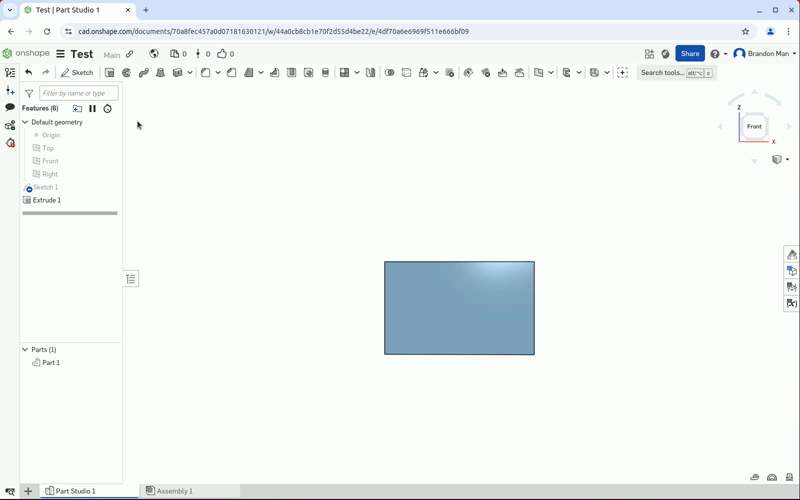
key(shift+h)
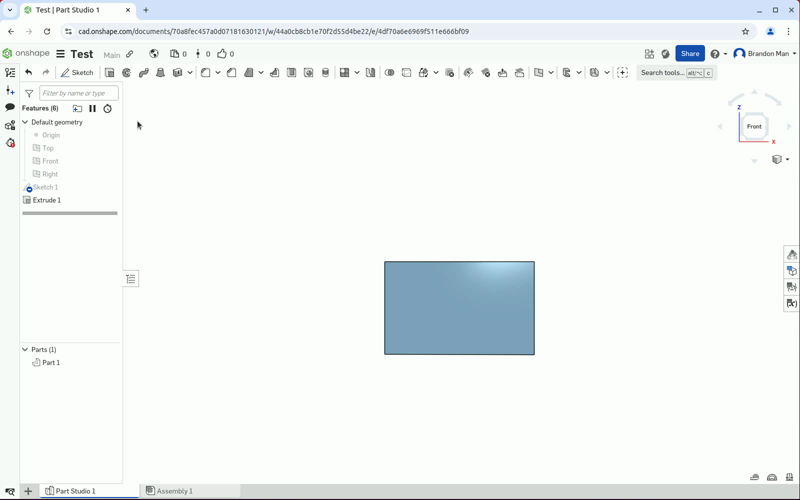
key(shift+h)
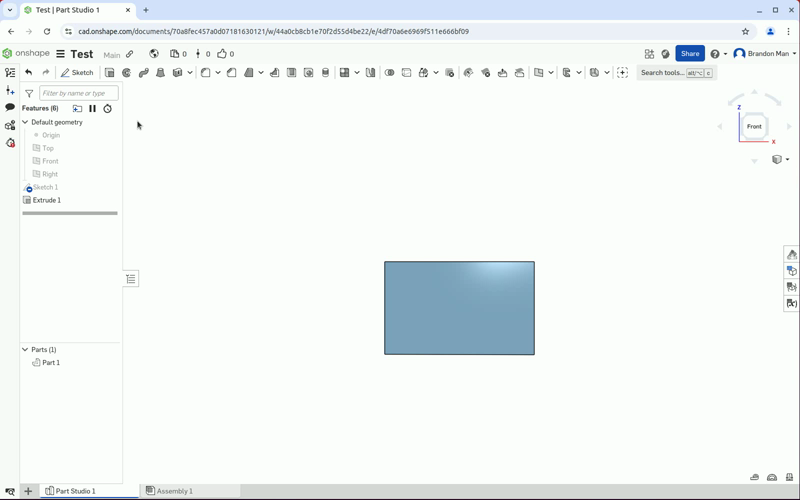
mouse_move(73, 189)
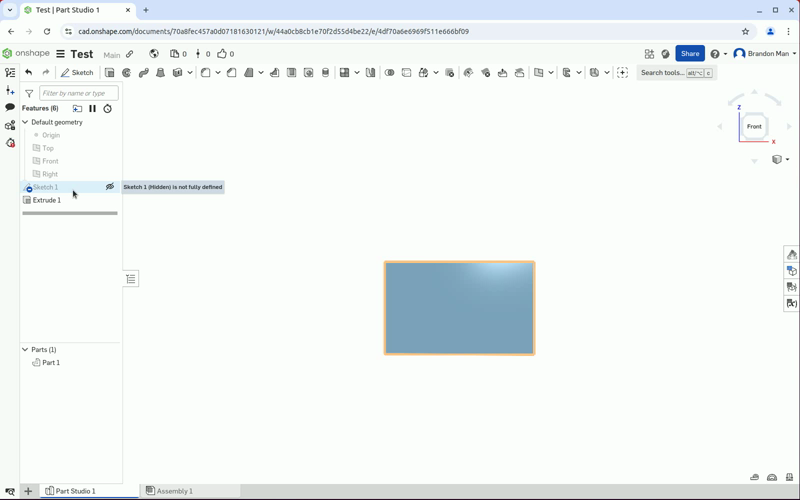
click(73, 189)
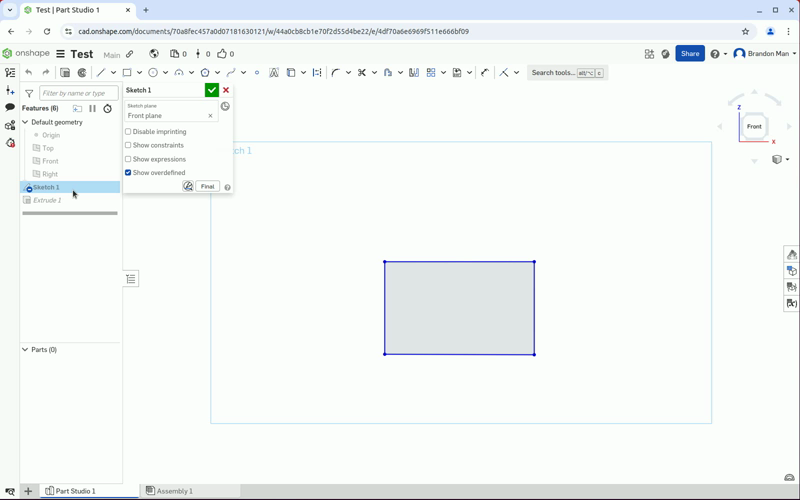
mouse_move(229, 92)
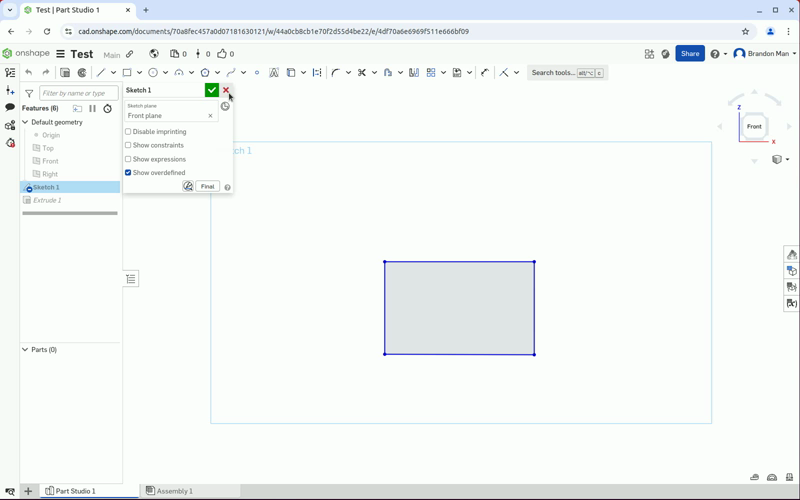
click(229, 92)
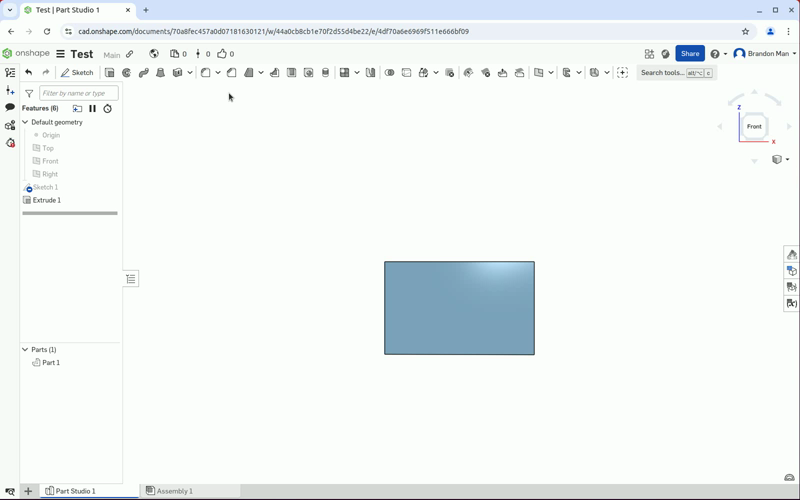
mouse_move(73, 352)
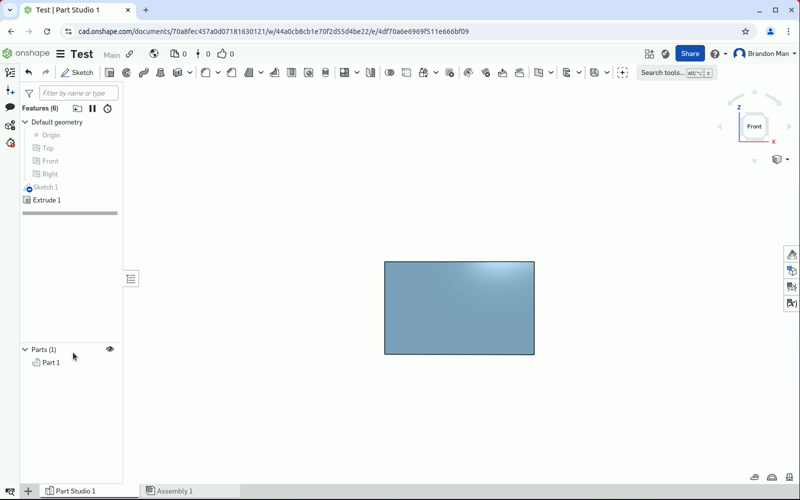
key(y)
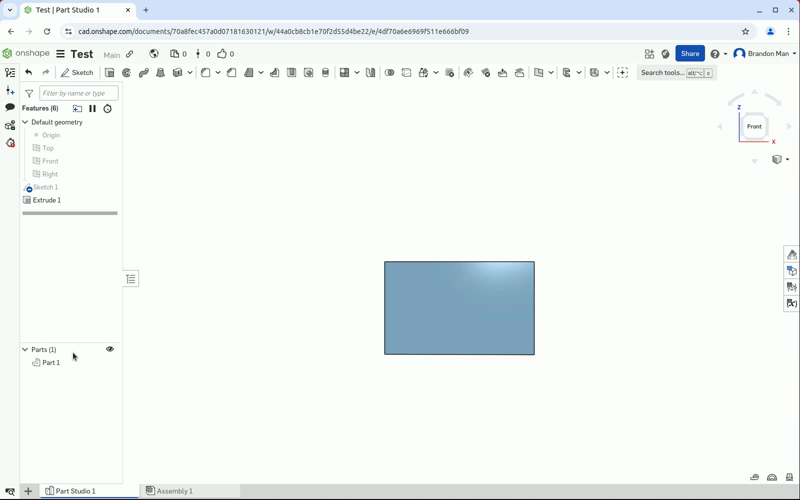
key(shift+p)
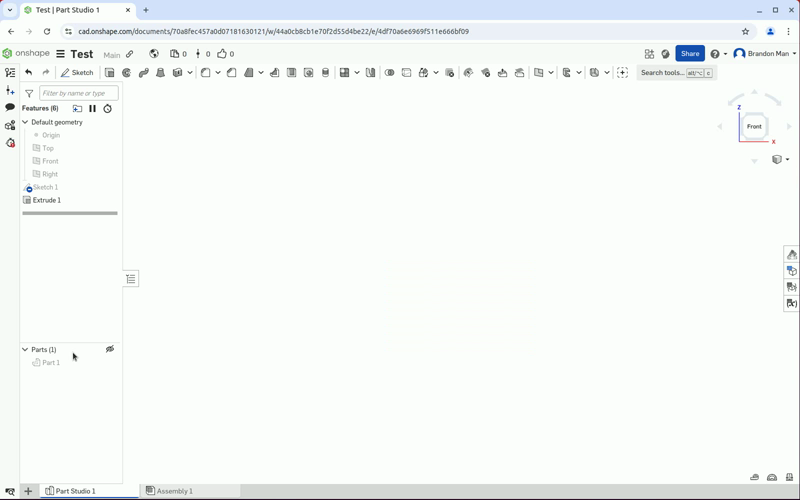
key(space)
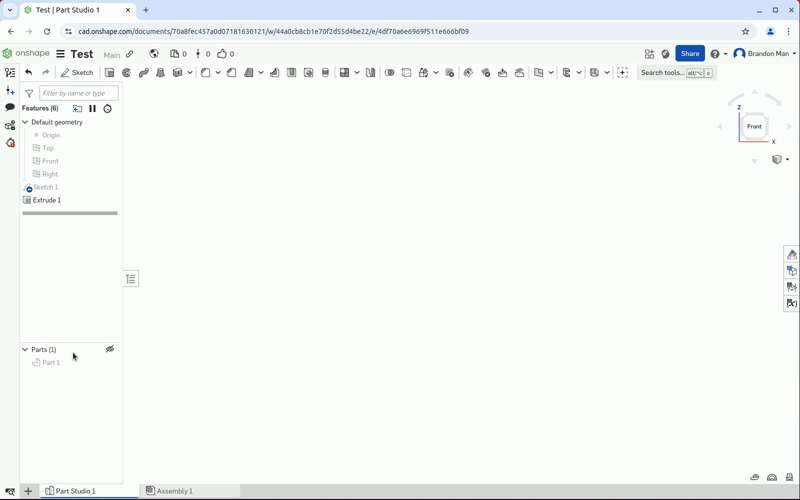
key_down(shift)
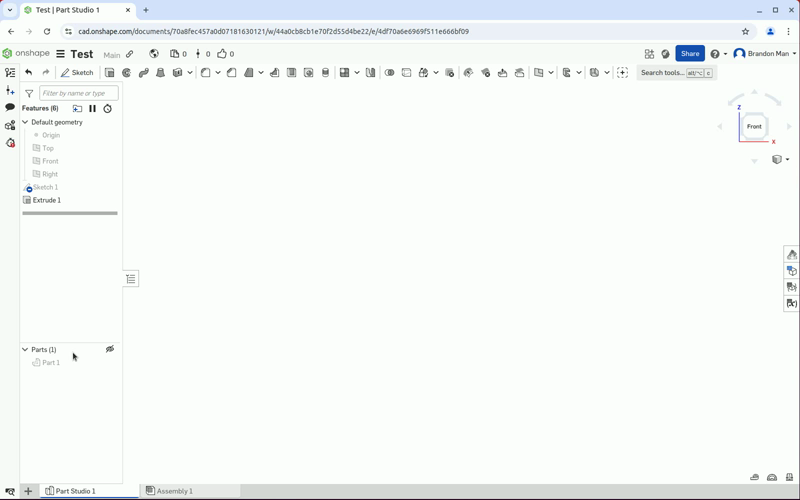
key(down)
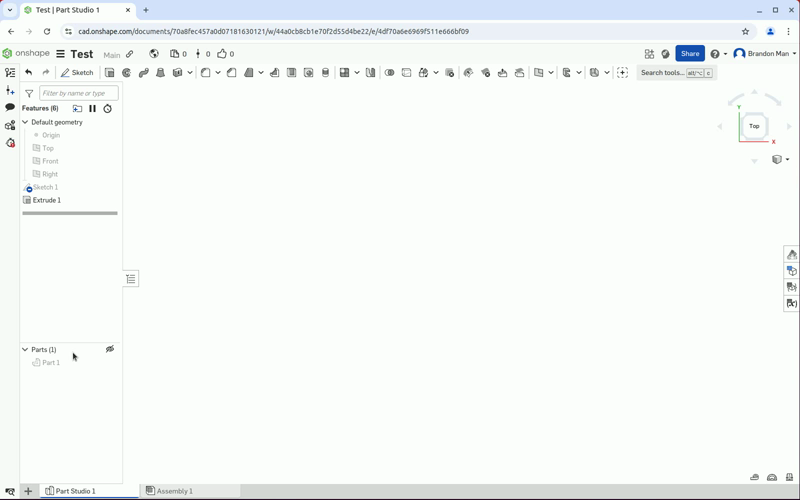
key_up(shift)
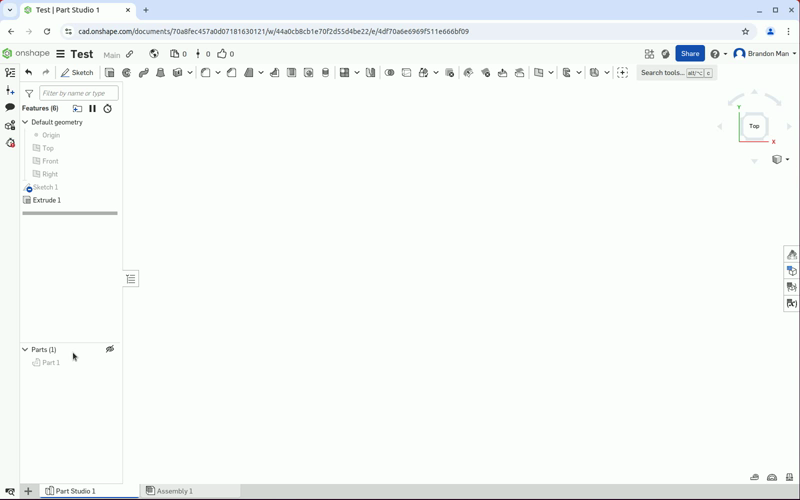
mouse_move(73, 352)
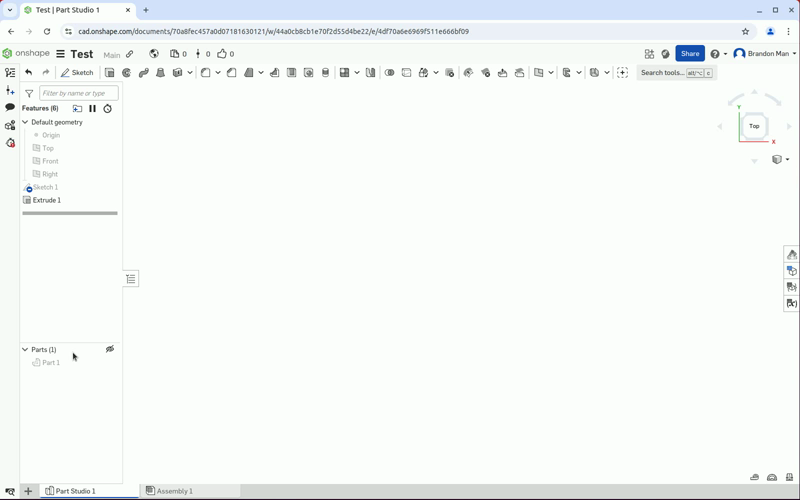
key(shift+y)
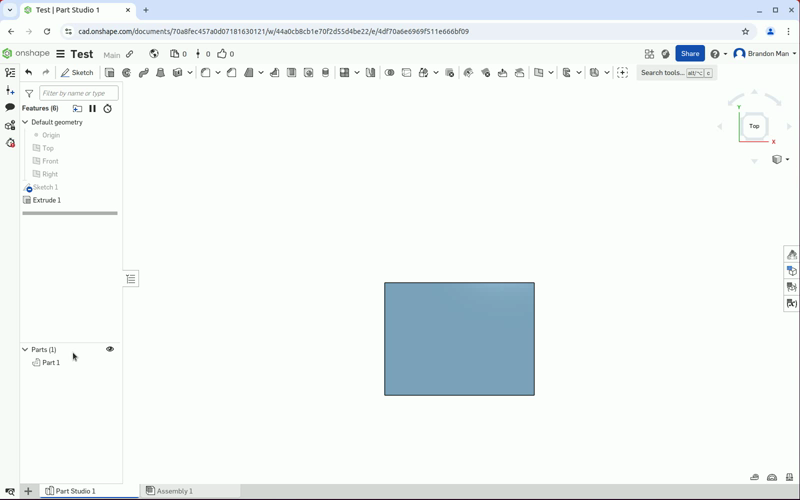
mouse_move(541, 75)
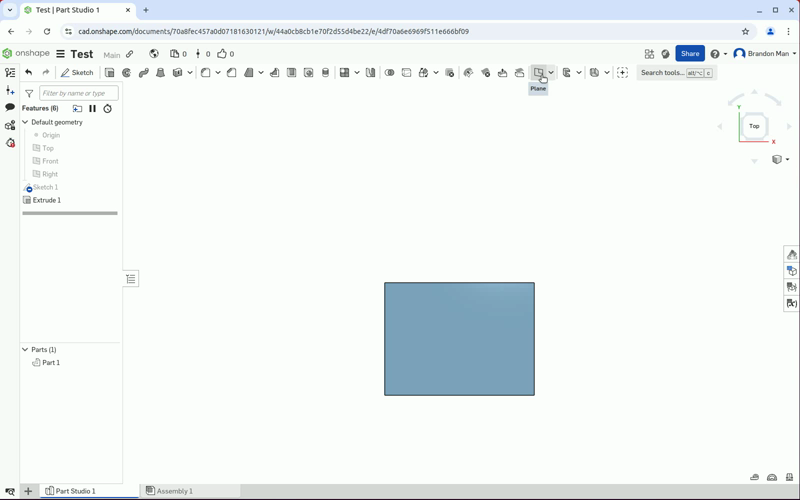
click(541, 75)
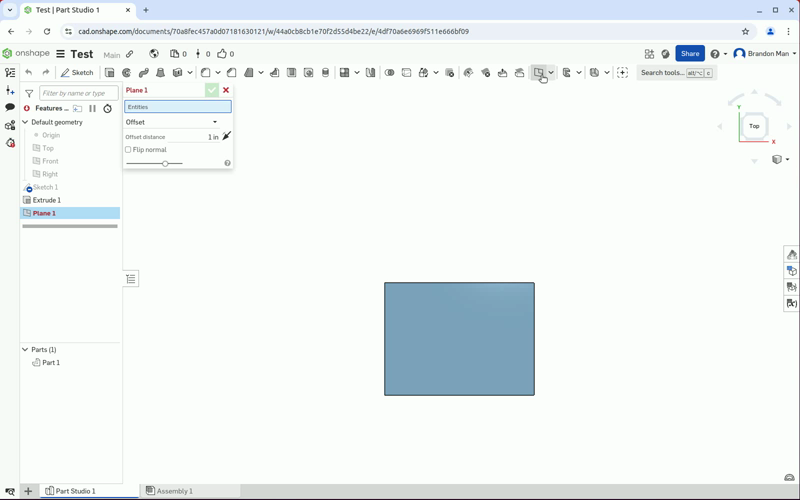
mouse_move(73, 150)
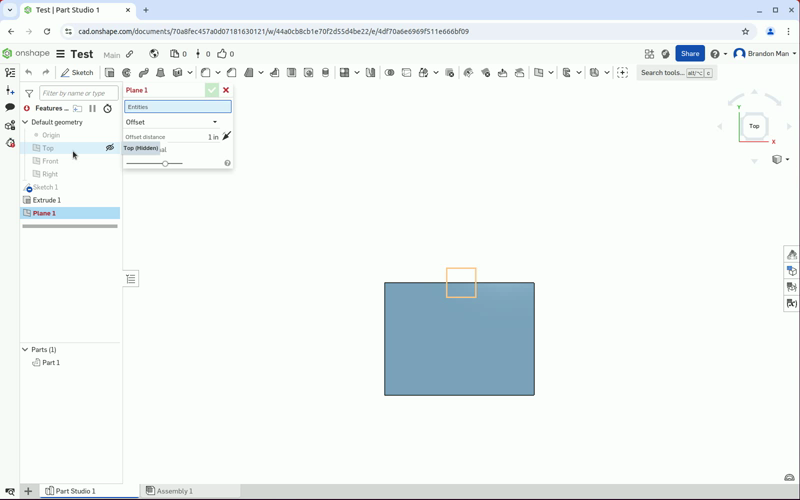
click(73, 150)
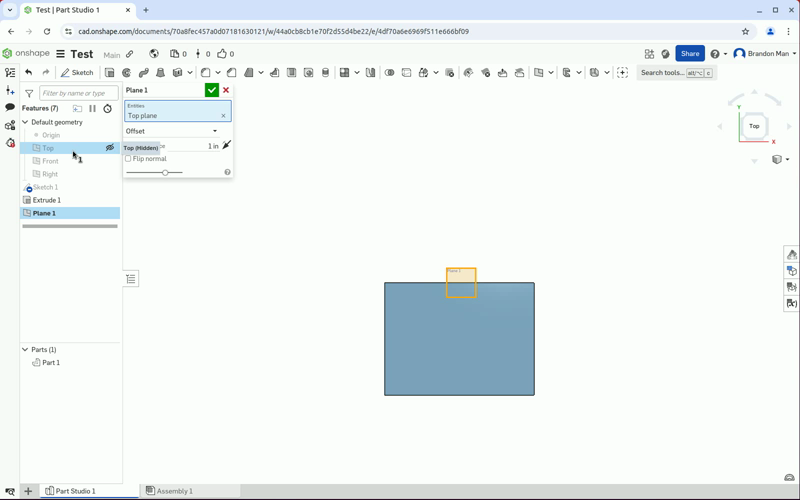
key(tab, 2)
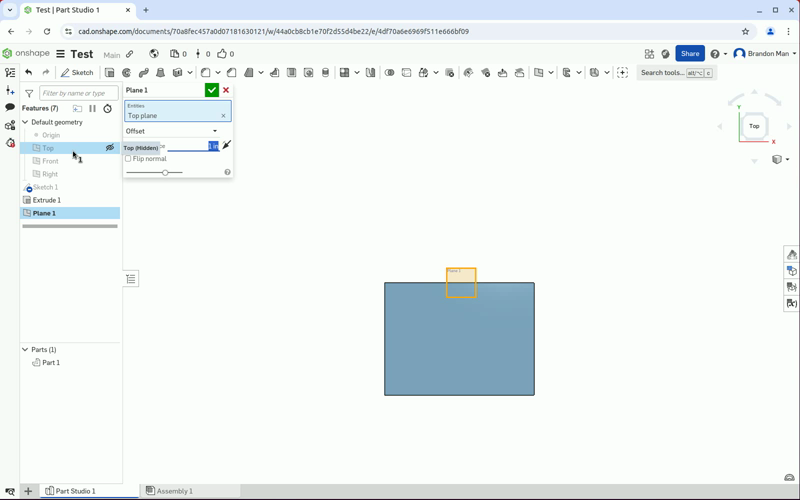
text(4.56)
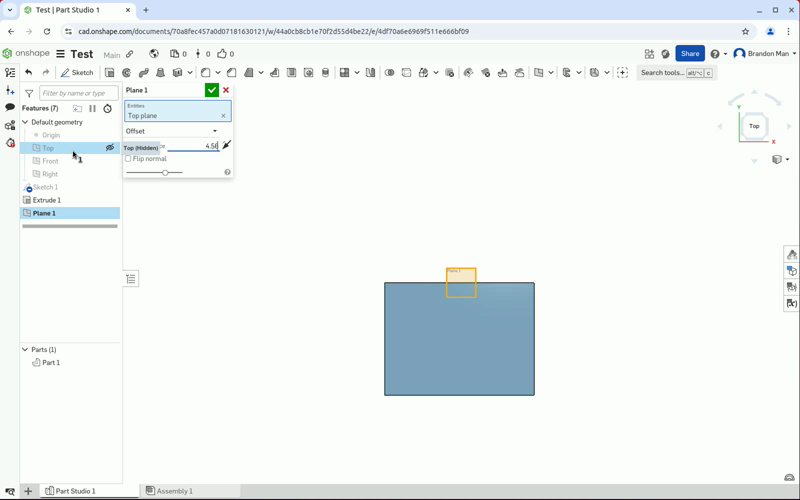
key(enter, 2)
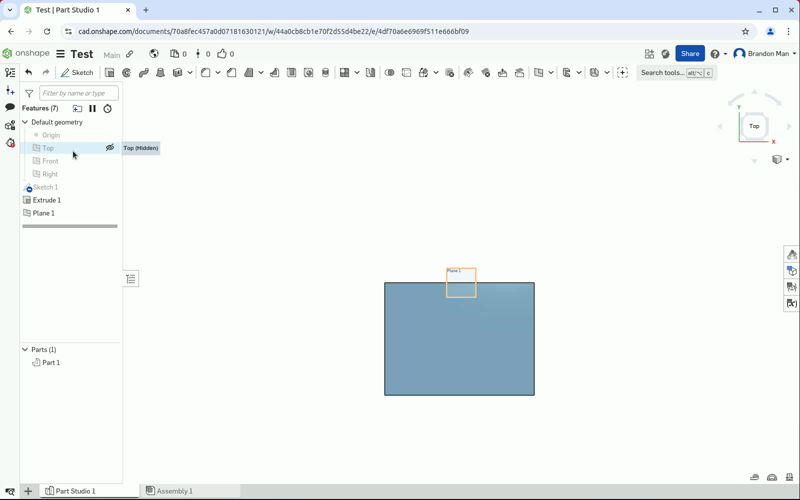
key(shift+s)
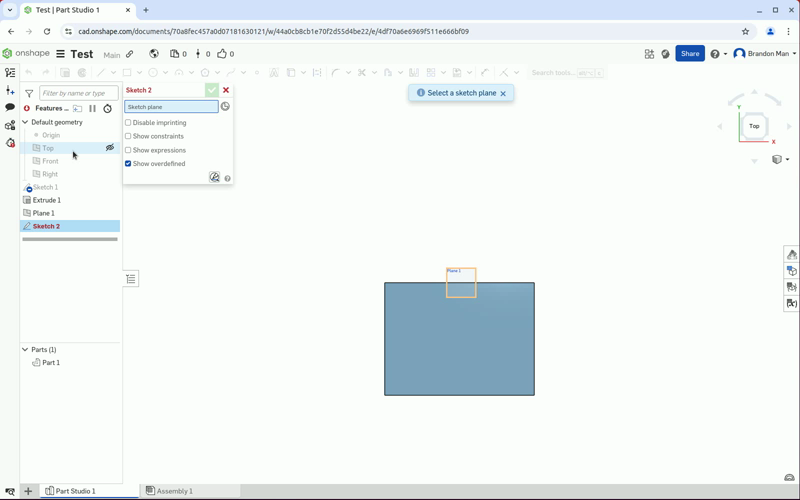
mouse_move(73, 215)
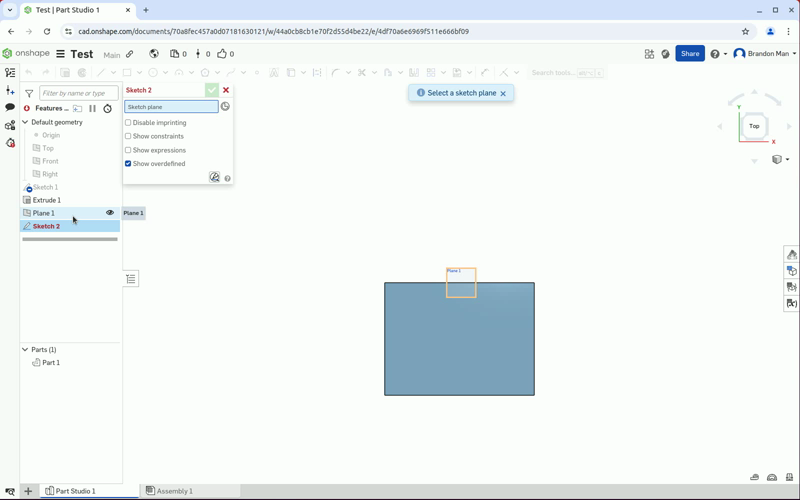
click(73, 215)
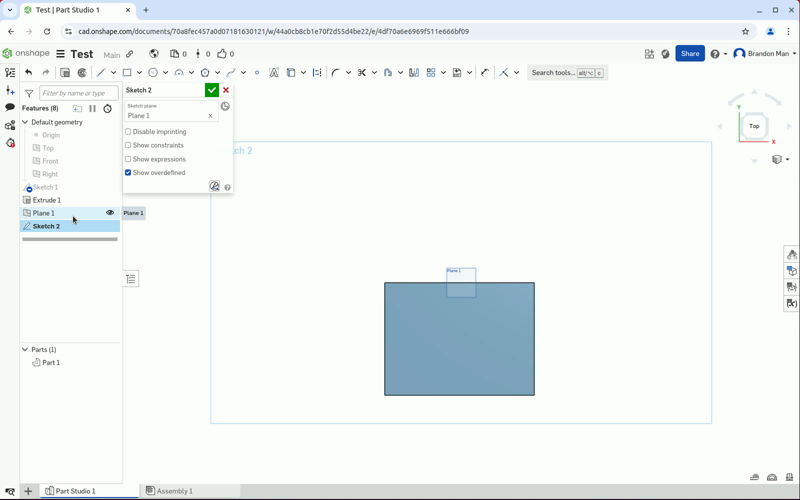
mouse_move(73, 352)
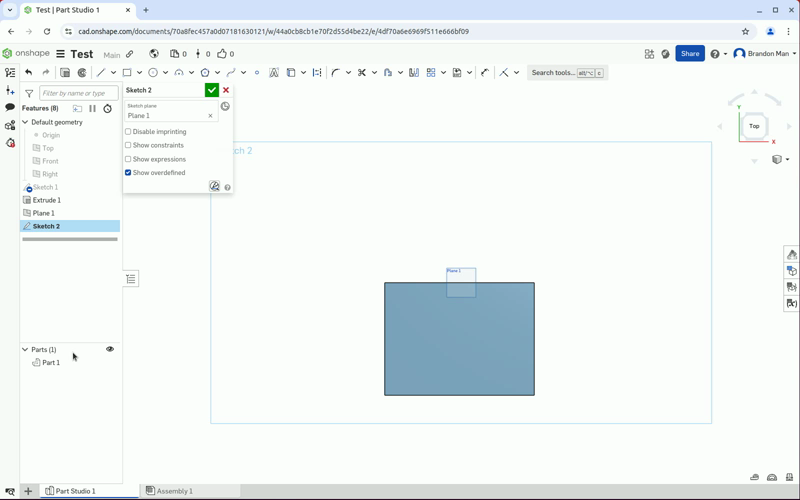
key(y)
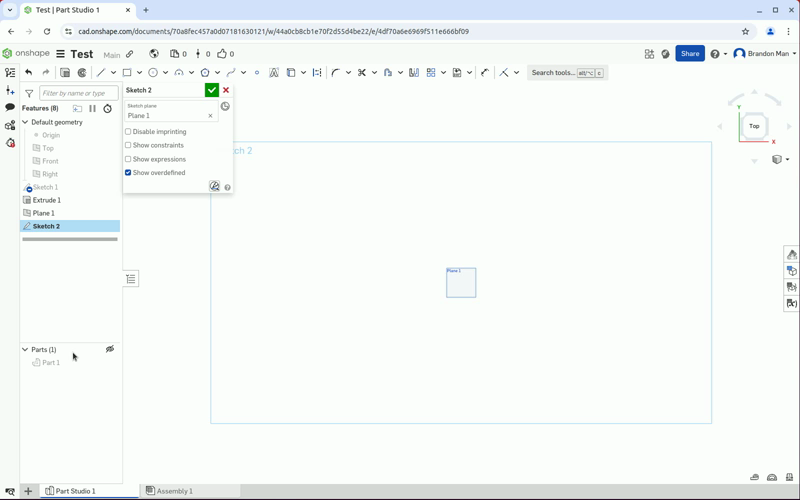
key(l)
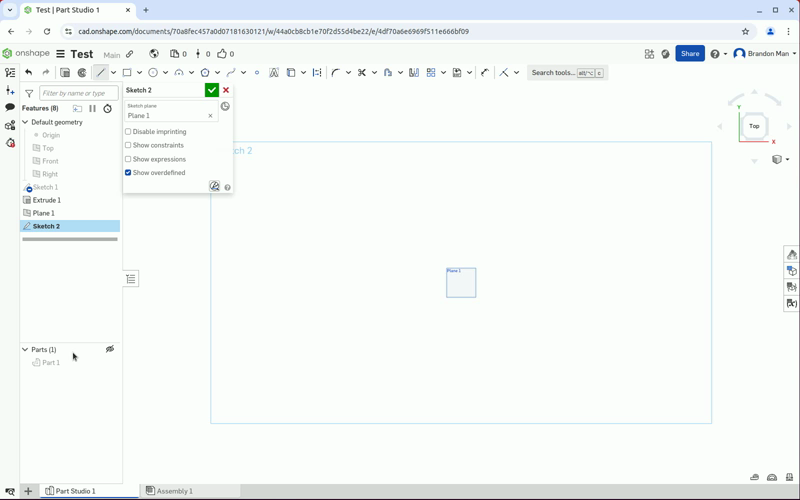
key_down(shift)
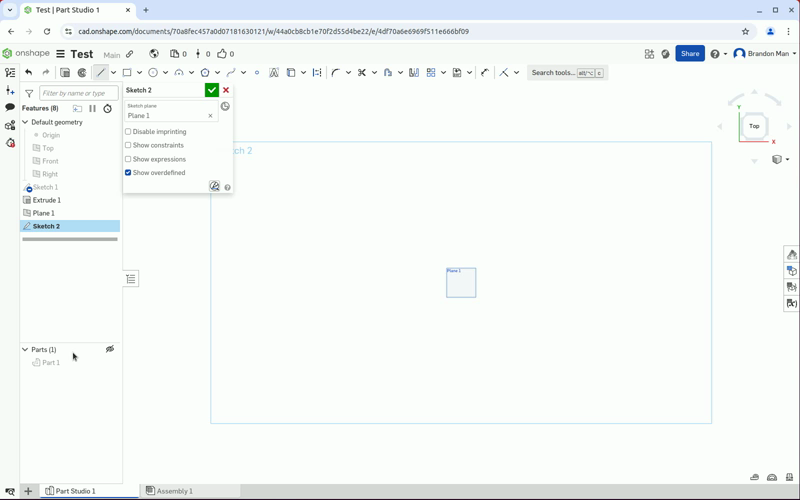
mouse_move(534, 376)
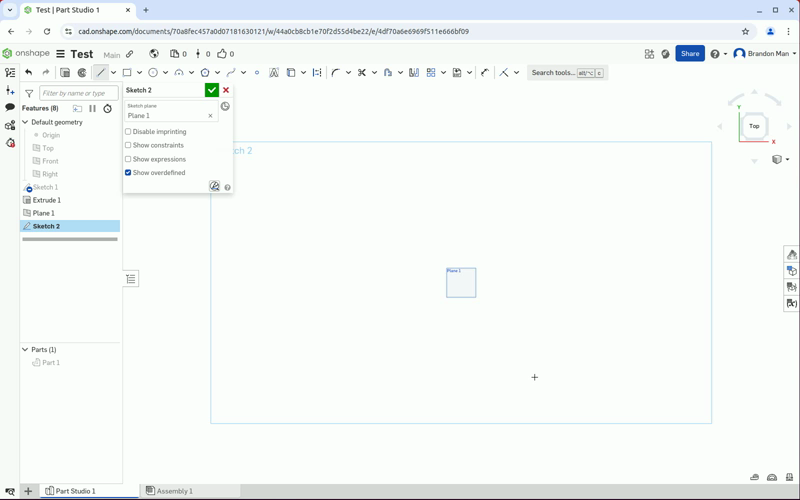
click(534, 376)
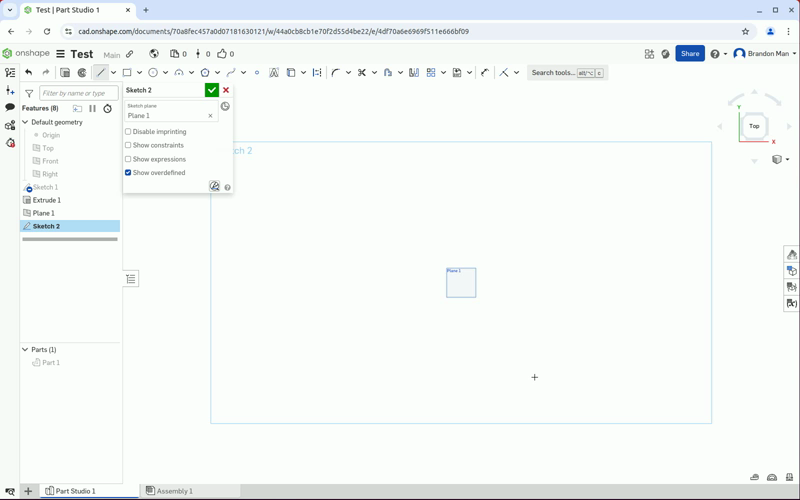
key_up(shift)
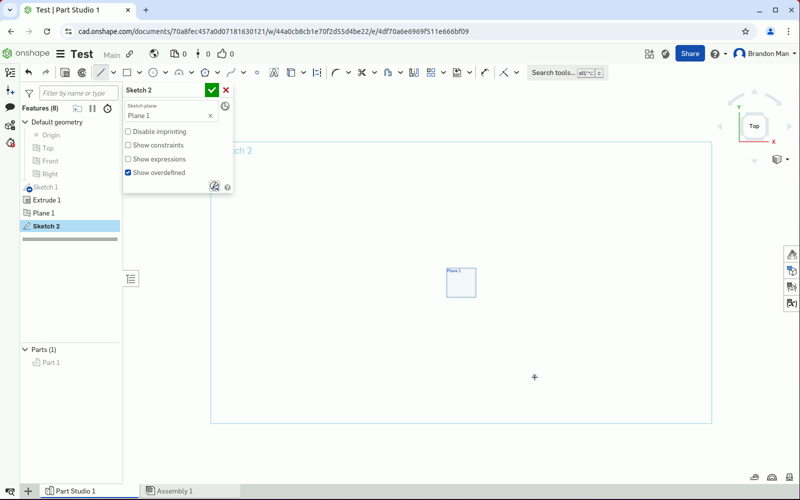
key_down(shift)
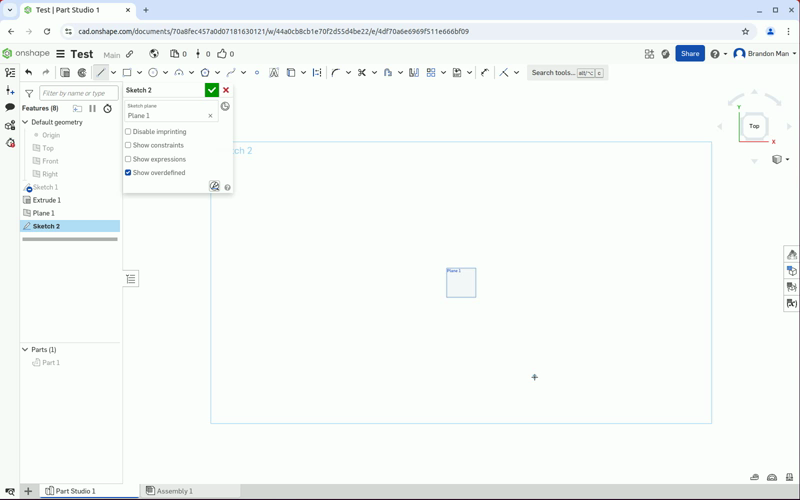
mouse_move(534, 301)
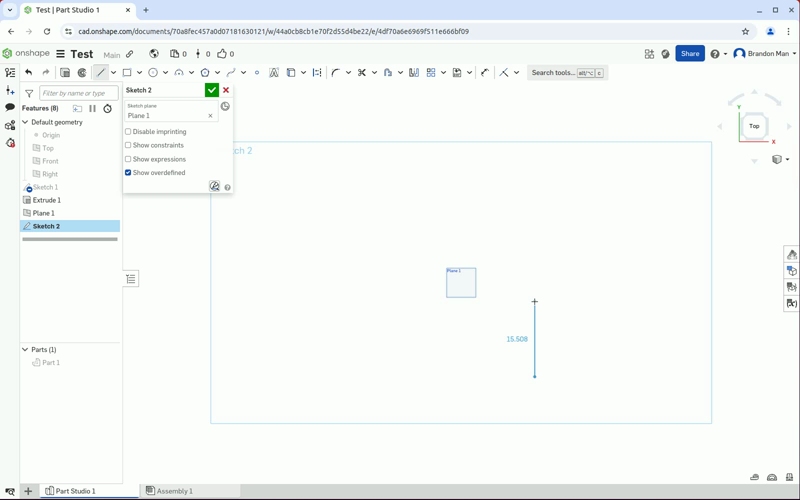
click(534, 301)
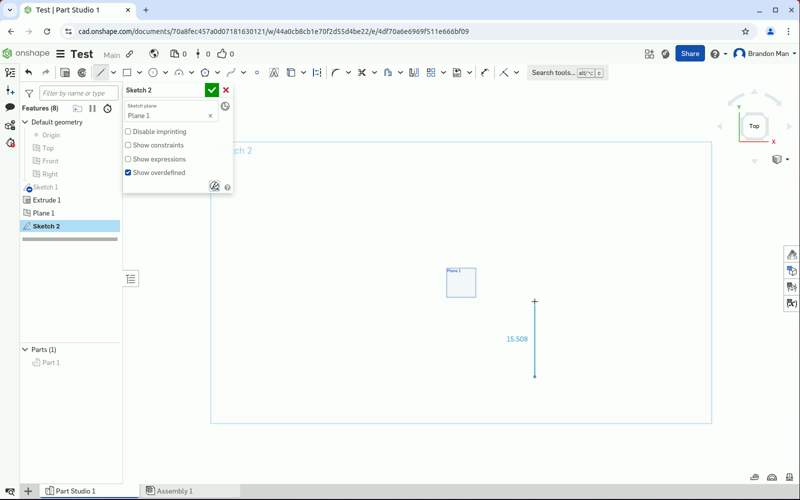
key_up(shift)
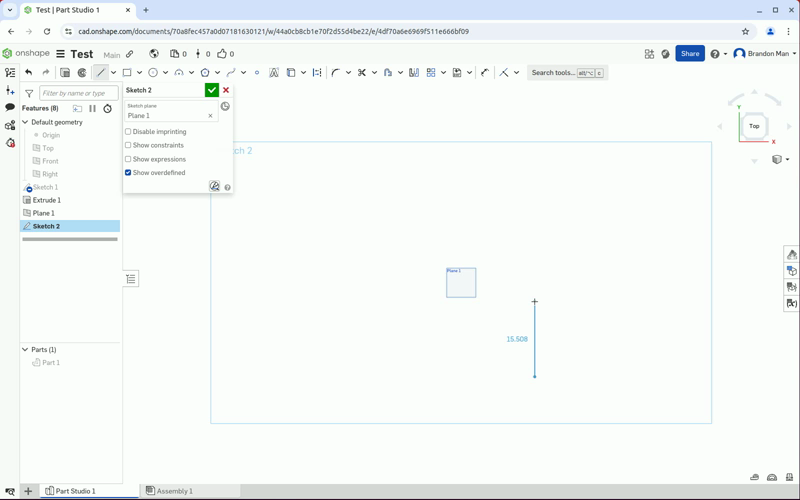
key(esc)
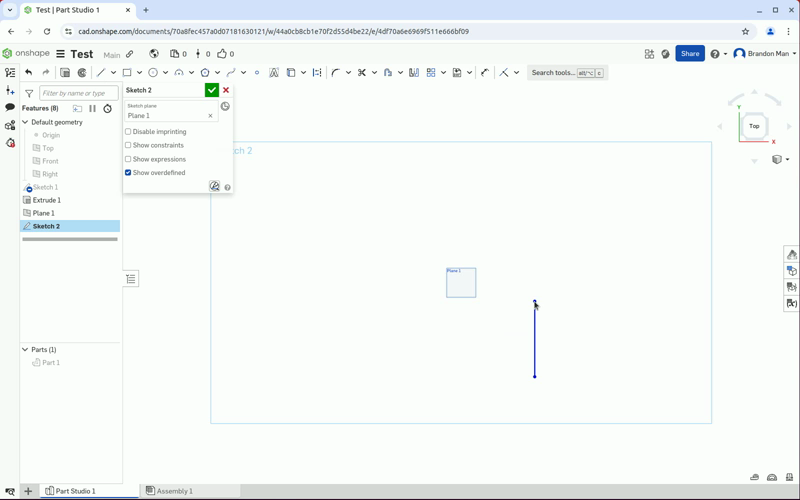
key(a)
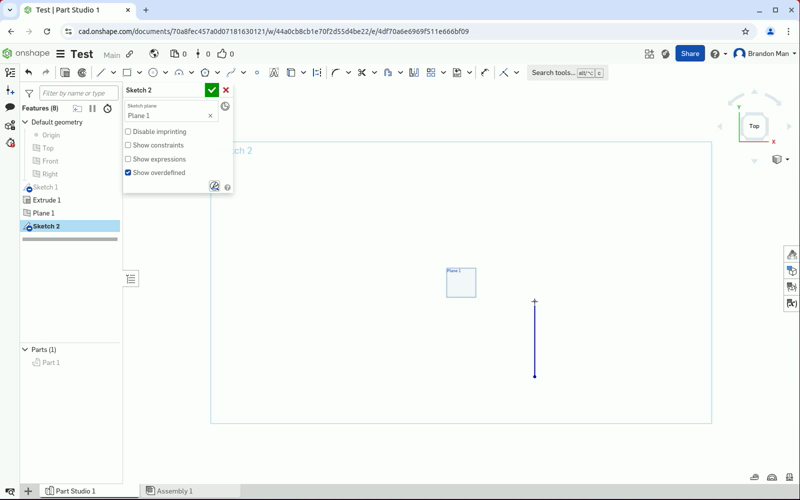
mouse_move(534, 301)
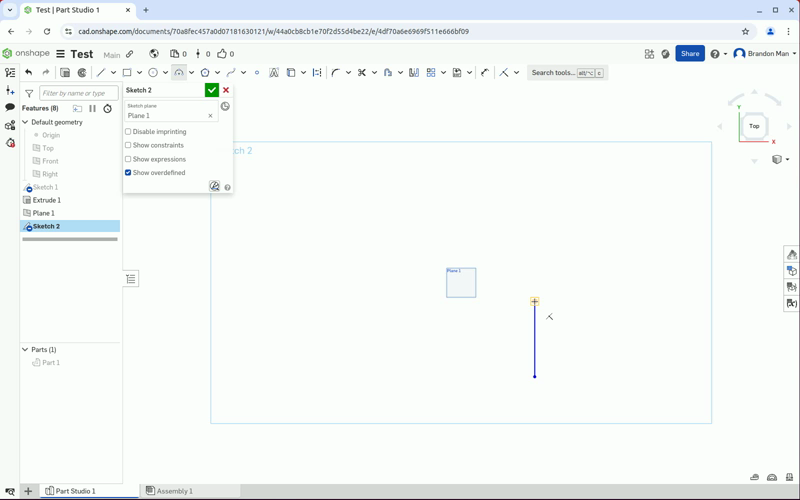
click(534, 301)
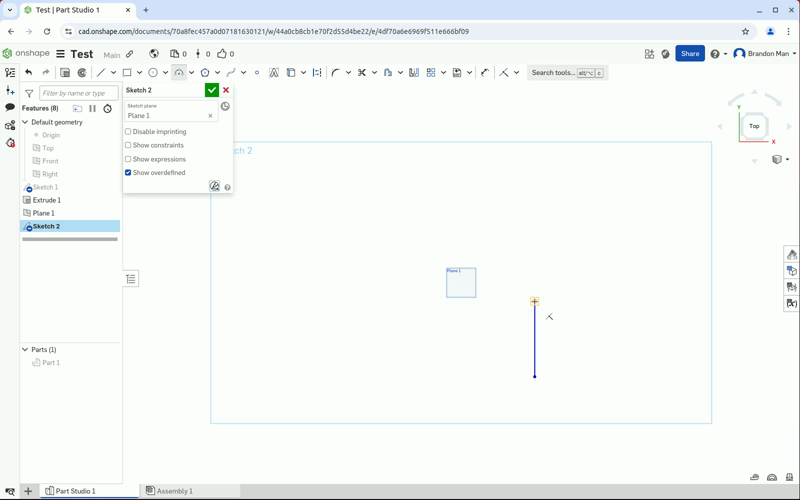
mouse_move(534, 376)
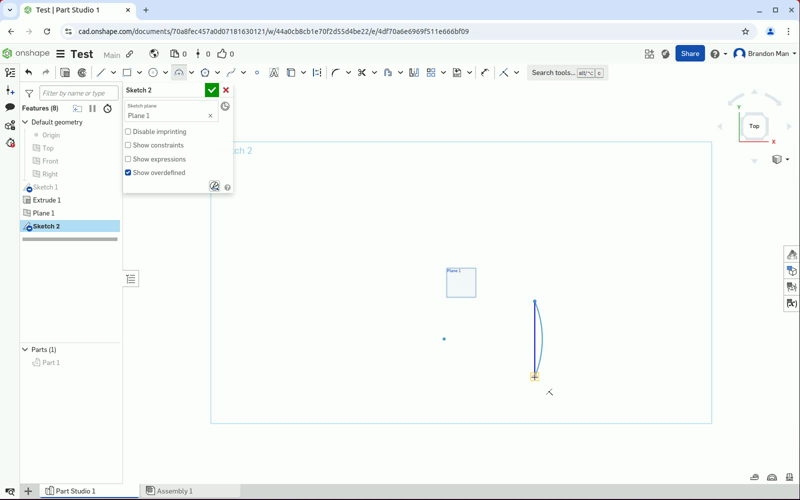
click(534, 376)
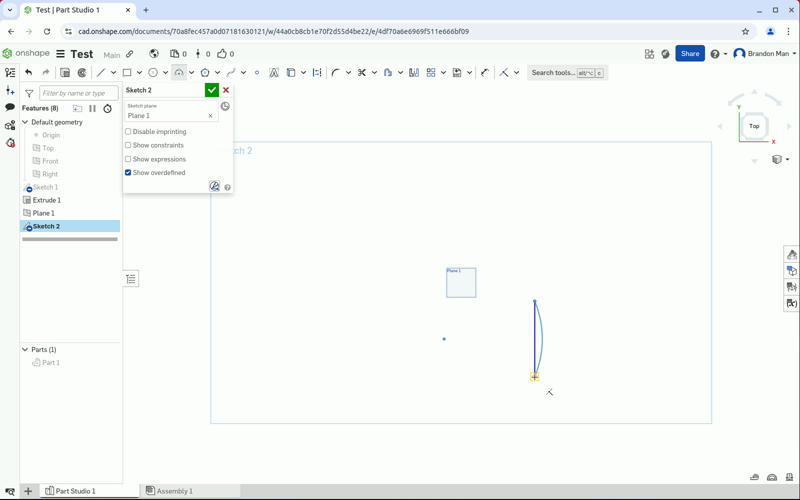
key_down(shift)
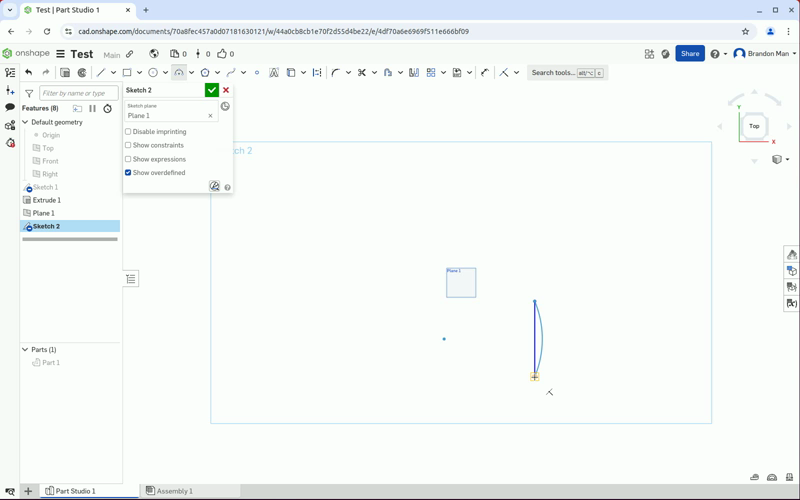
mouse_move(496, 339)
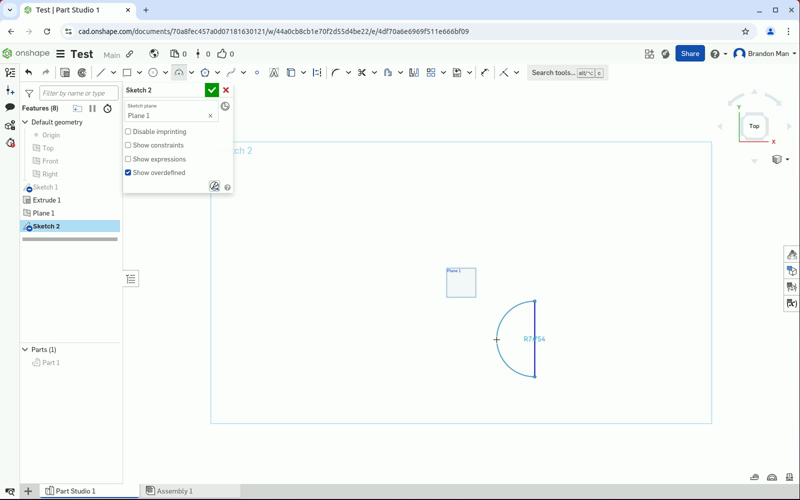
click(496, 339)
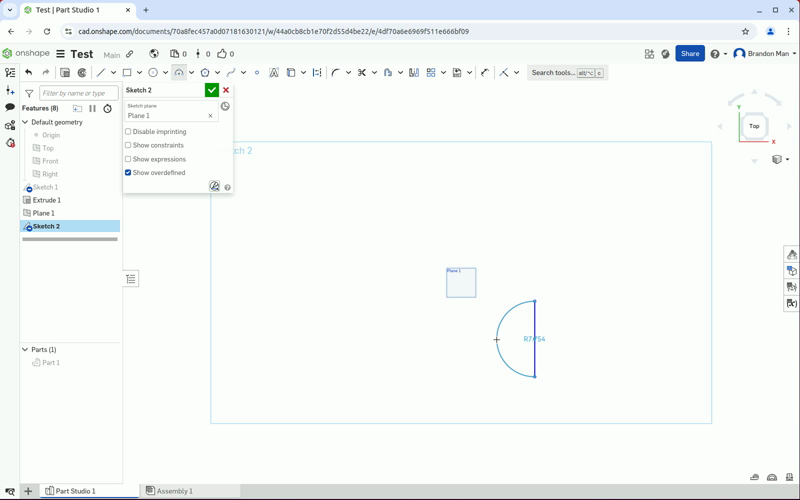
key_up(shift)
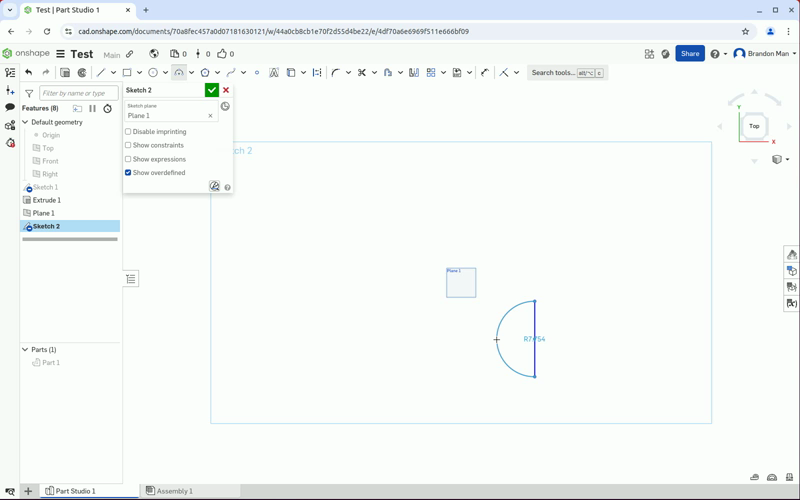
key(esc)
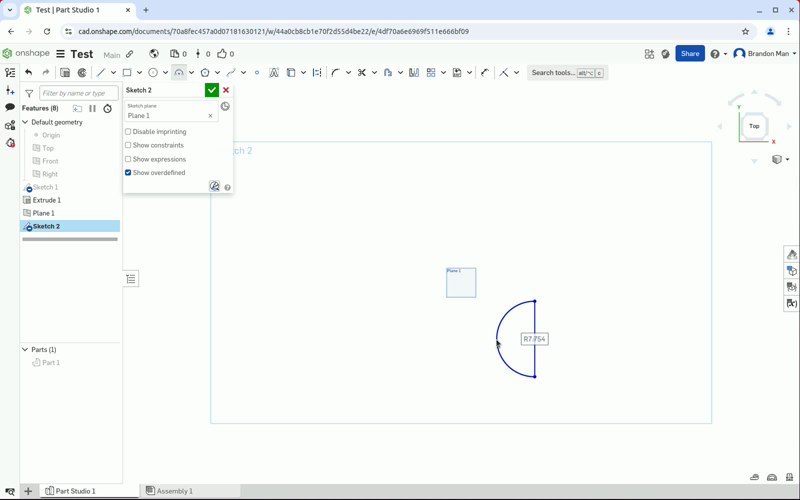
mouse_move(528, 366)
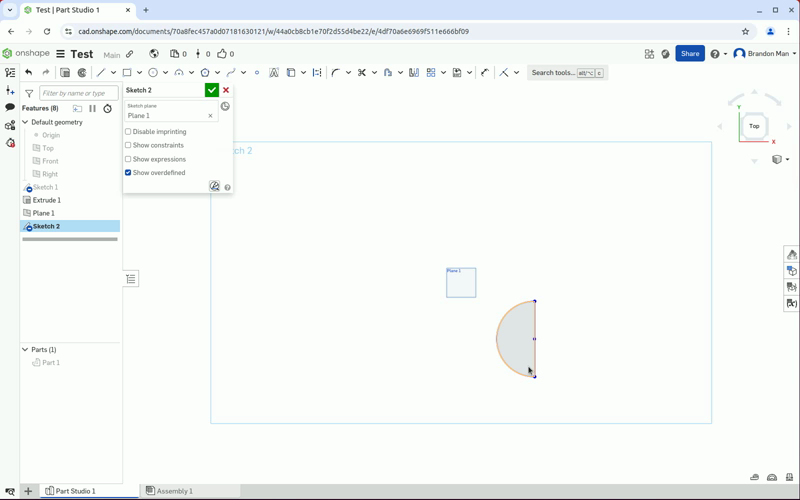
scroll(6)
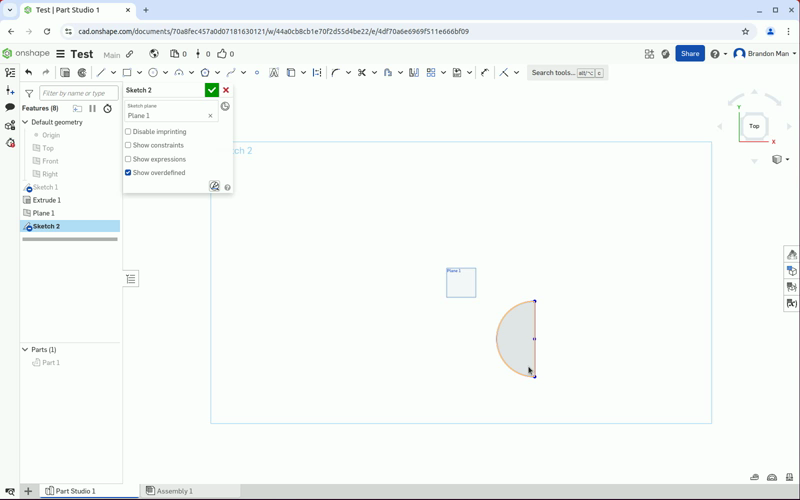
scroll(6)
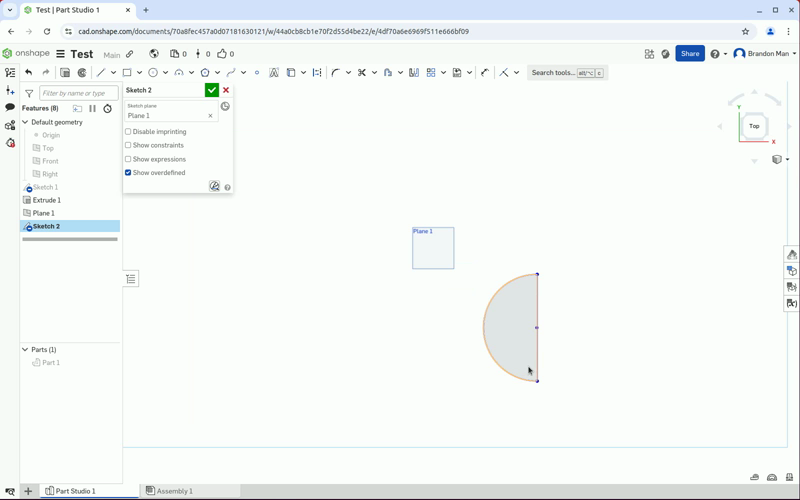
scroll(6)
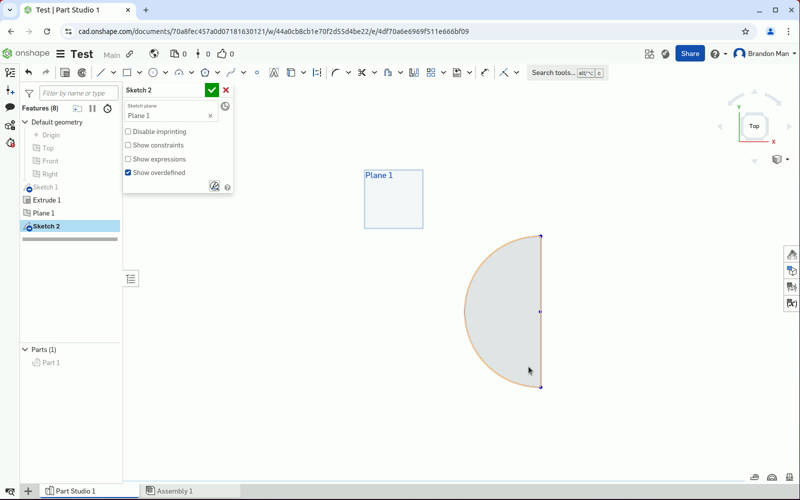
scroll(6)
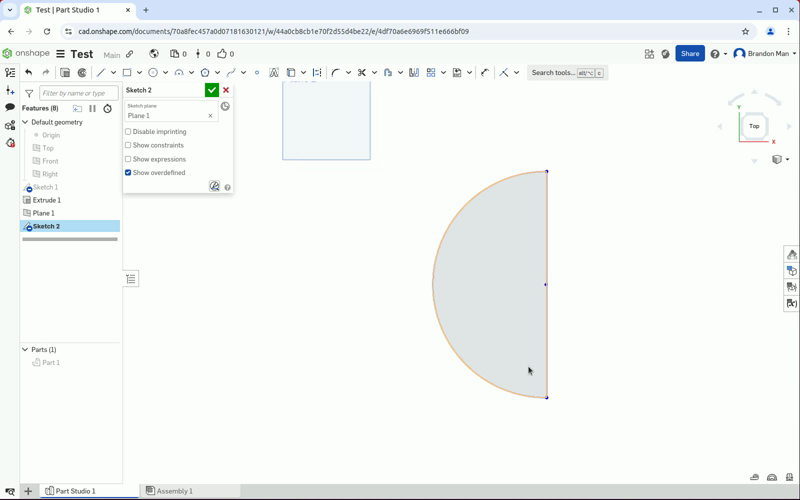
scroll(6)
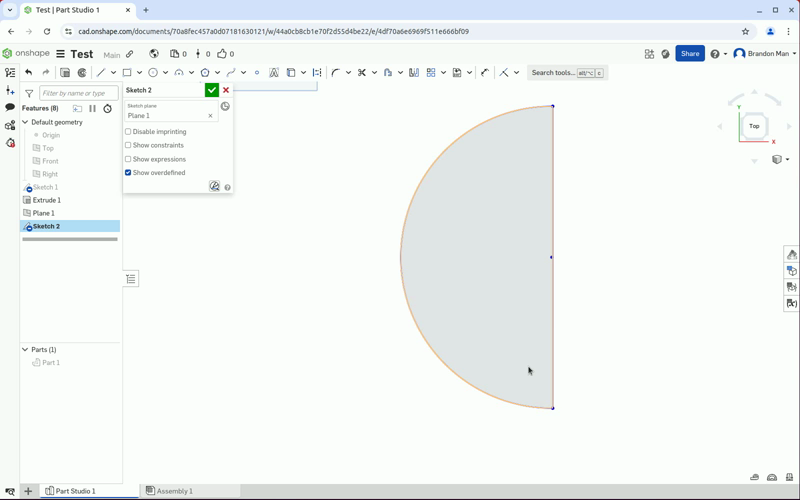
scroll(6)
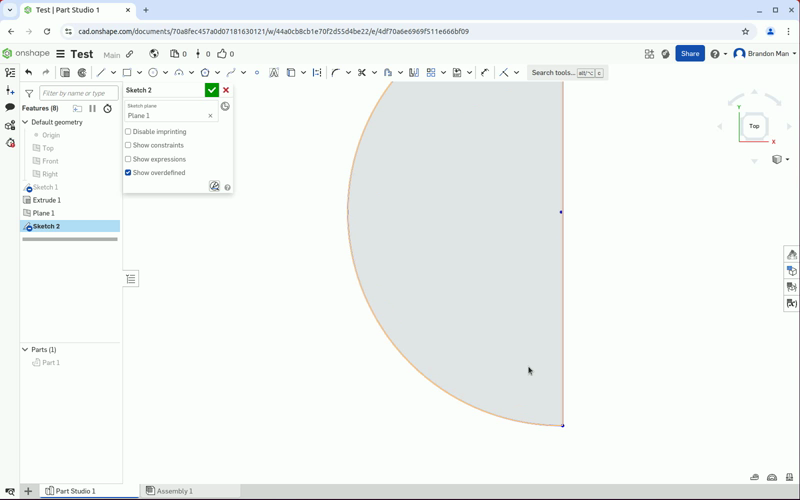
scroll(6)
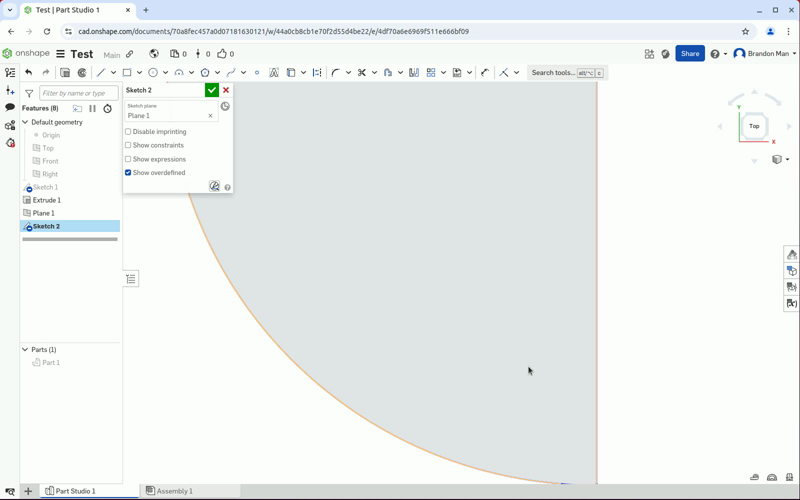
click(528, 366)
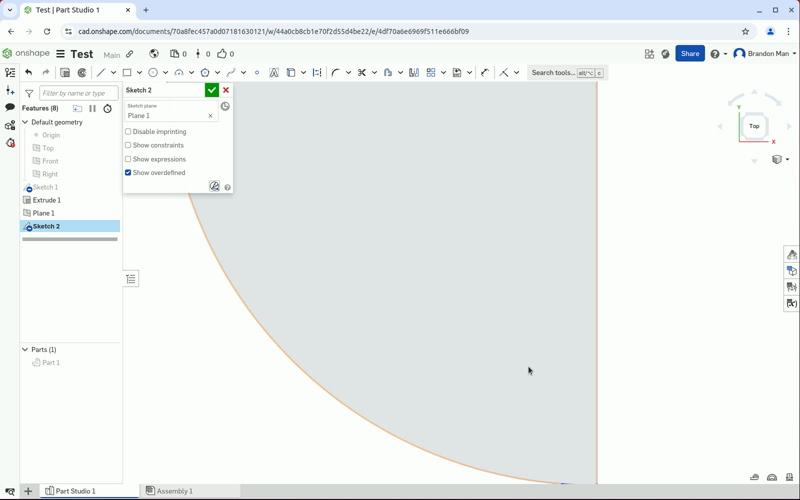
scroll(-6)
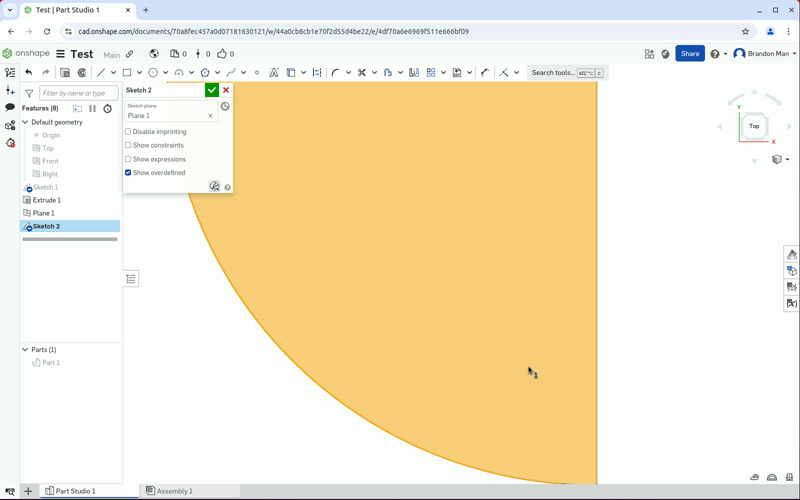
scroll(-6)
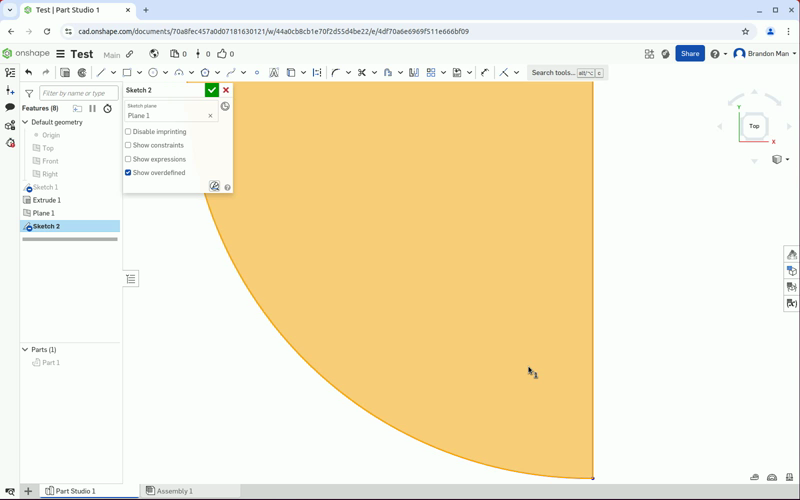
scroll(-6)
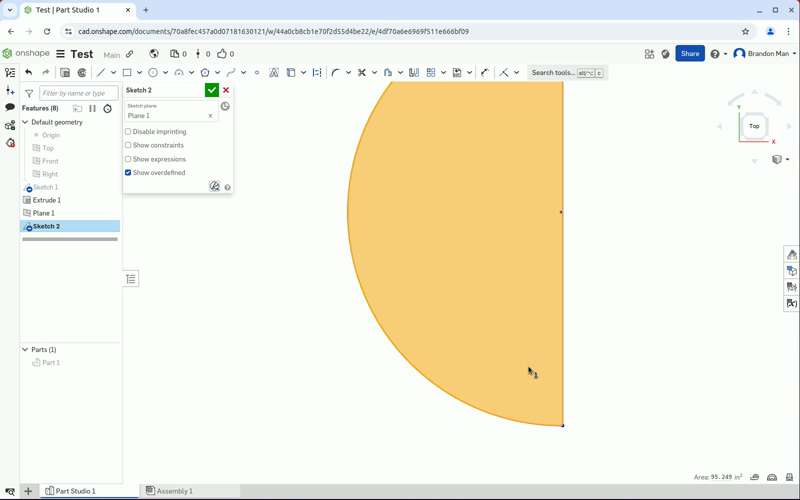
scroll(-6)
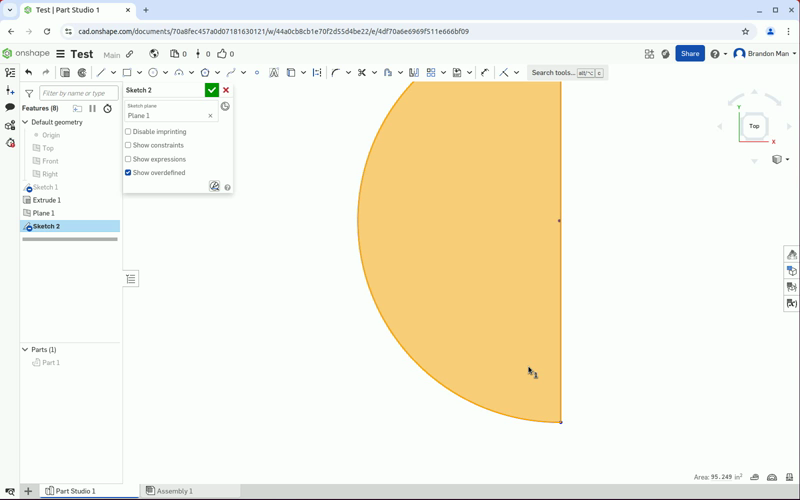
scroll(-6)
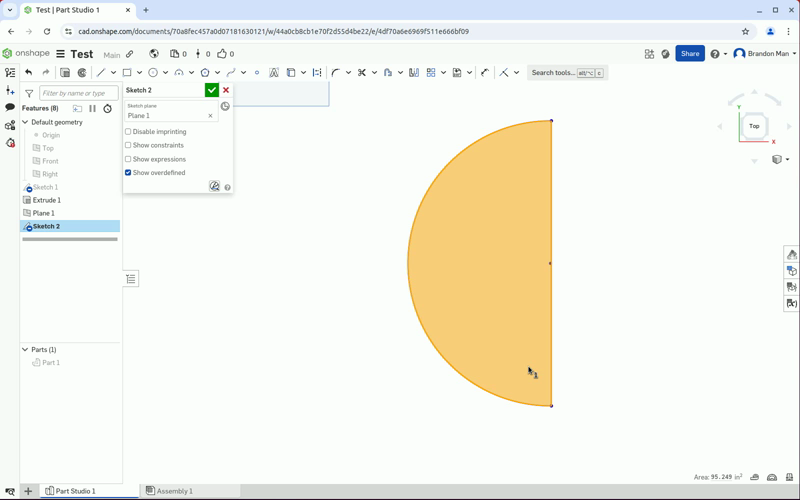
scroll(-6)
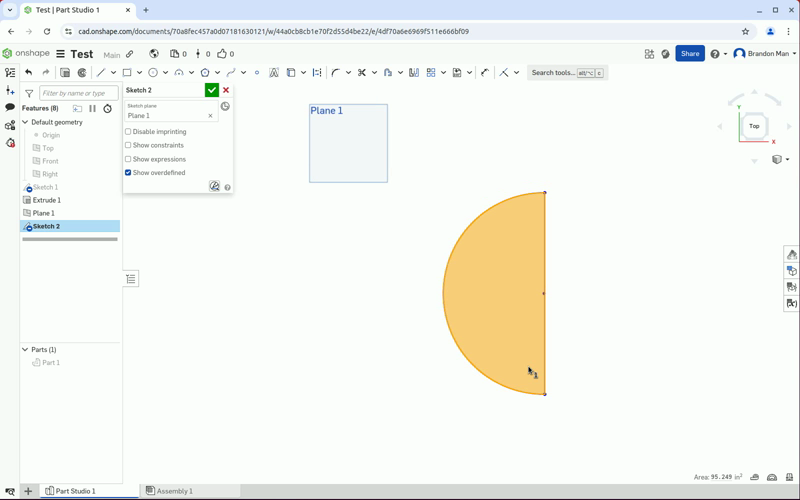
scroll(-6)
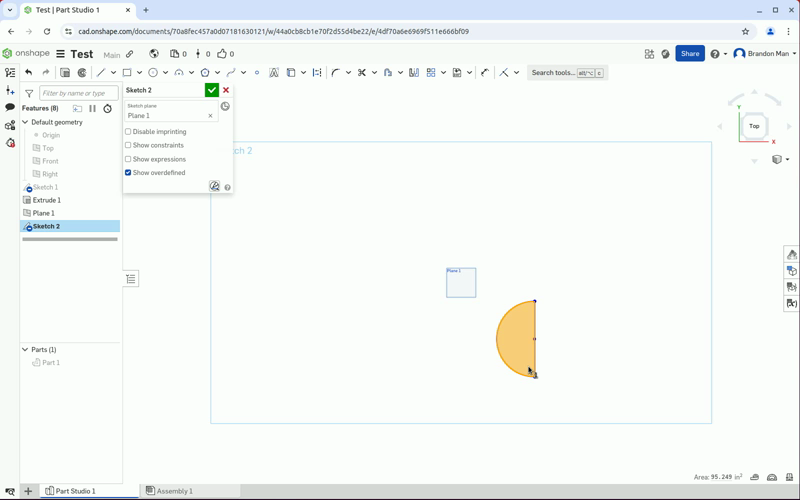
mouse_move(73, 352)
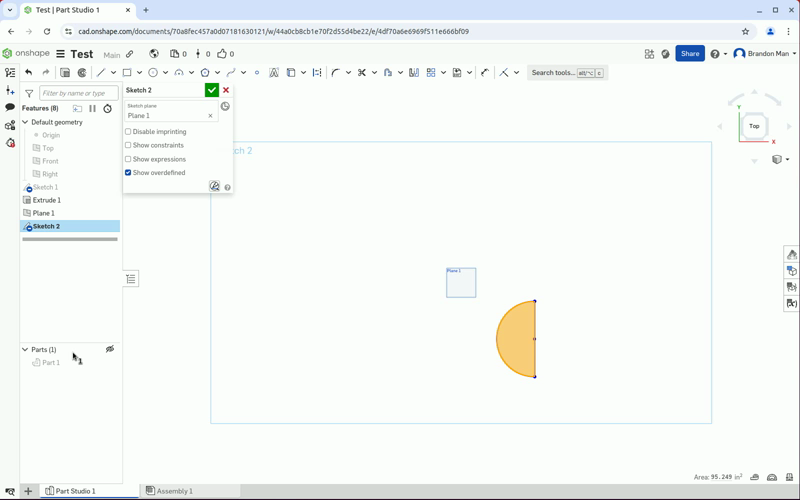
key(shift+y)
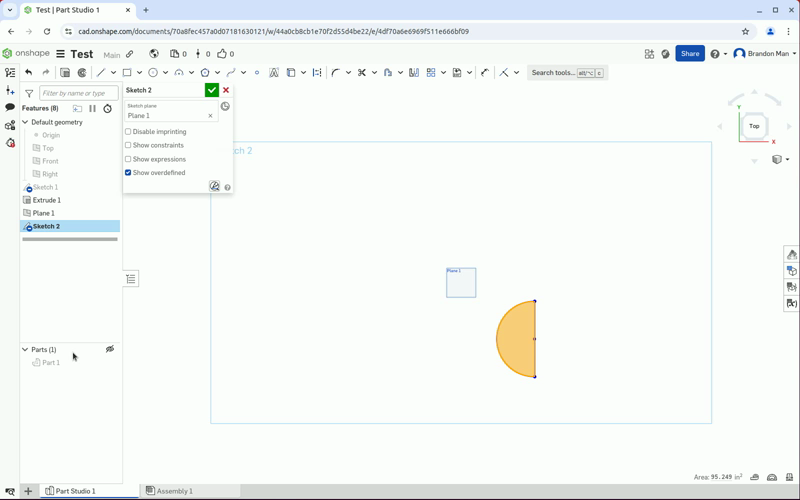
key(shift+e)
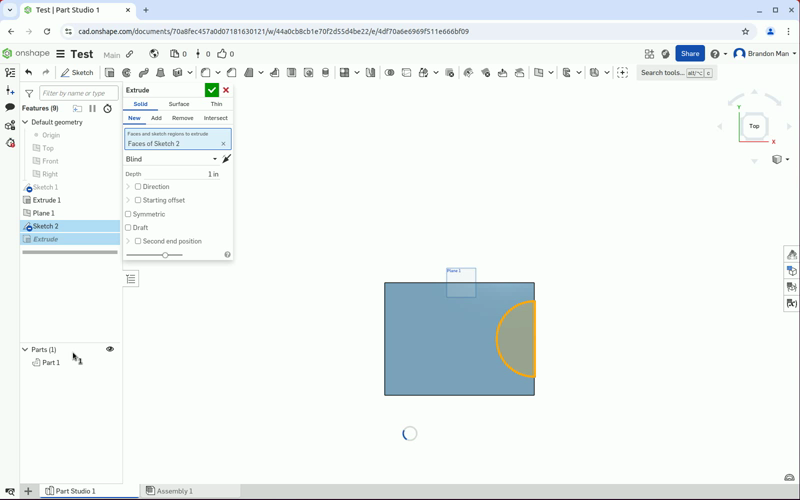
mouse_move(143, 106)
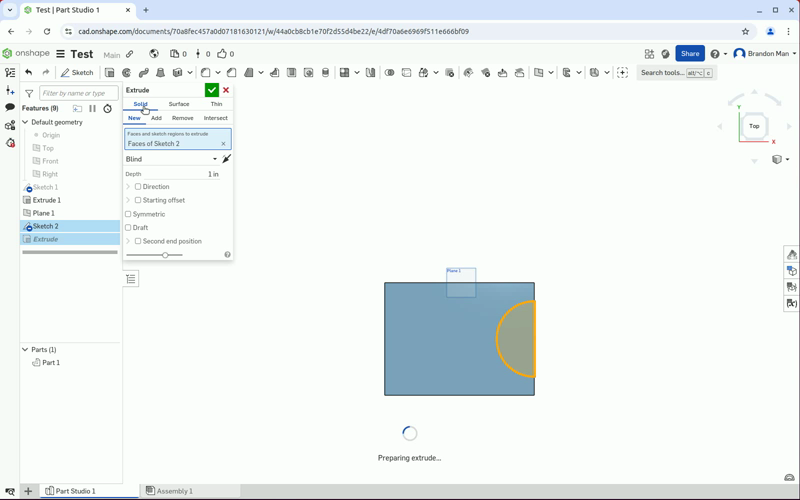
click(143, 106)
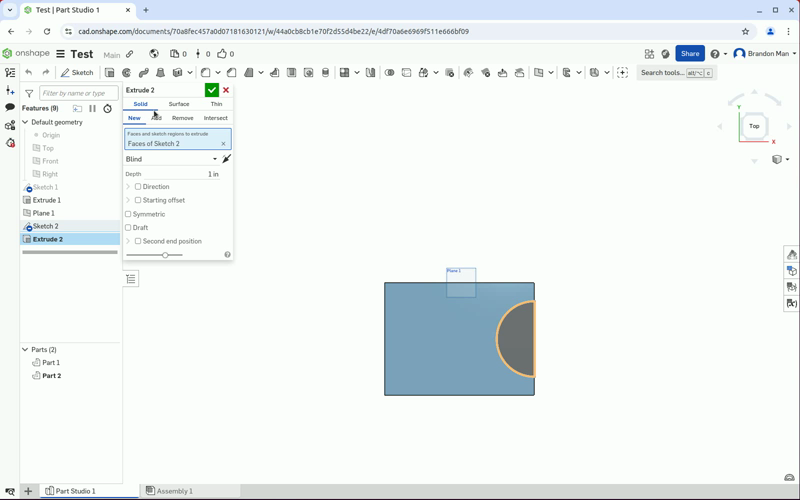
mouse_move(186, 120)
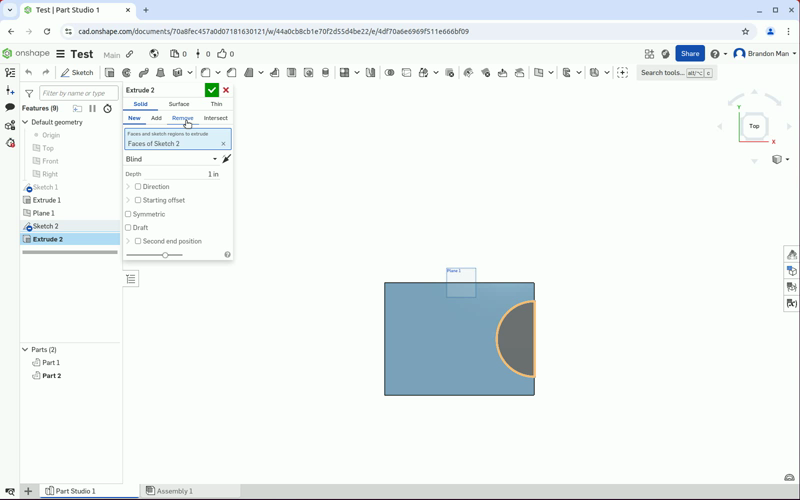
click(186, 120)
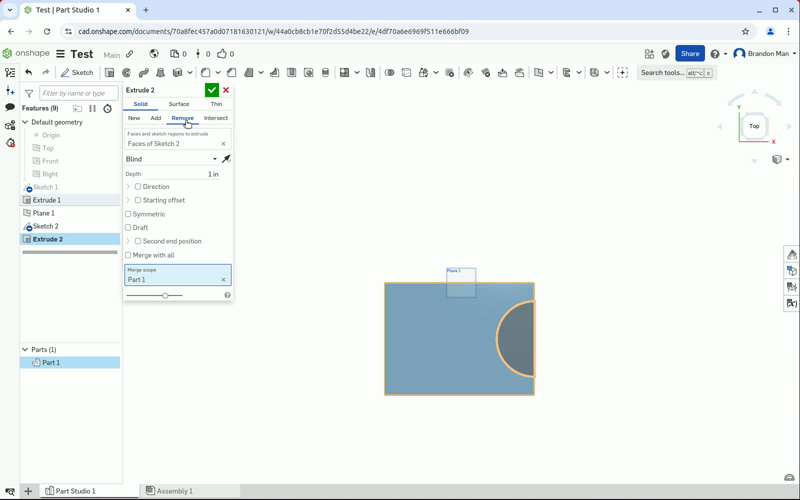
key(tab, 4)
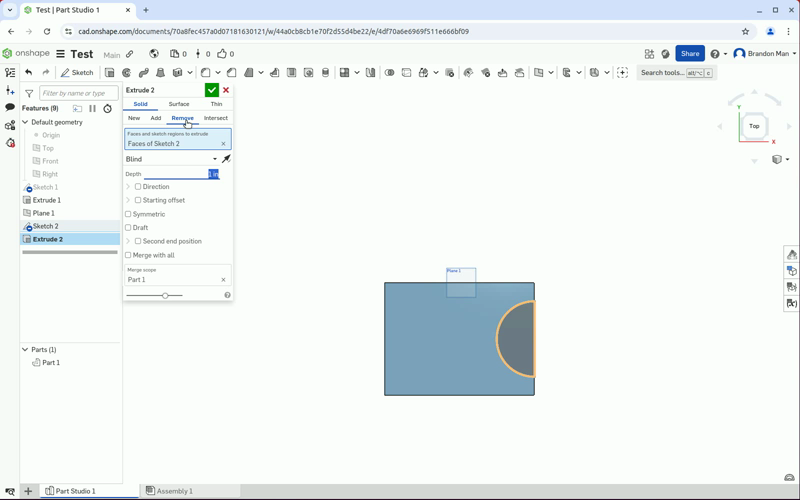
text(19.257)
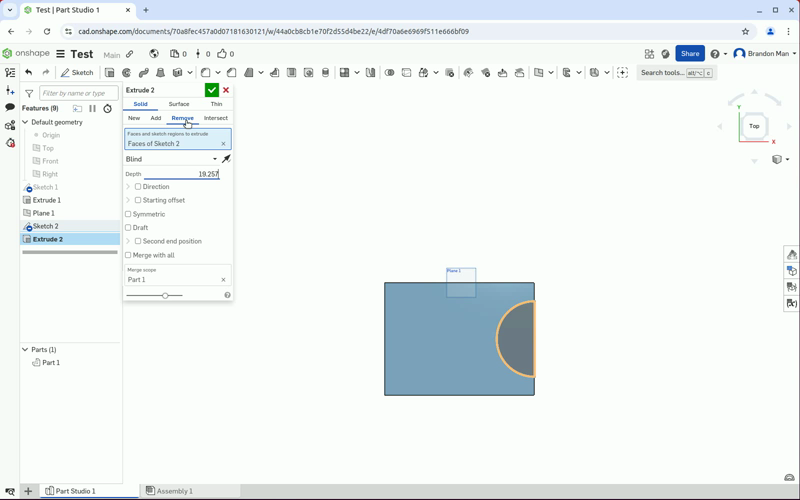
key(tab, 6)
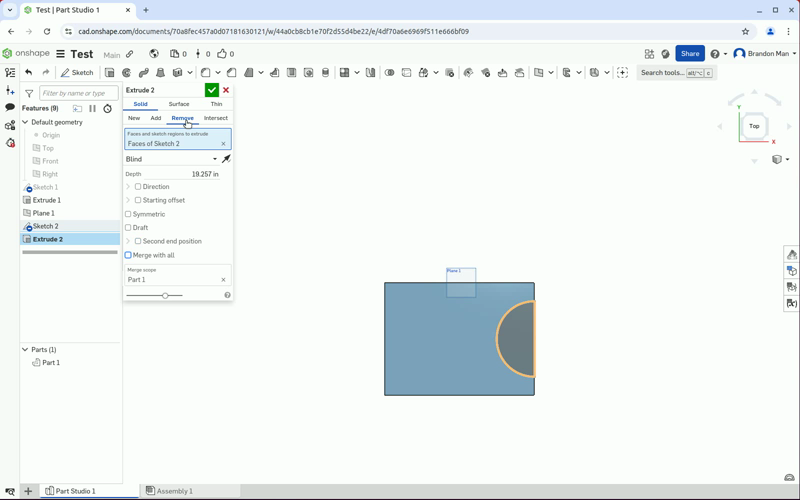
key(space)
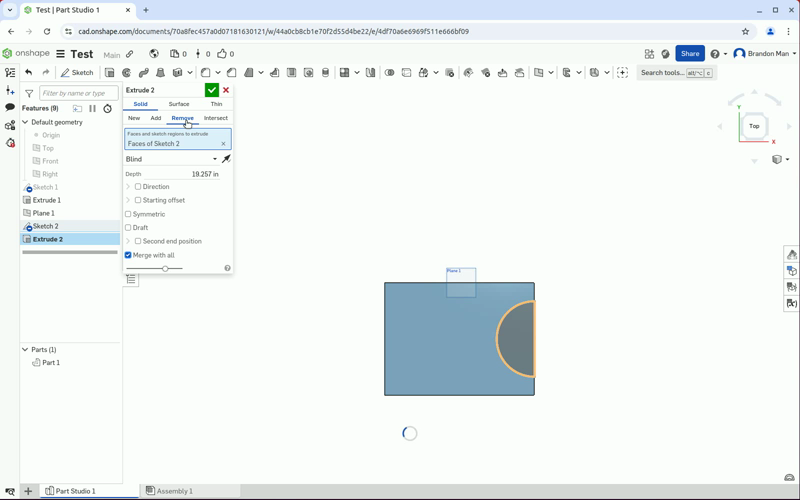
key(enter)
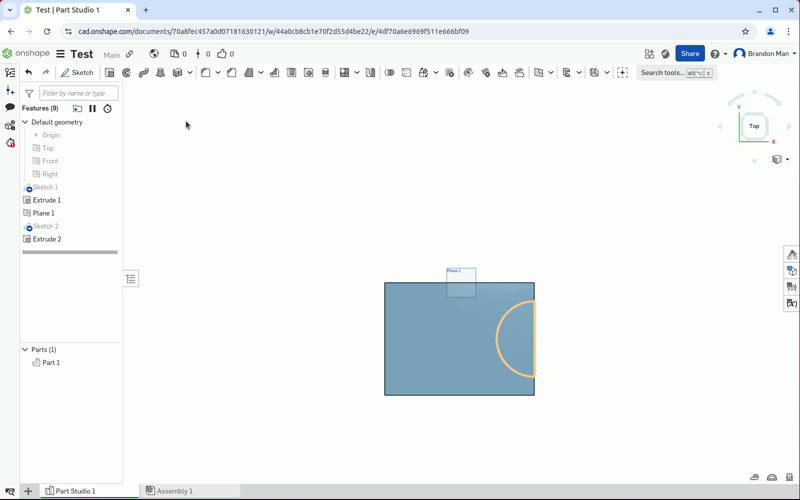
key(shift+h)
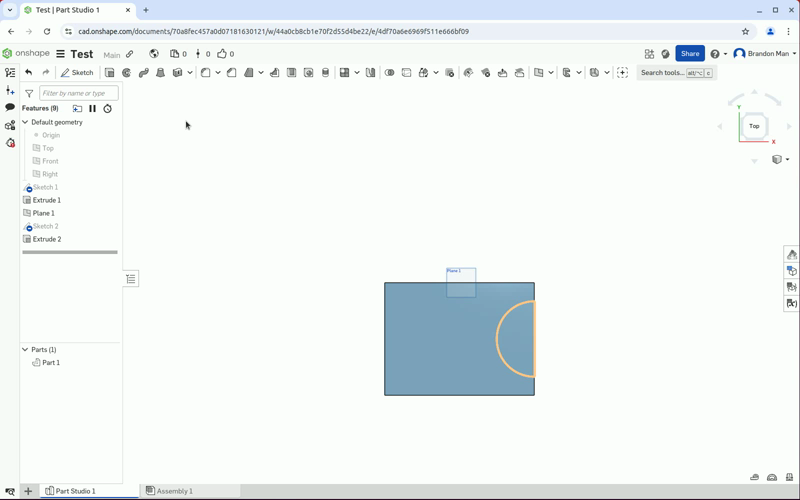
key(shift+h)
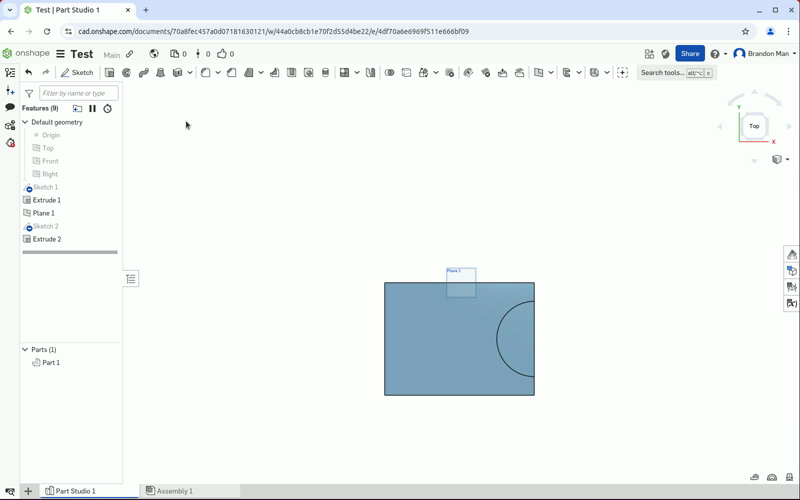
mouse_move(73, 189)
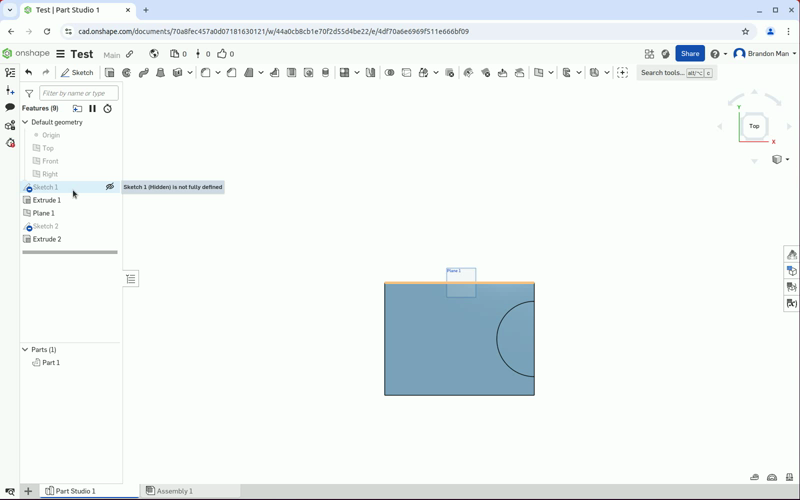
click(73, 189)
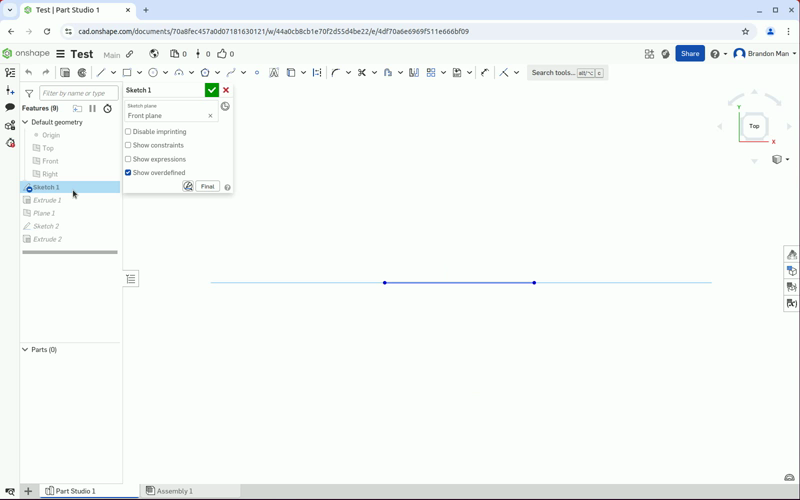
mouse_move(229, 92)
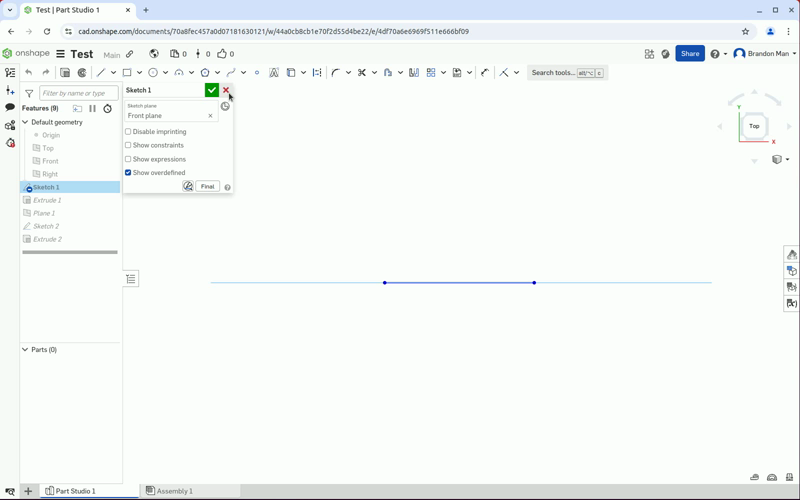
click(229, 92)
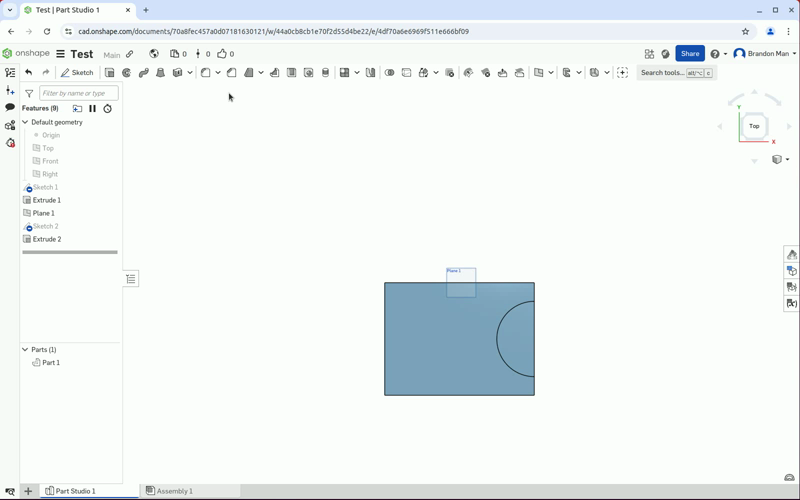
mouse_move(73, 352)
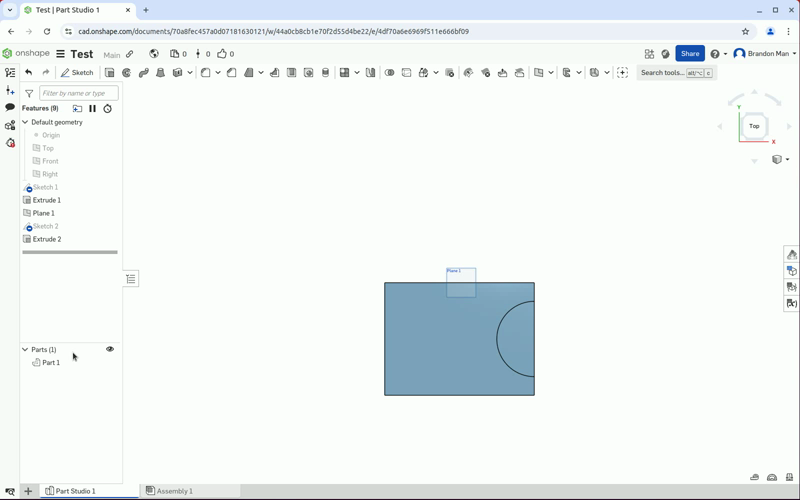
key(y)
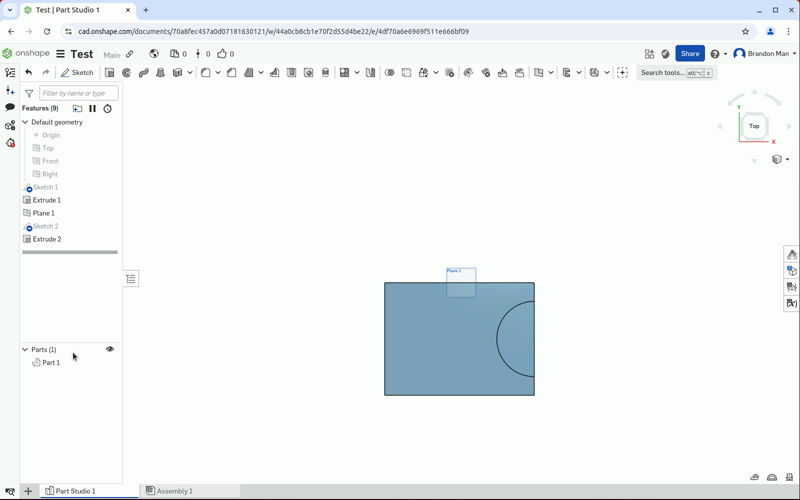
key(shift+p)
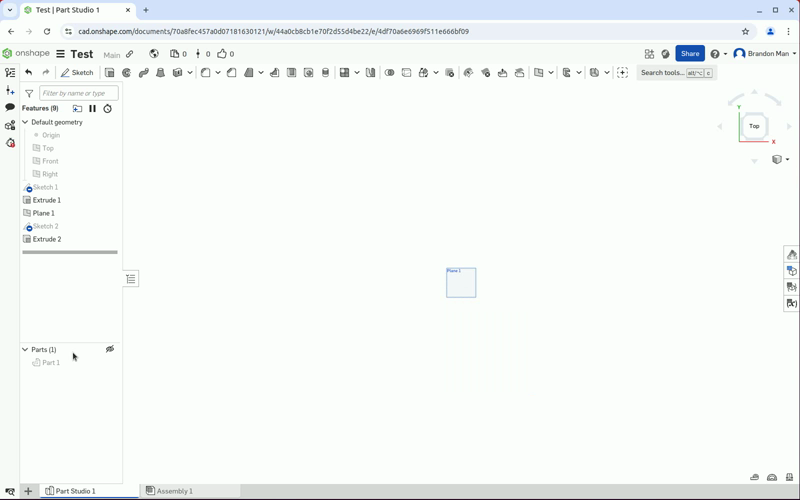
key(space)
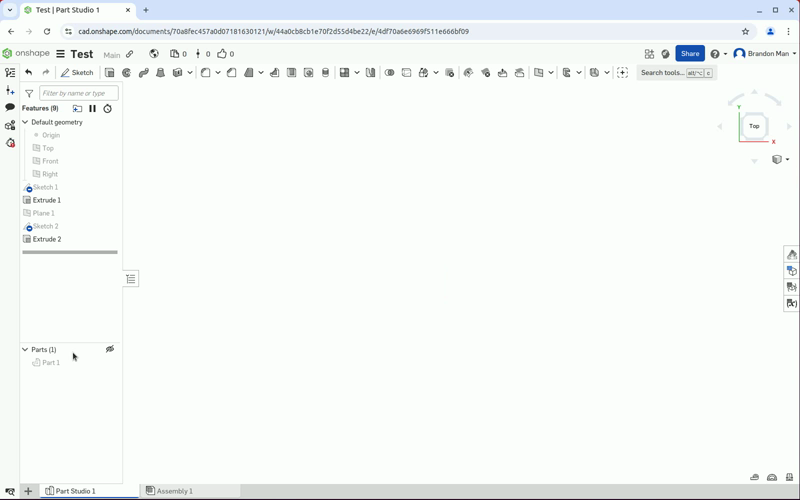
key_down(shift)
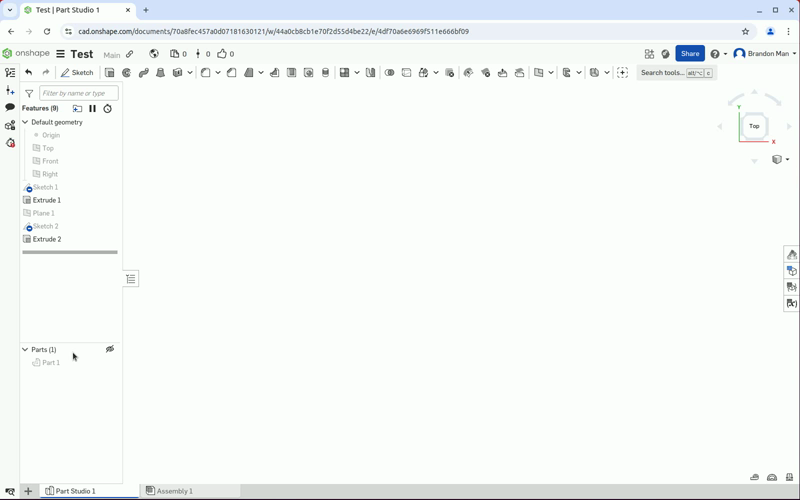
key(up)
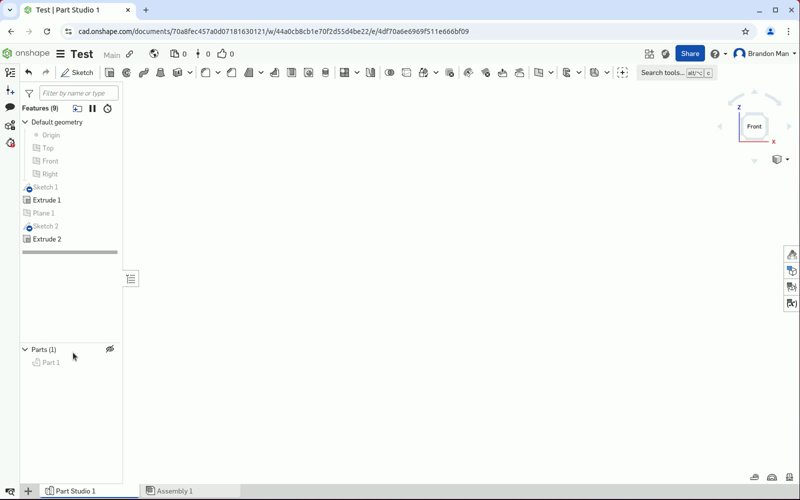
key_up(shift)
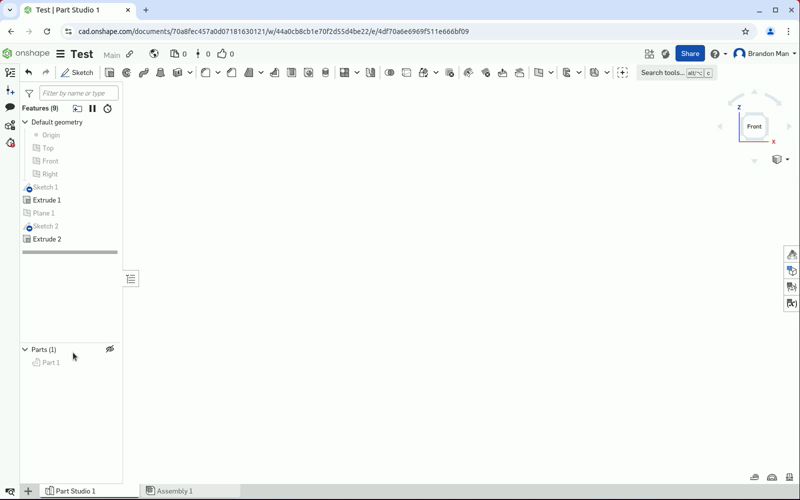
key(space)
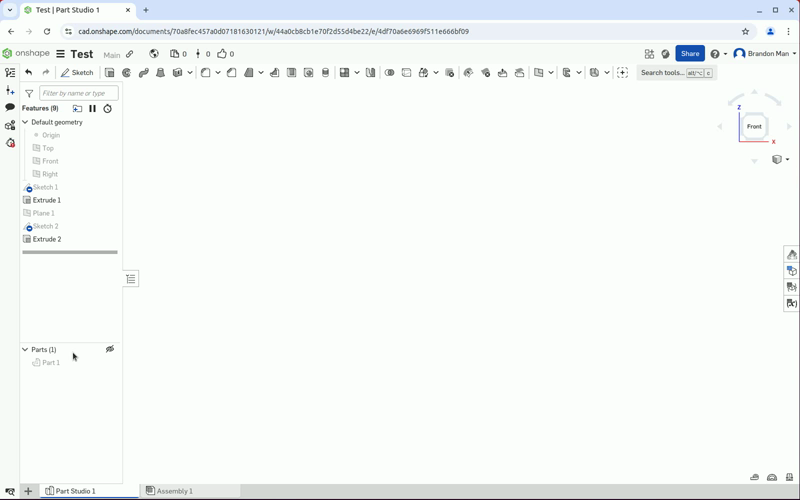
key_down(shift)
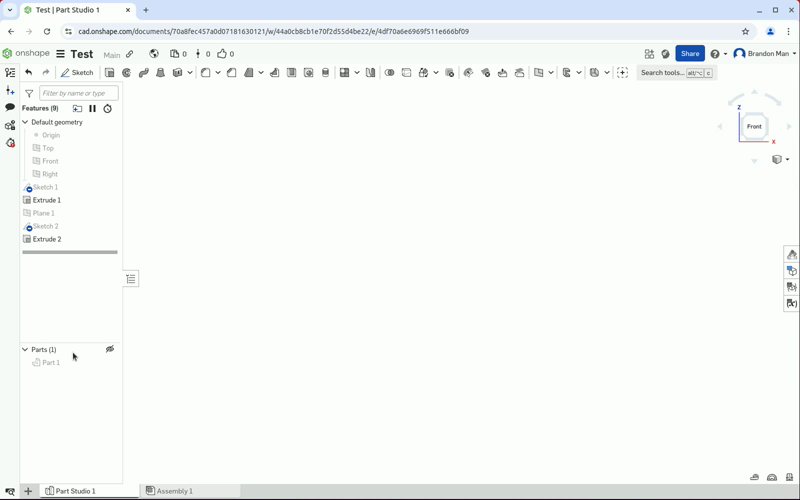
key(left)
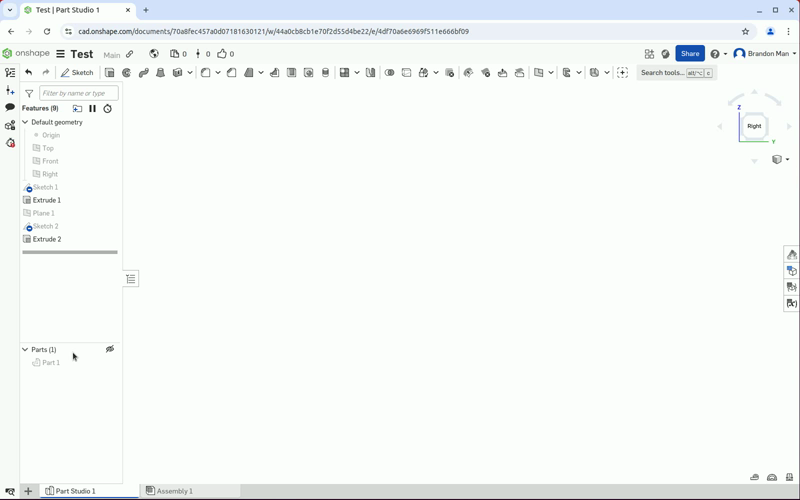
key_up(shift)
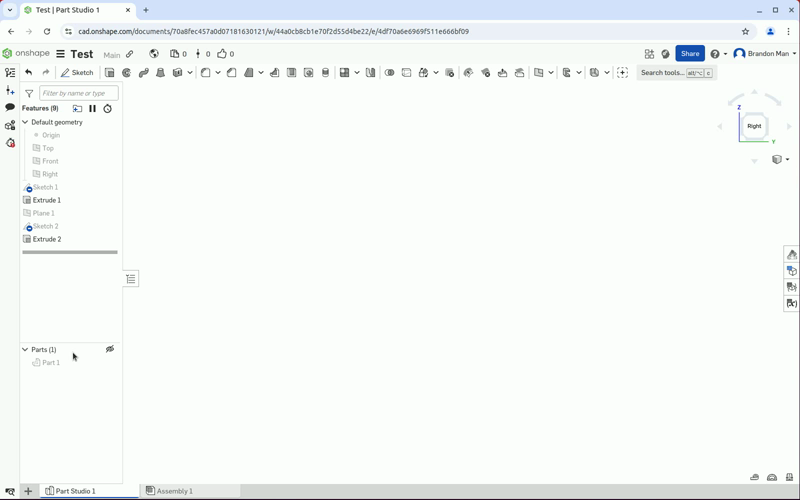
mouse_move(73, 352)
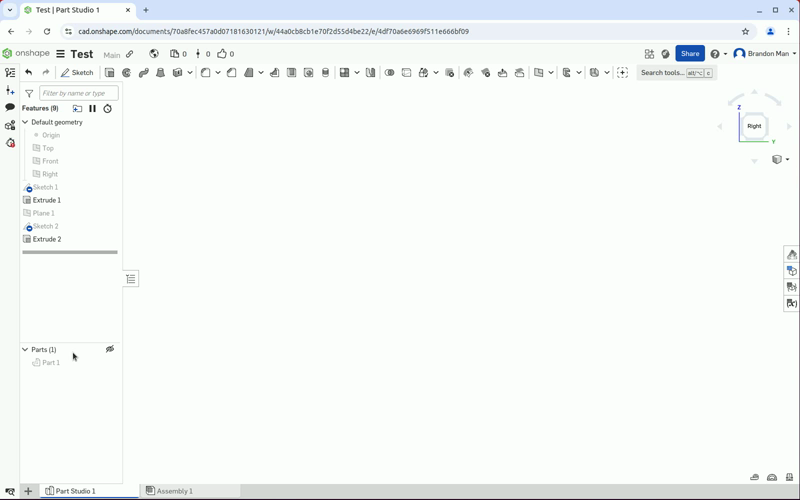
key(shift+y)
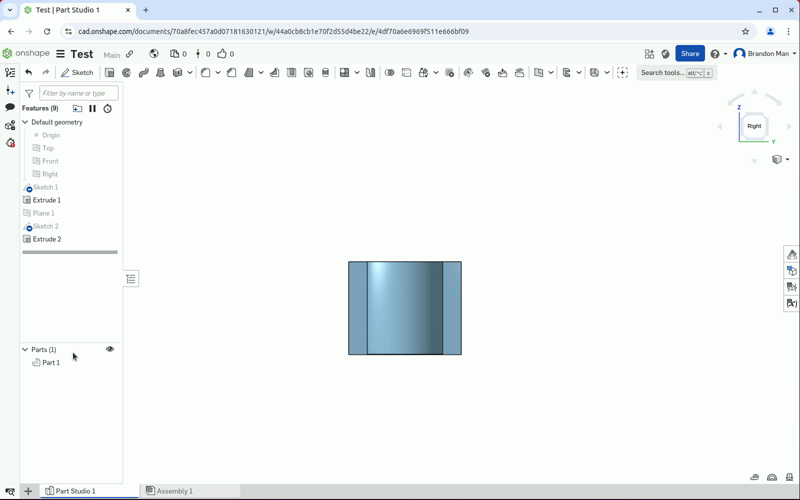
mouse_move(541, 75)
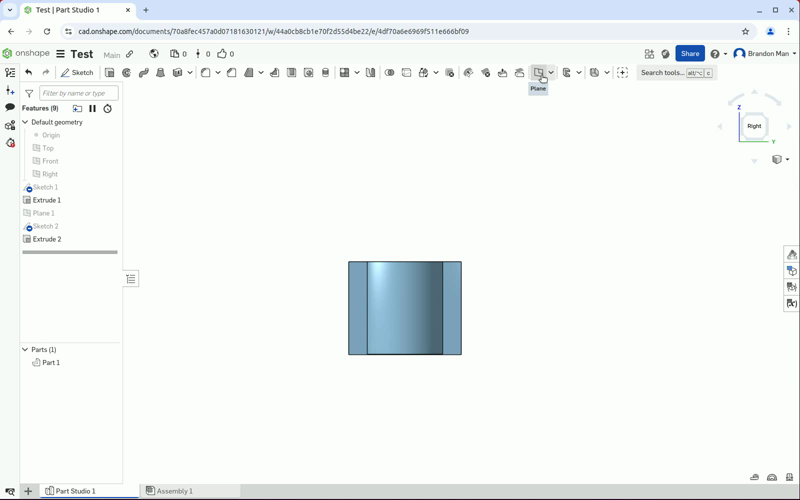
click(541, 75)
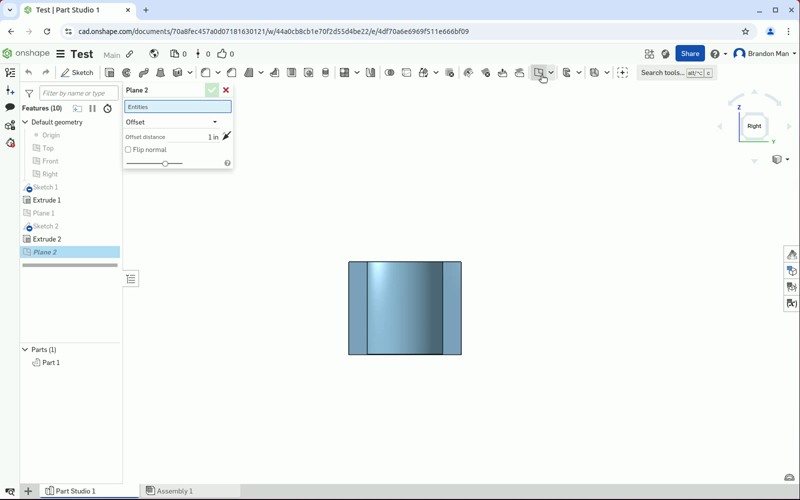
mouse_move(73, 176)
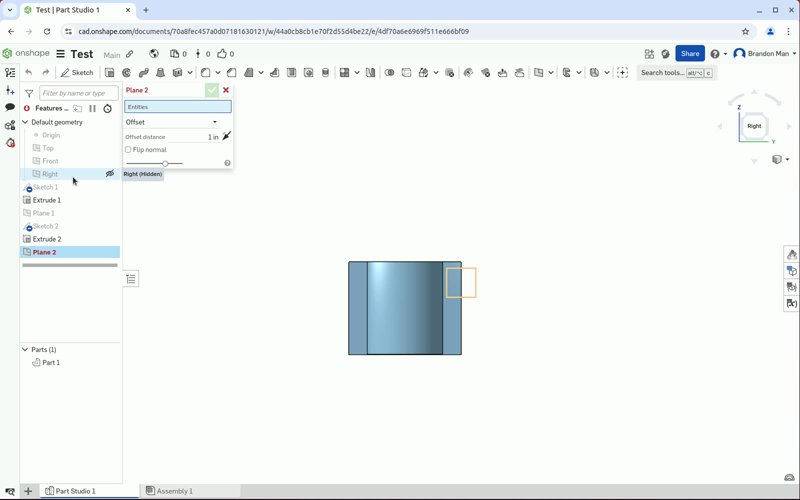
click(73, 176)
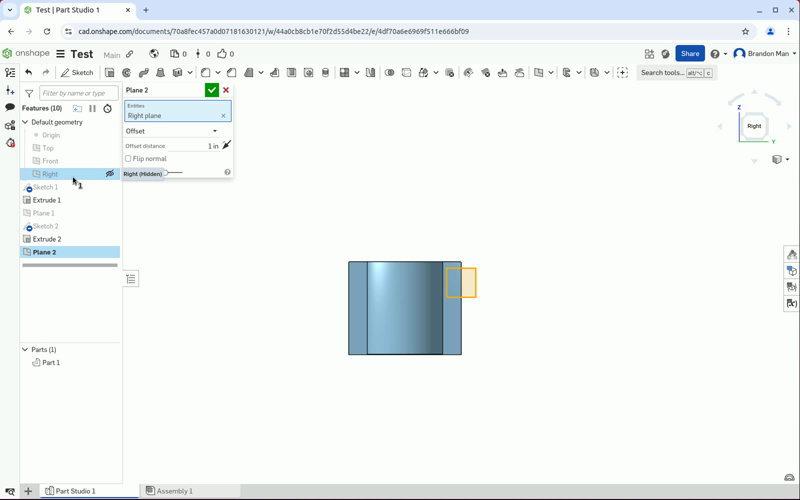
key(tab, 2)
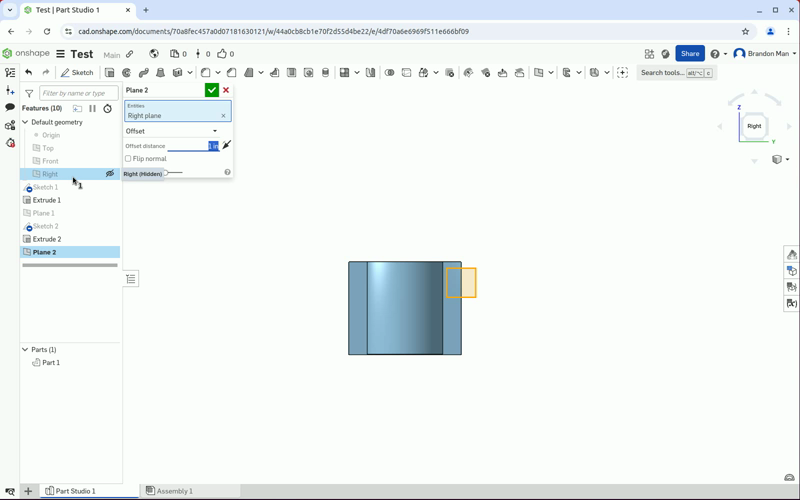
text(15.652)
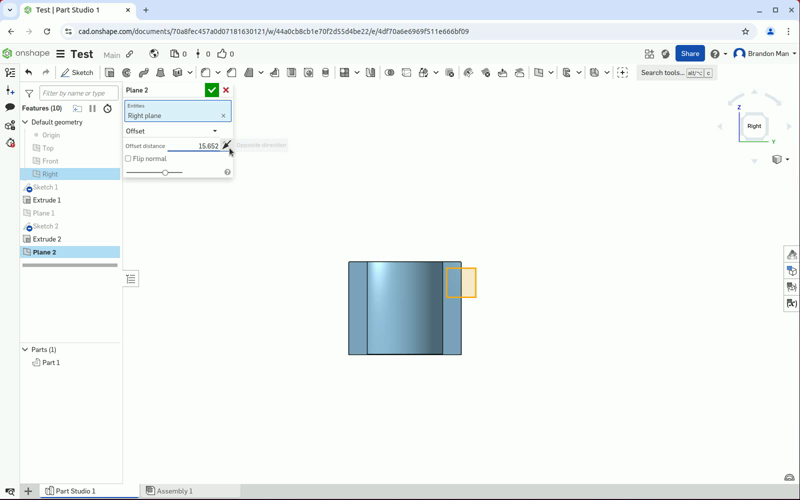
mouse_move(229, 147)
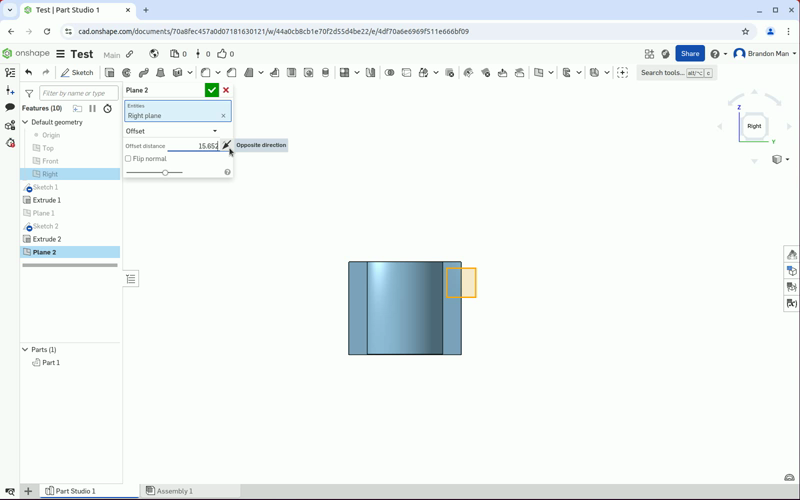
click(229, 147)
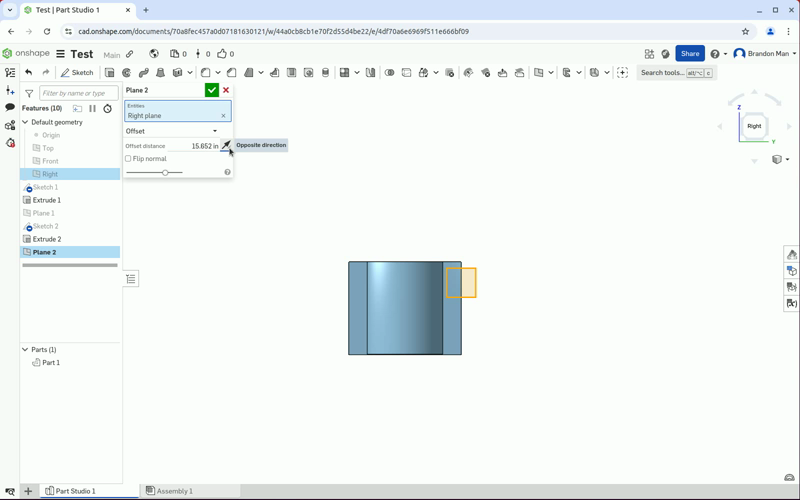
key(enter, 2)
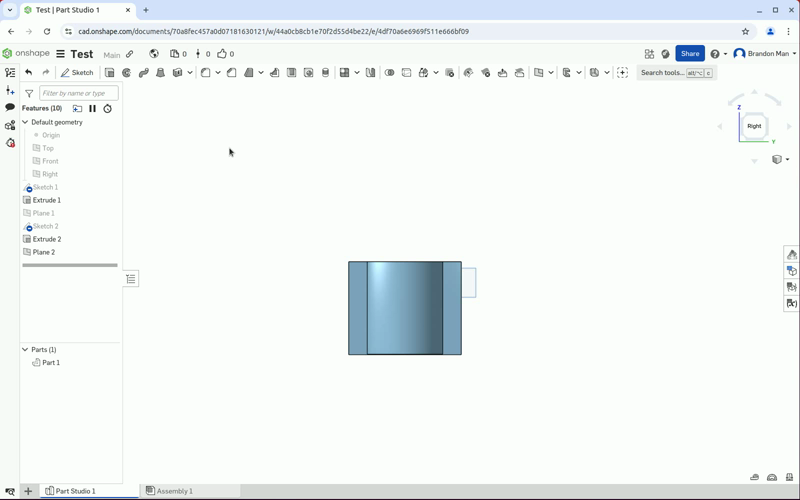
key(shift+s)
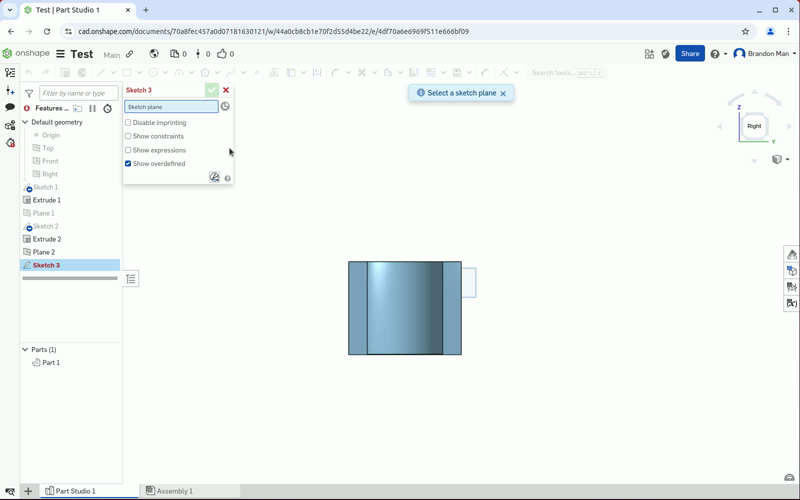
mouse_move(73, 254)
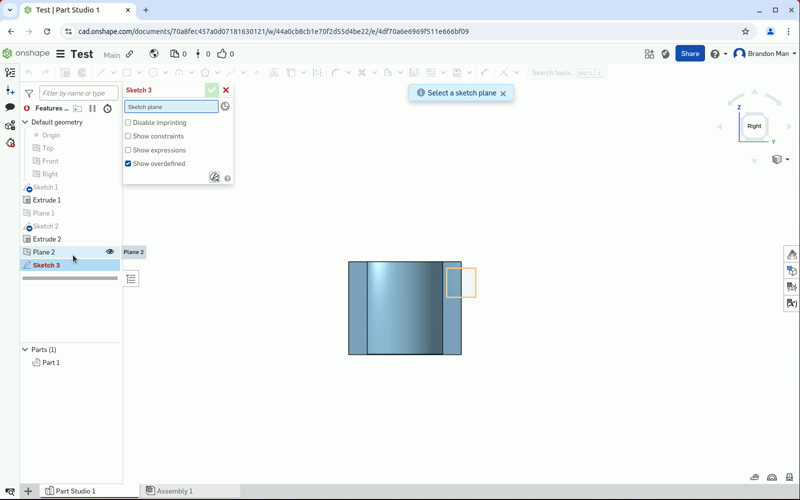
click(73, 254)
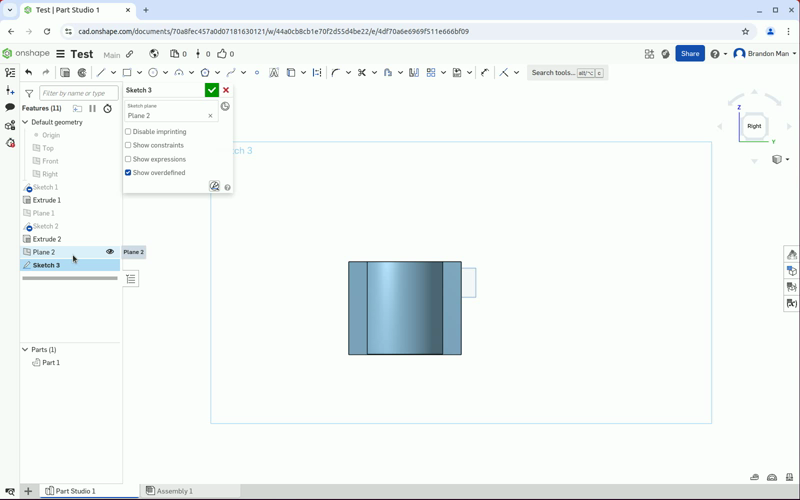
mouse_move(73, 352)
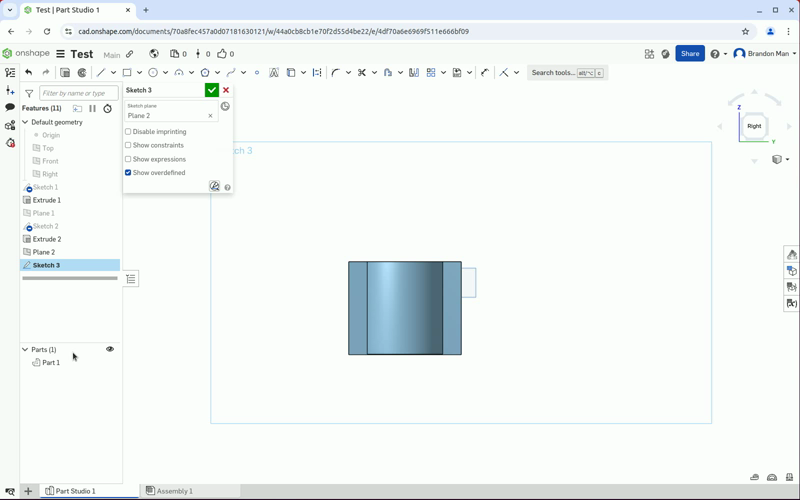
key(y)
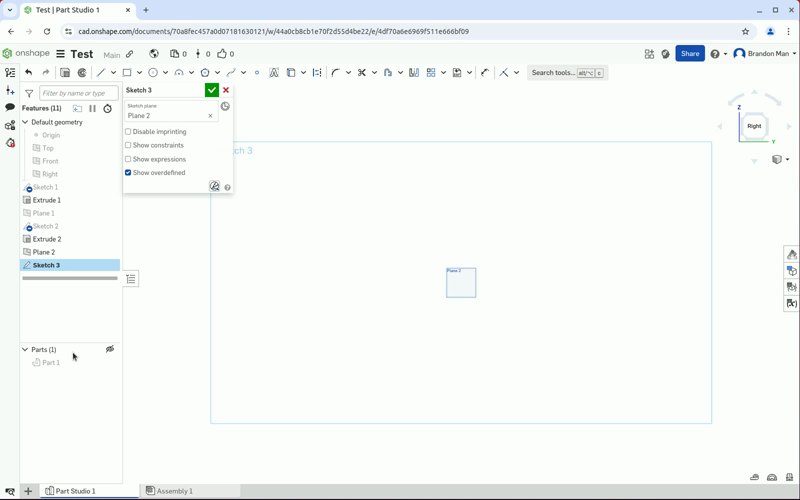
key(a)
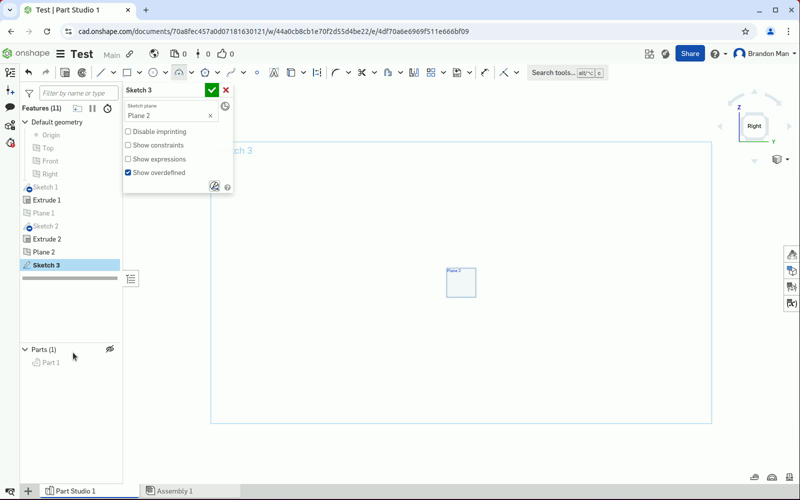
key_down(shift)
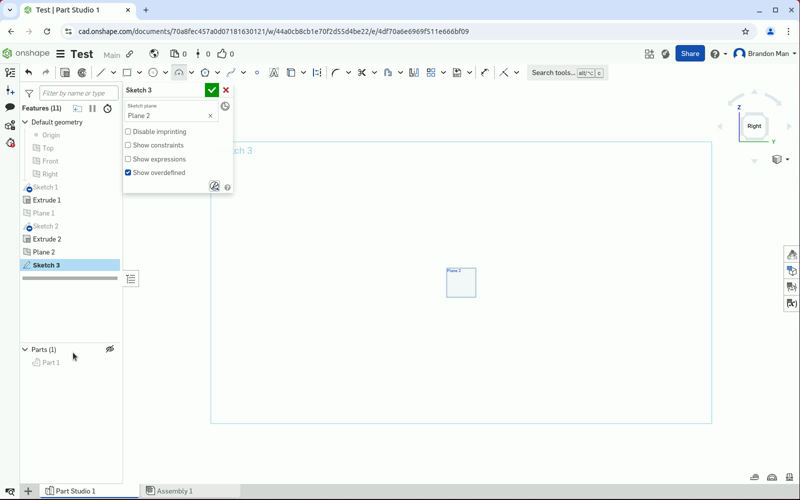
mouse_move(385, 260)
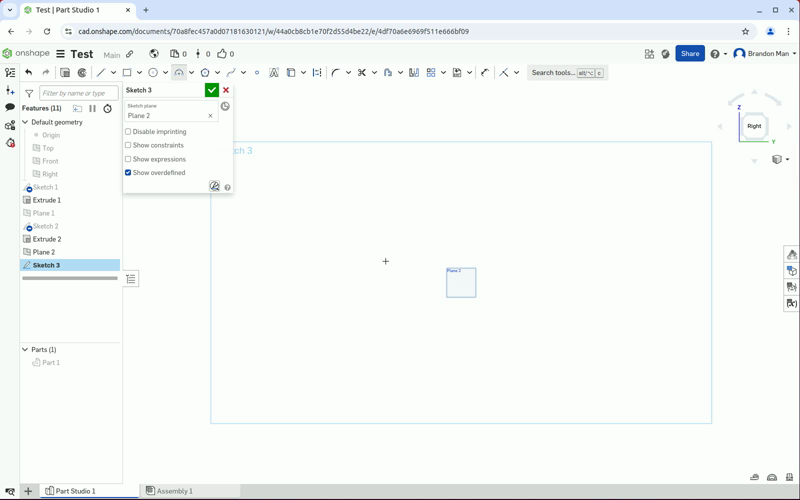
click(385, 260)
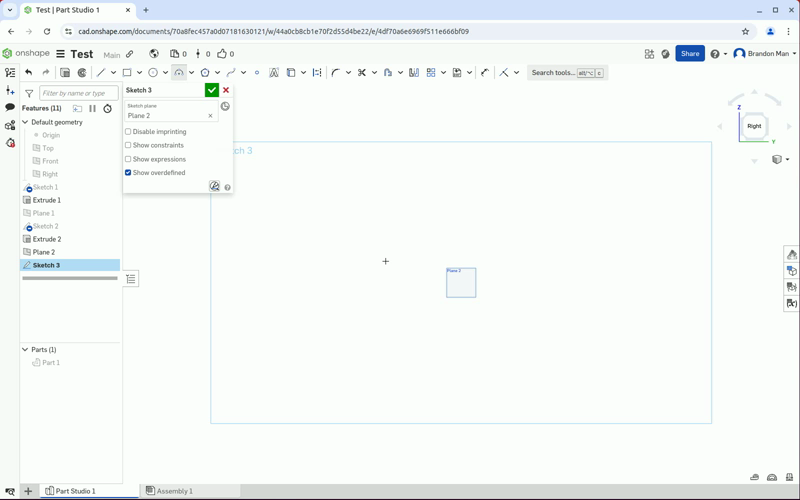
key_up(shift)
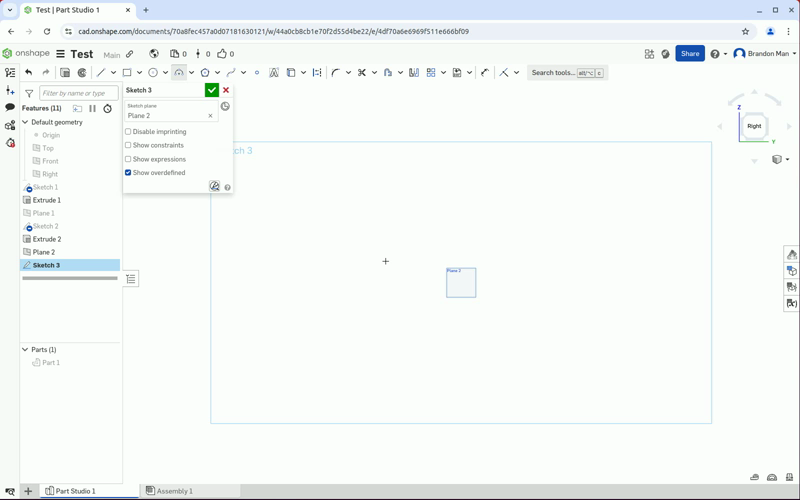
key_down(shift)
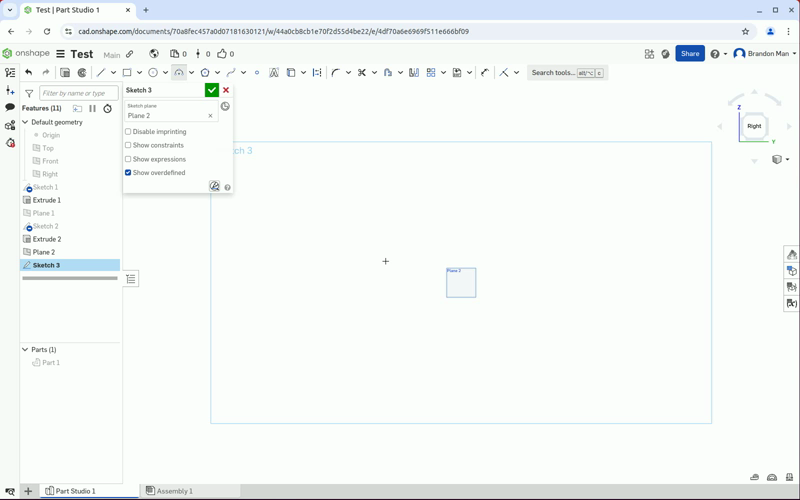
mouse_move(461, 336)
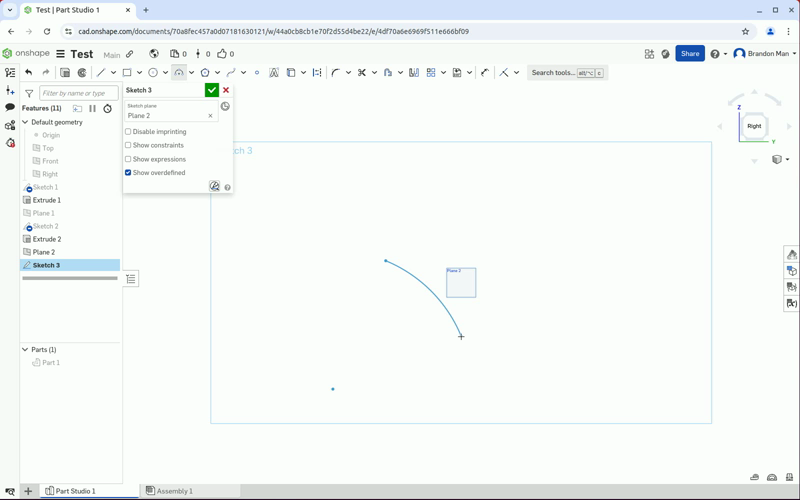
click(461, 336)
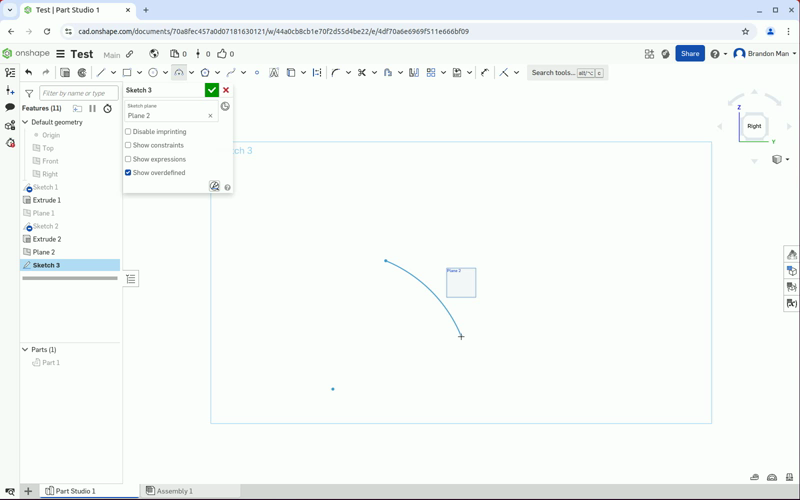
mouse_move(407, 314)
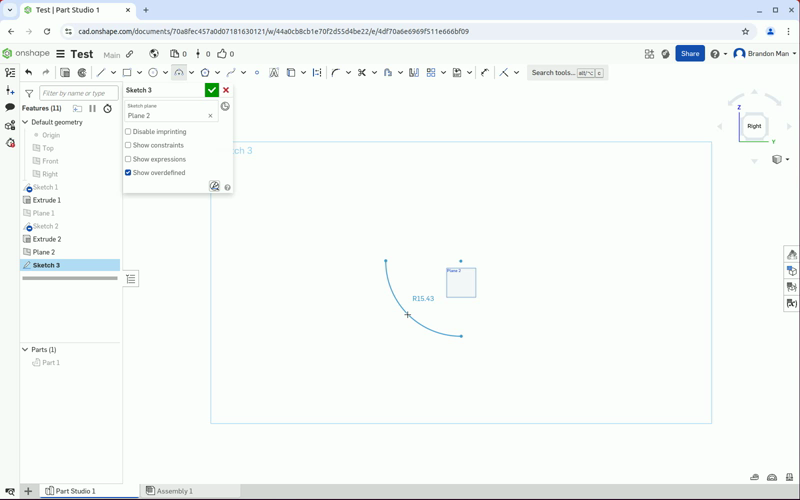
click(407, 314)
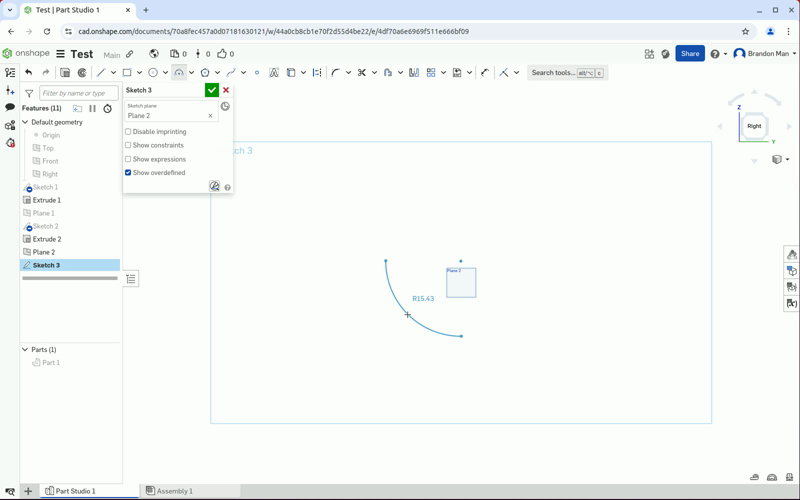
key_up(shift)
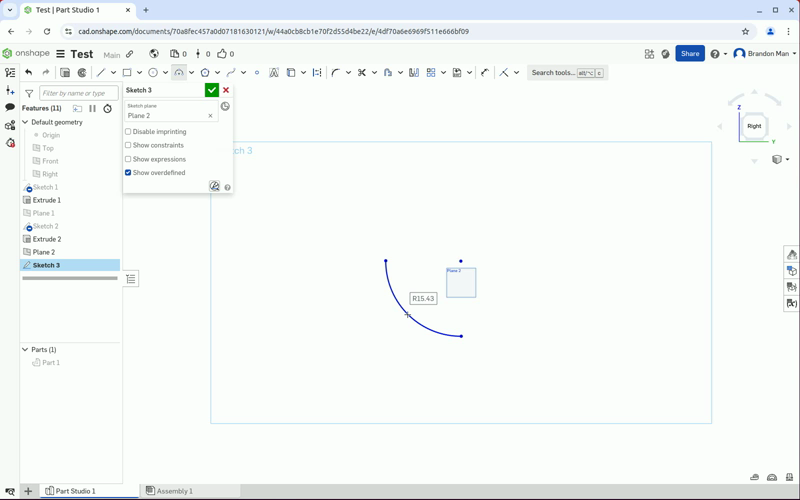
key(esc)
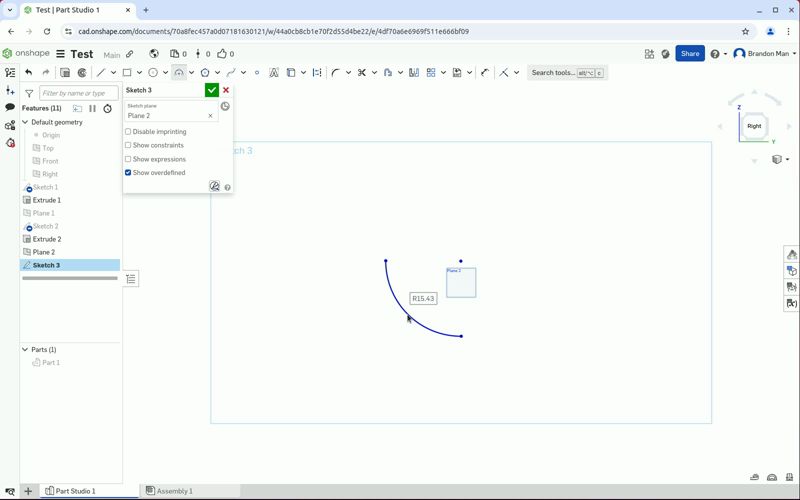
key(l)
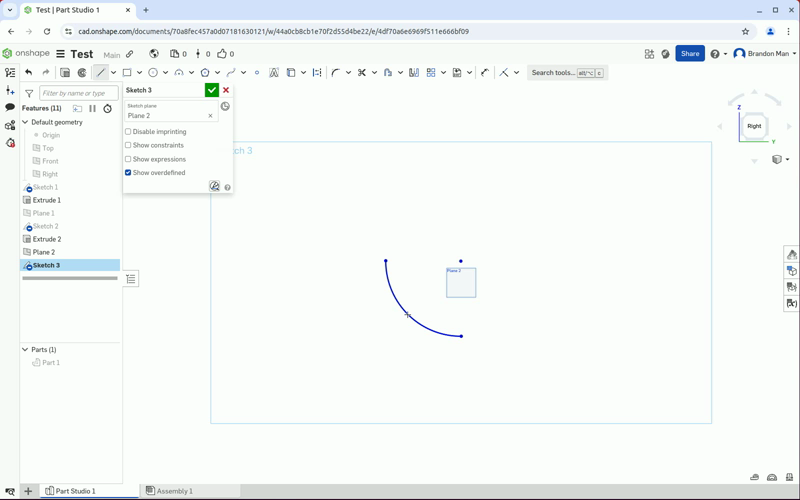
mouse_move(461, 336)
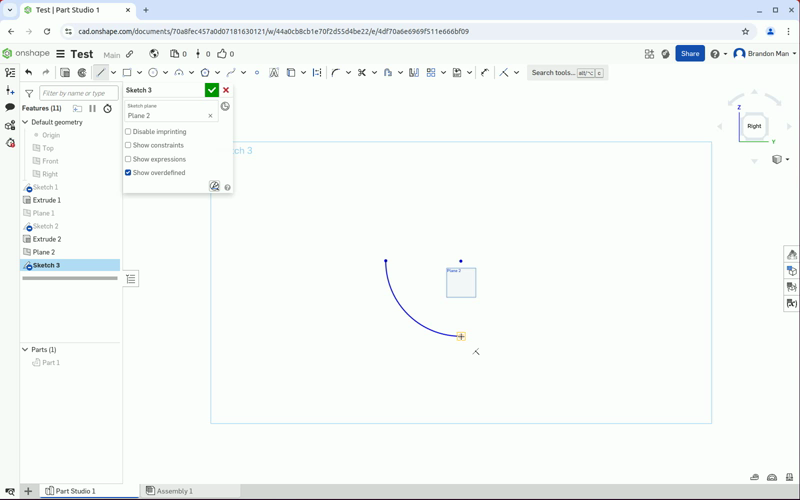
click(461, 336)
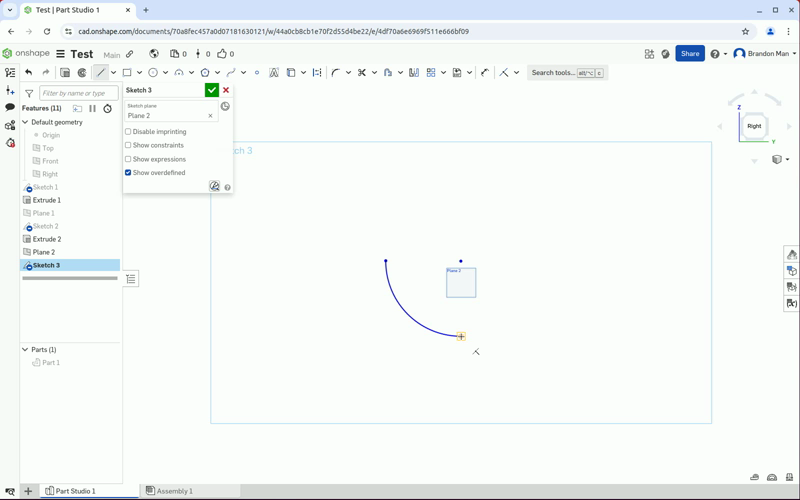
key_down(shift)
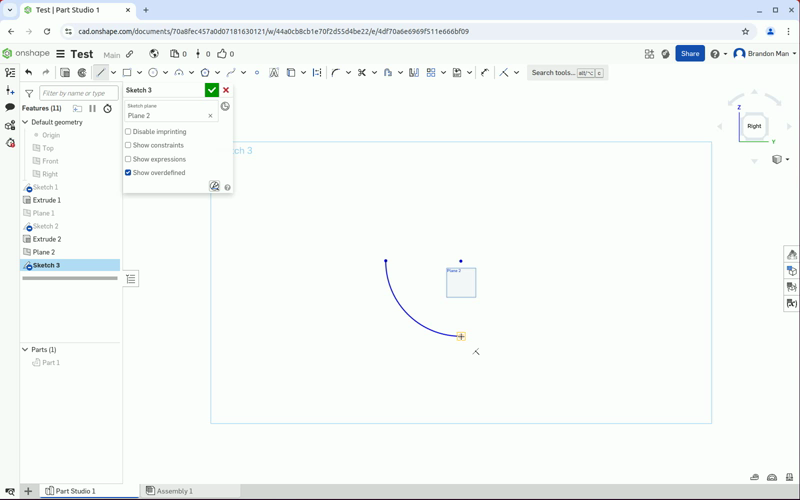
mouse_move(461, 260)
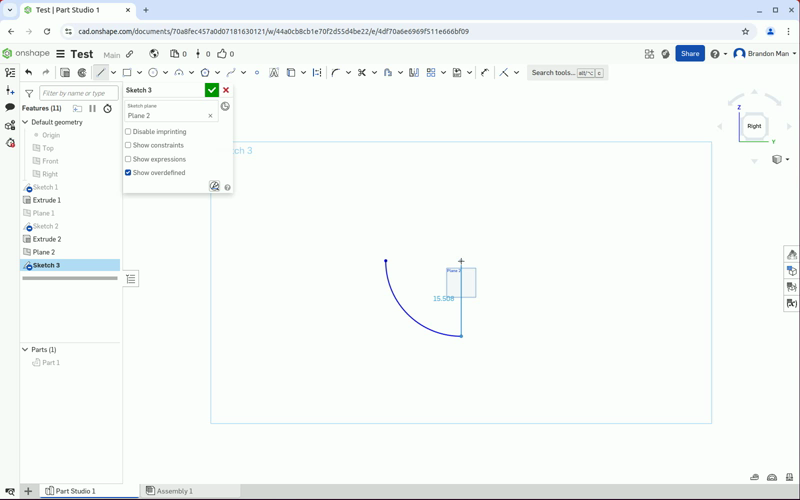
click(461, 260)
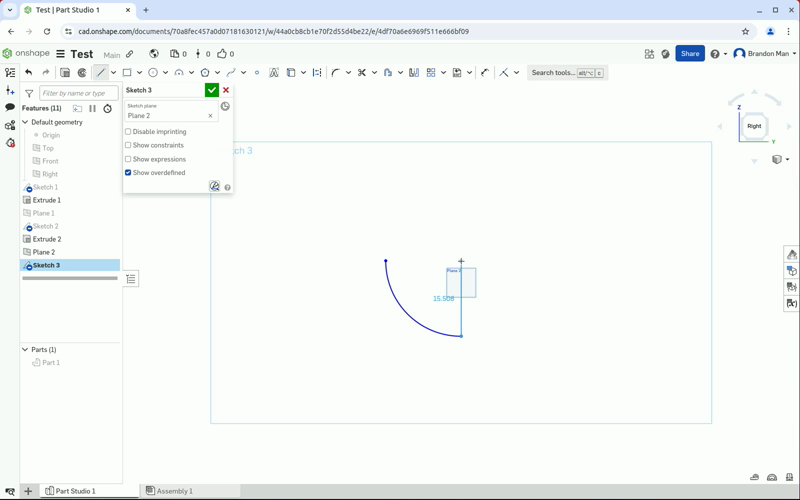
key_up(shift)
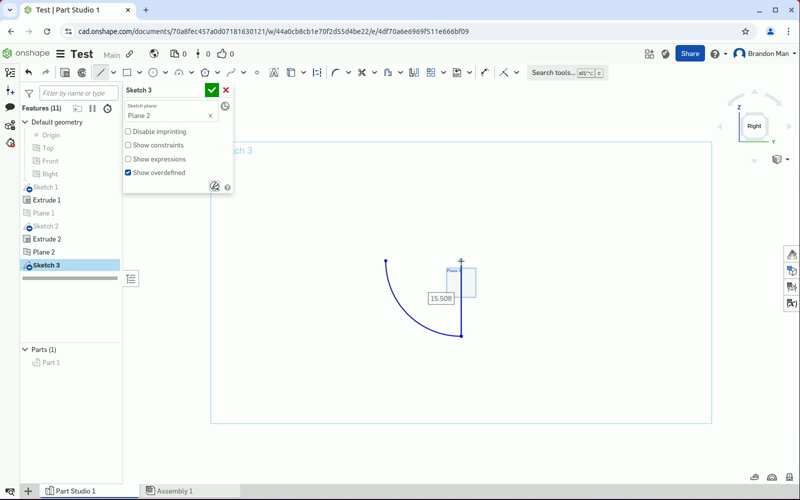
key_down(shift)
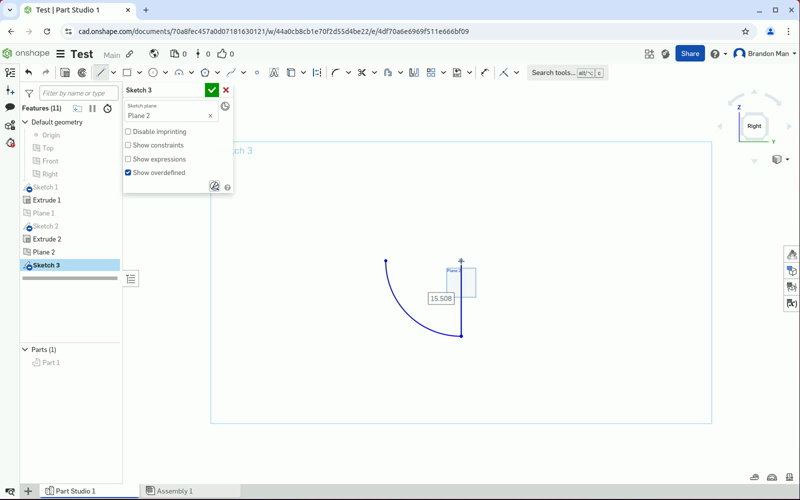
mouse_move(385, 260)
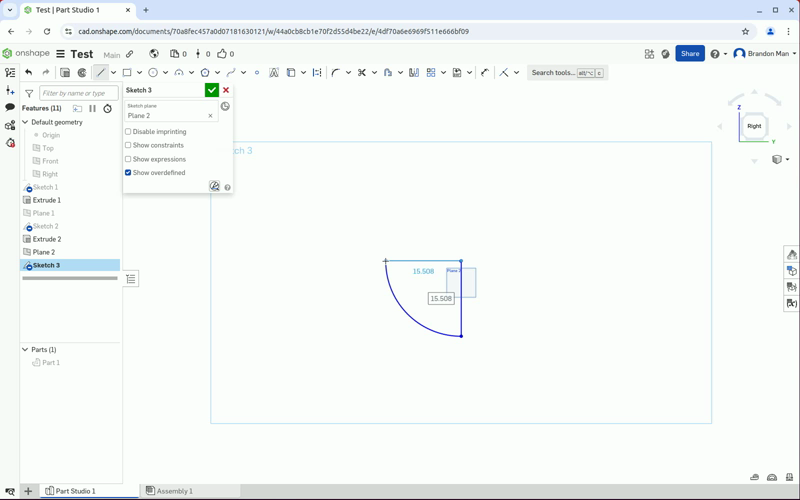
key_up(shift)
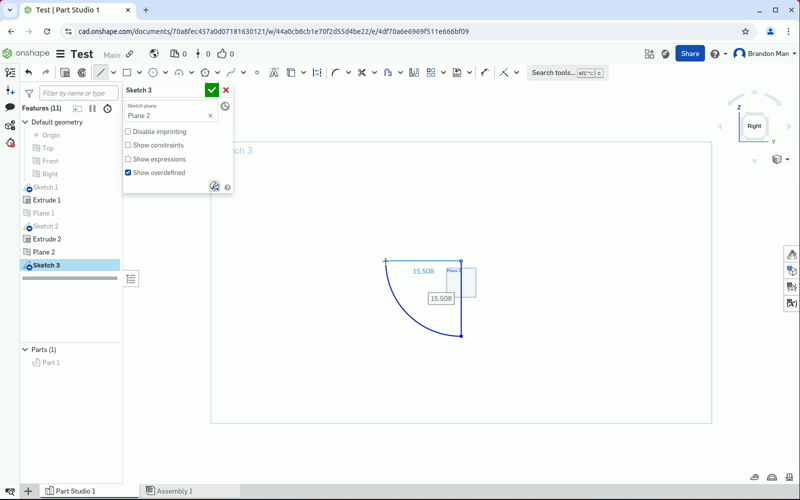
click(385, 260)
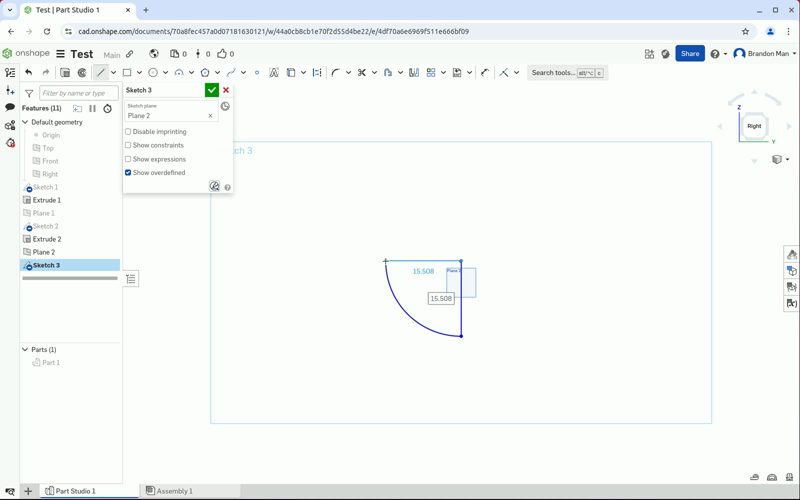
key(esc)
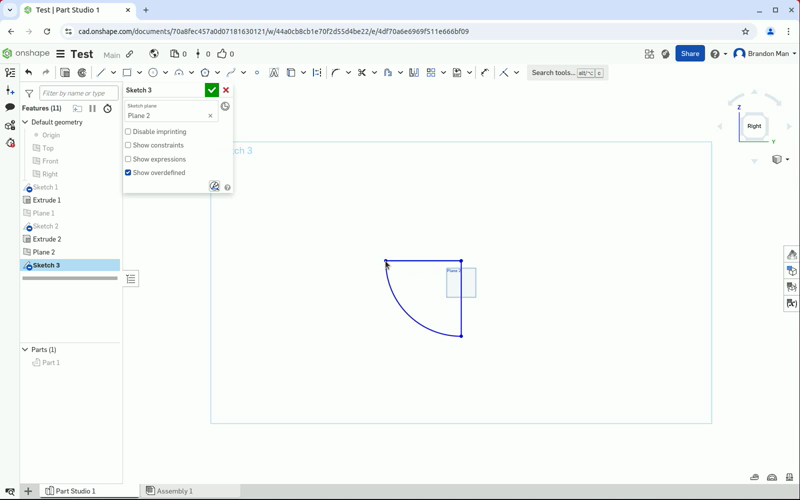
mouse_move(439, 327)
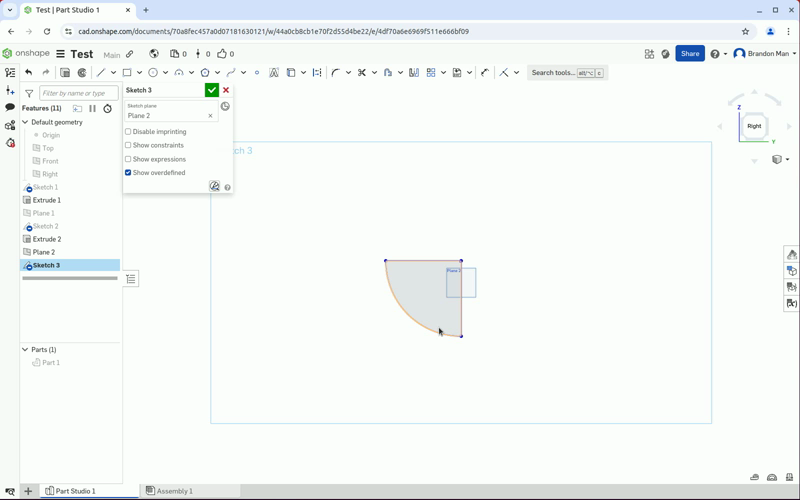
click(439, 327)
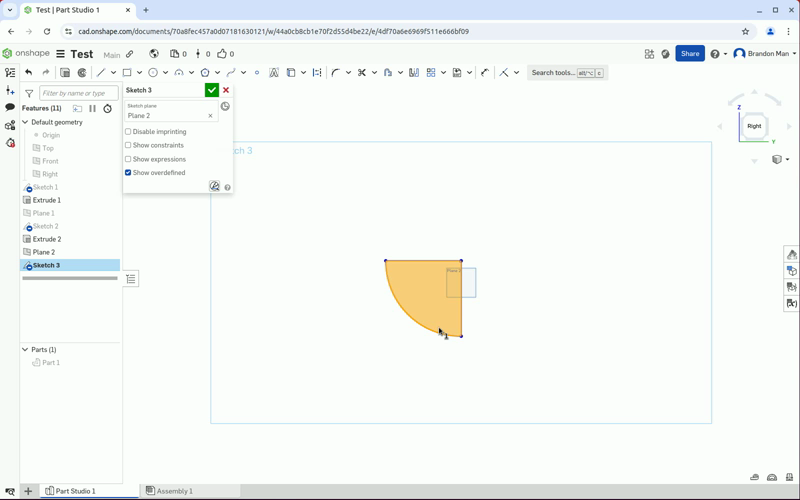
mouse_move(73, 352)
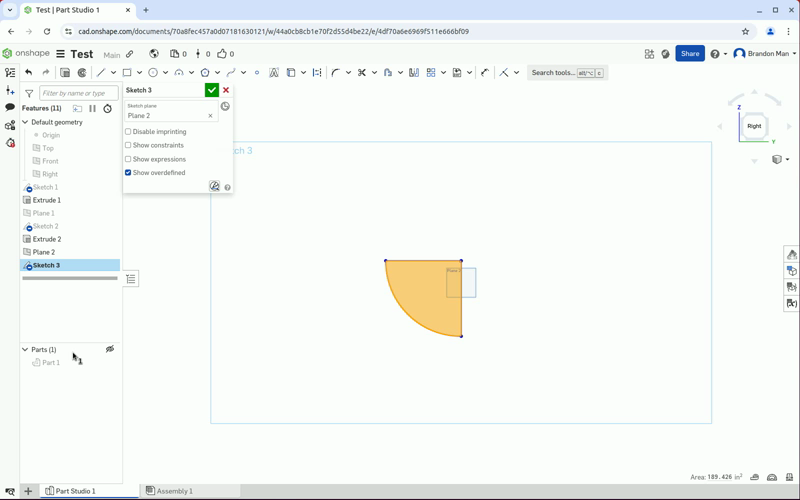
key(shift+y)
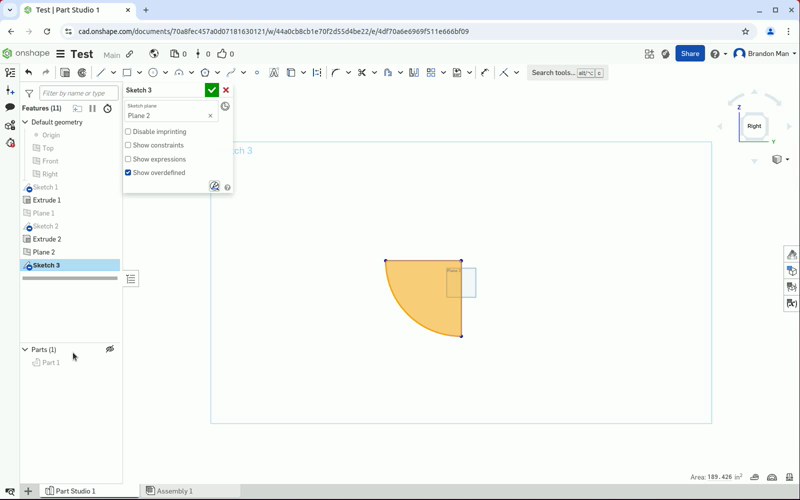
key(shift+e)
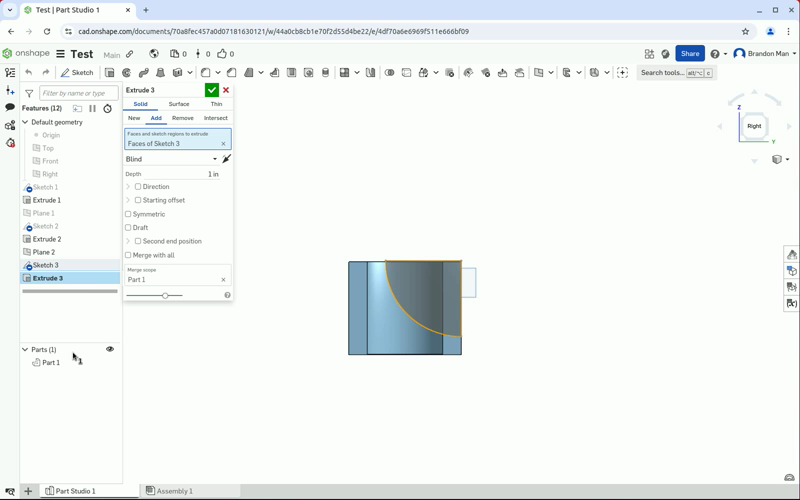
mouse_move(143, 106)
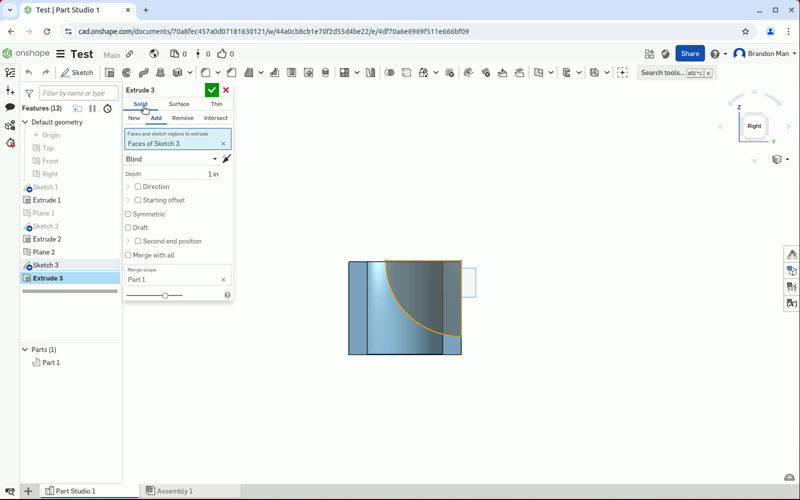
click(143, 106)
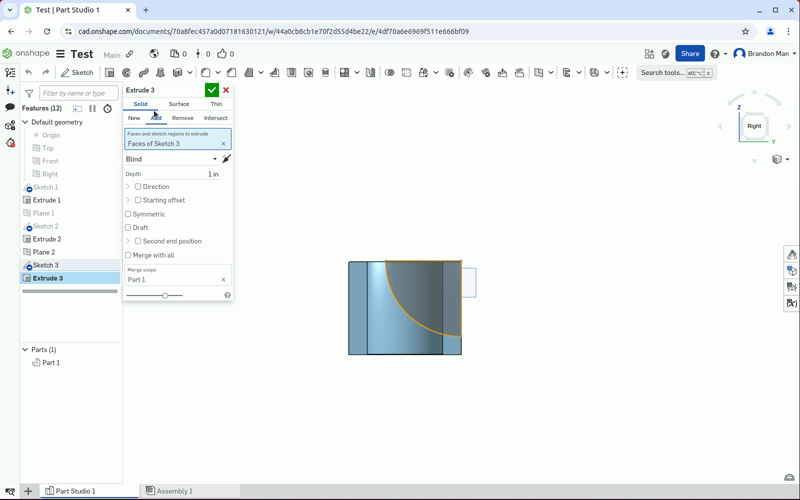
mouse_move(186, 120)
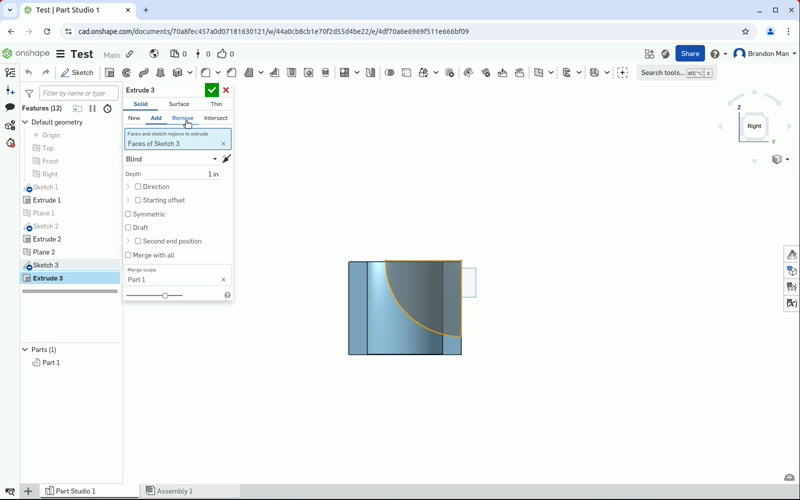
click(186, 120)
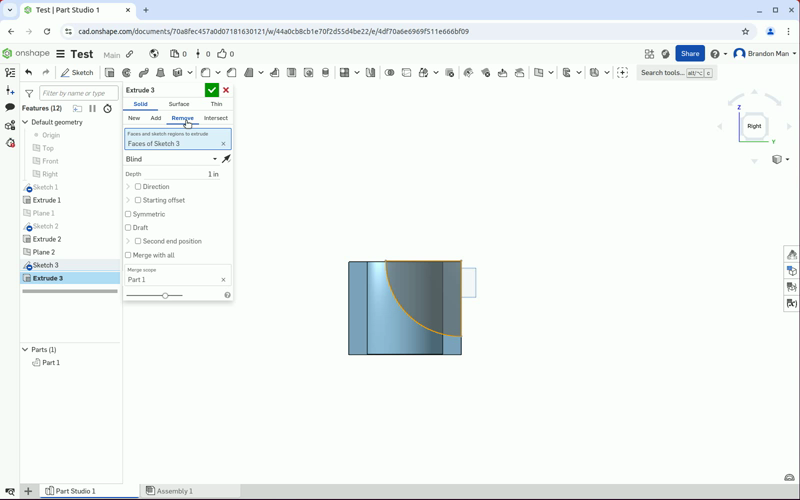
key(tab, 4)
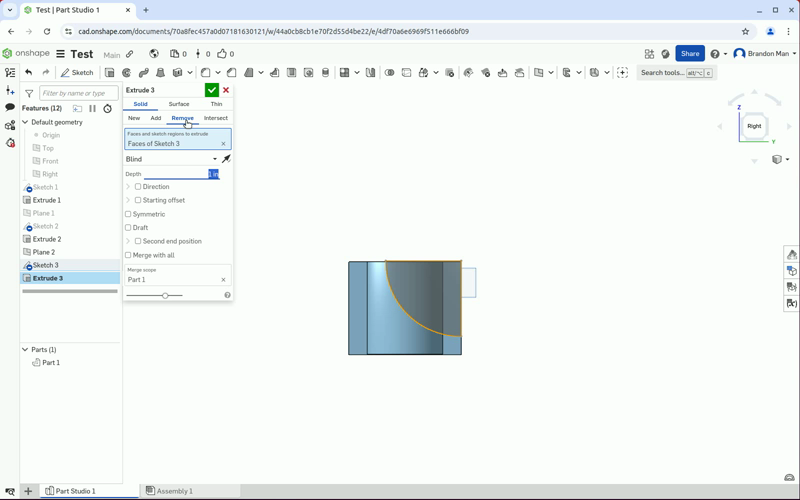
text(15.405)
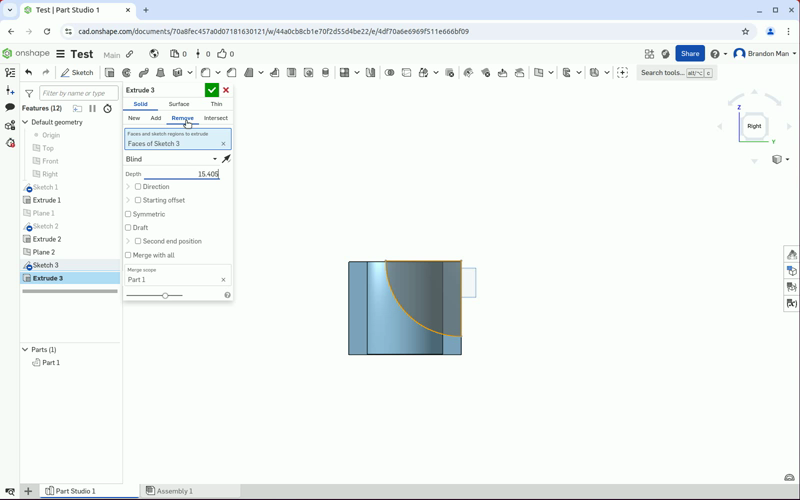
key(tab, 6)
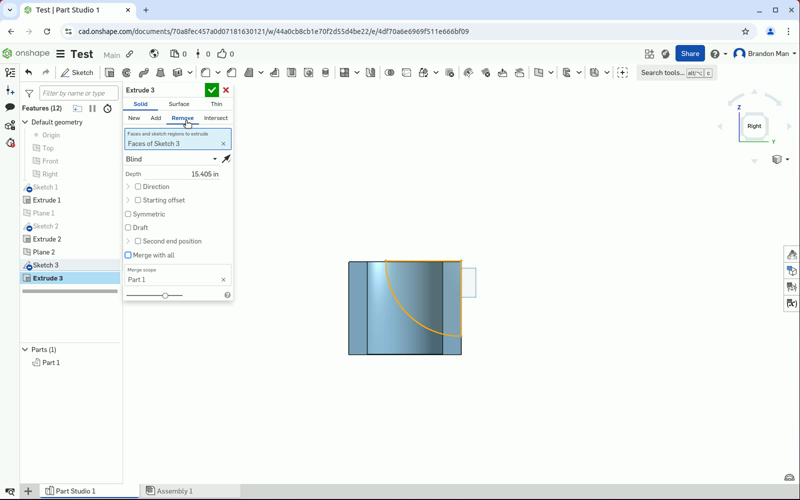
key(space)
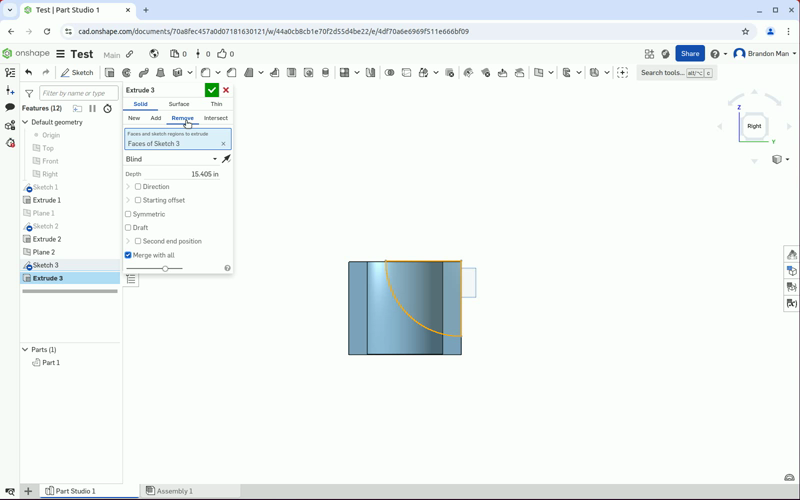
key(enter)
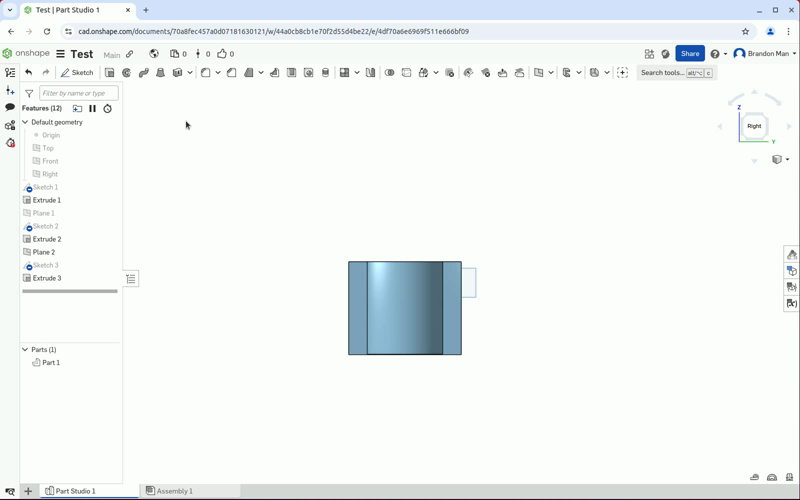
key(shift+h)
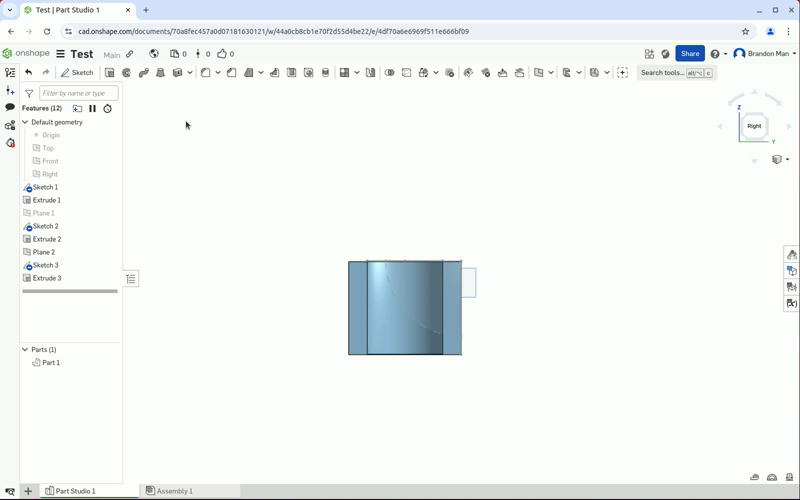
key(shift+h)
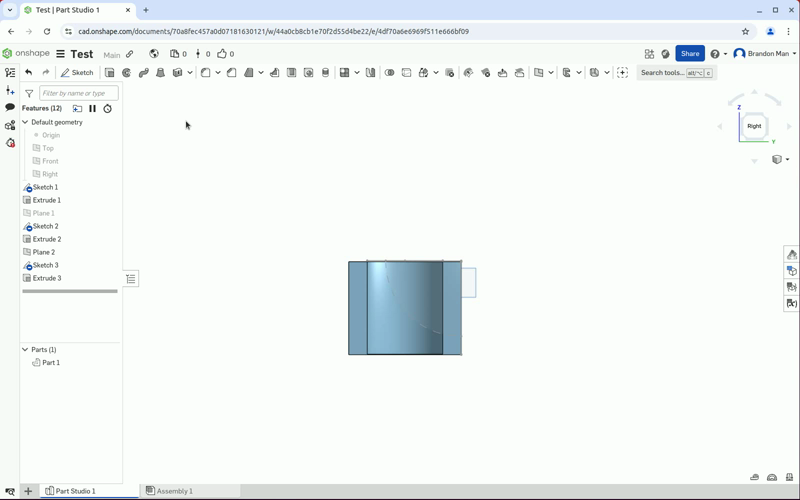
key(shift+7)
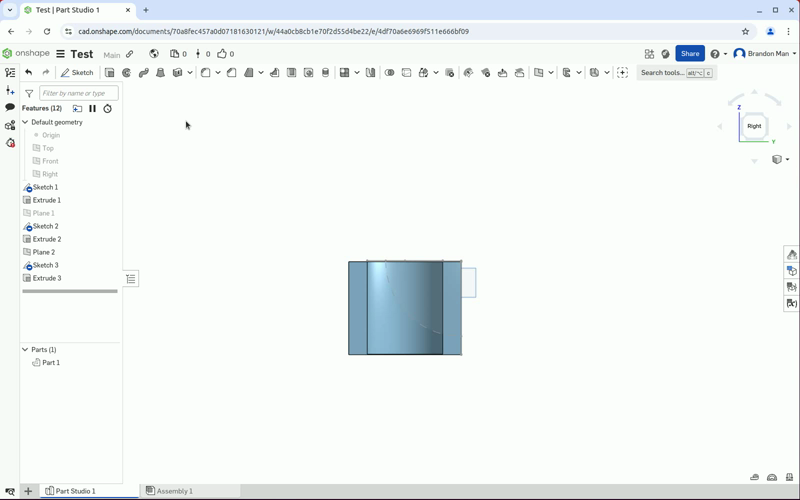
key(right, 2)
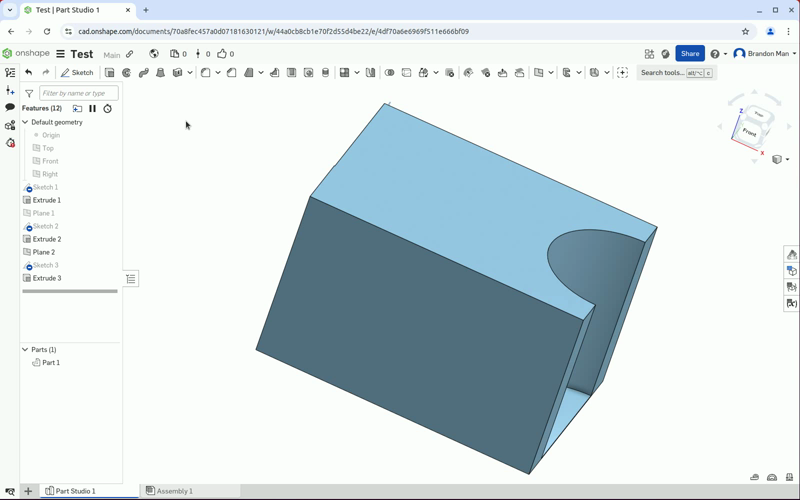
key(down, 2)
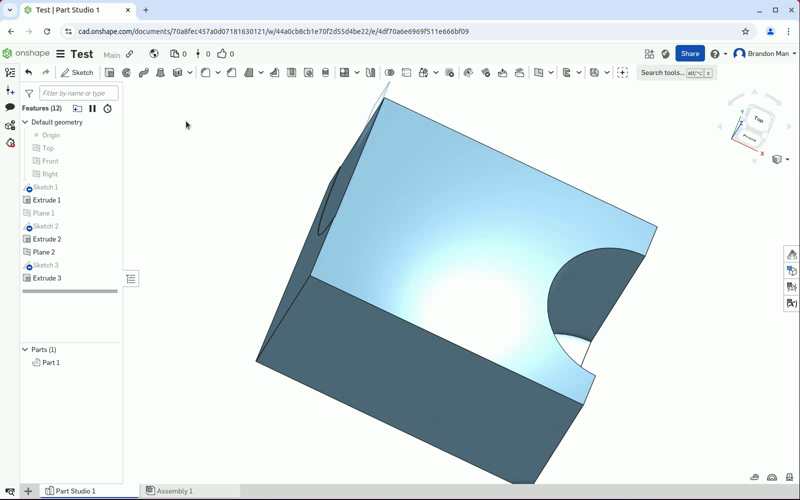
key(up, 2)
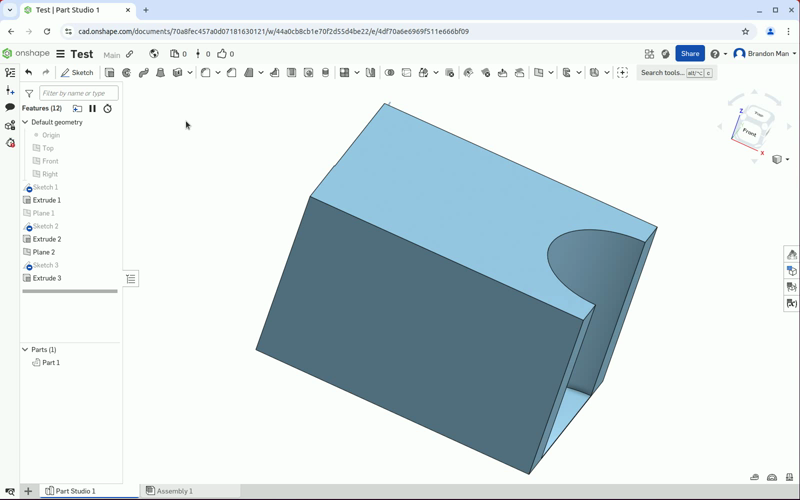
key(left, 2)
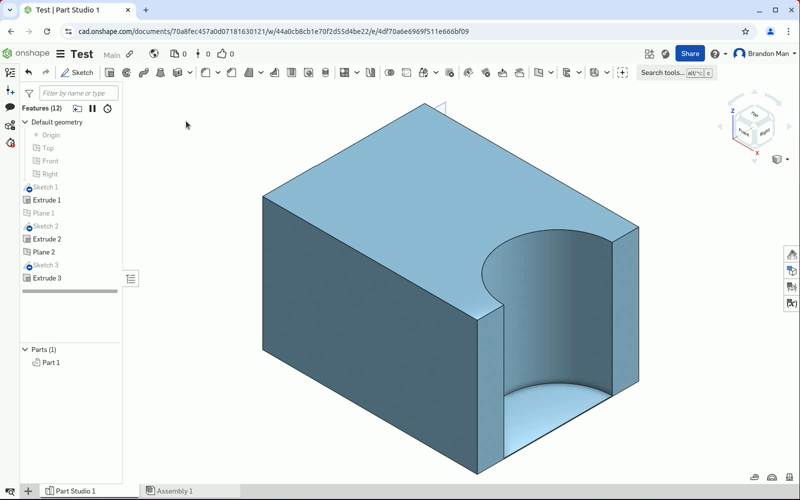
mouse_move(73, 189)
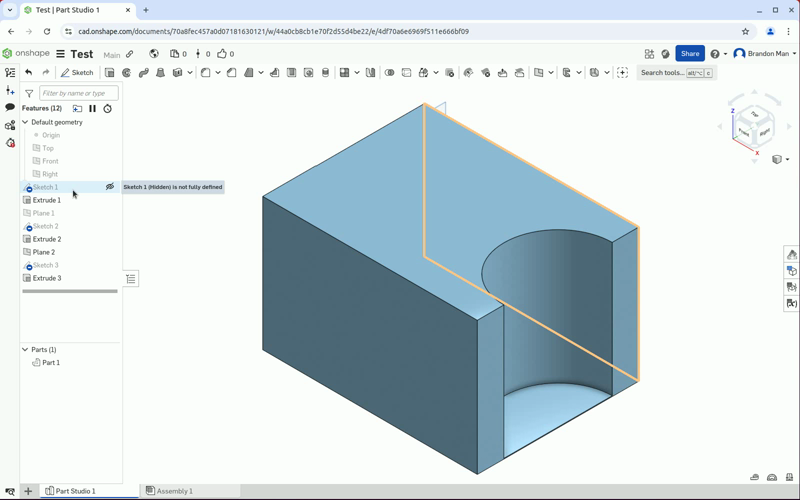
click(73, 189)